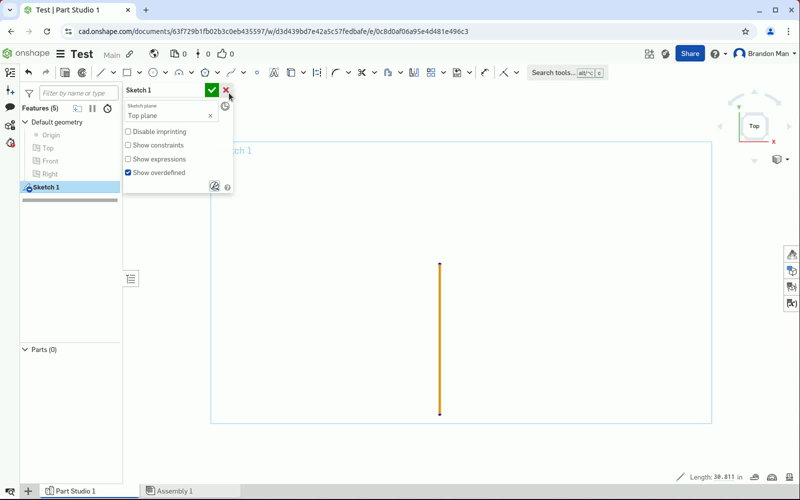
key(shift+h)
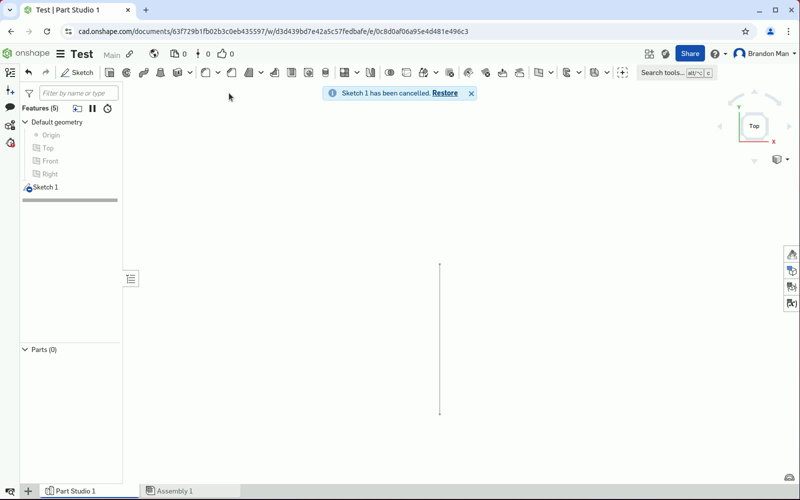
mouse_move(73, 352)
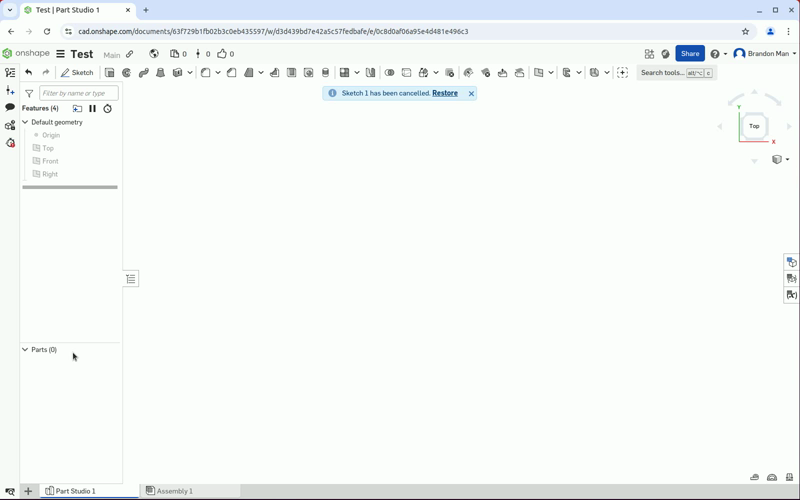
key(y)
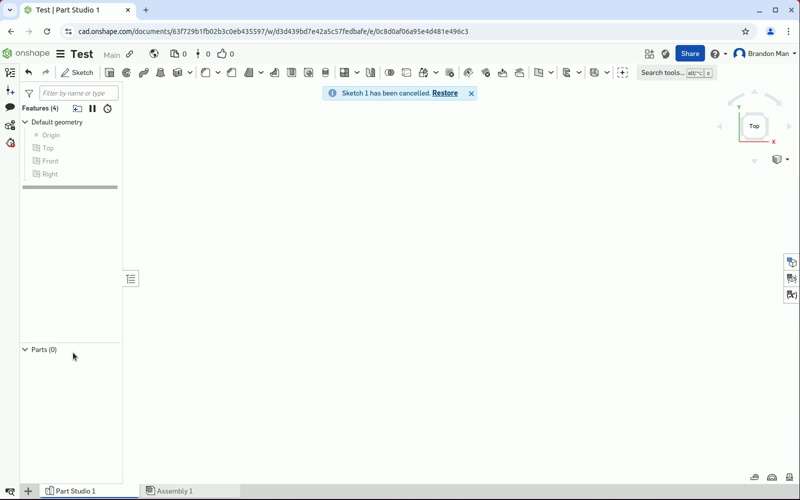
key(shift+p)
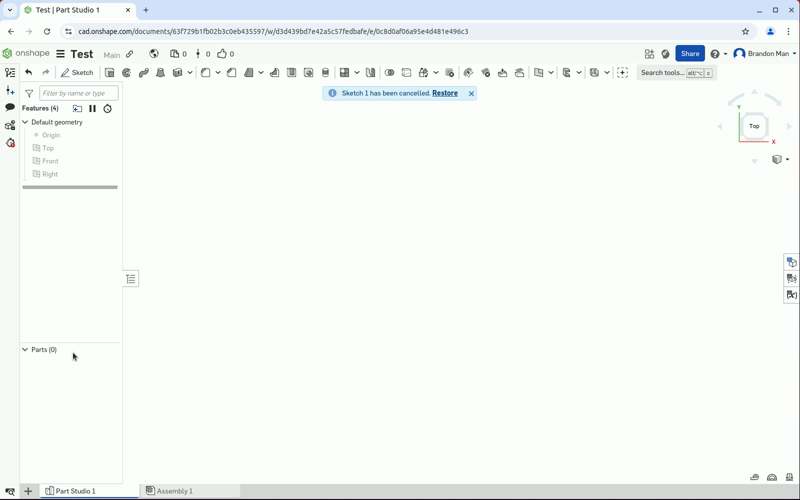
key(space)
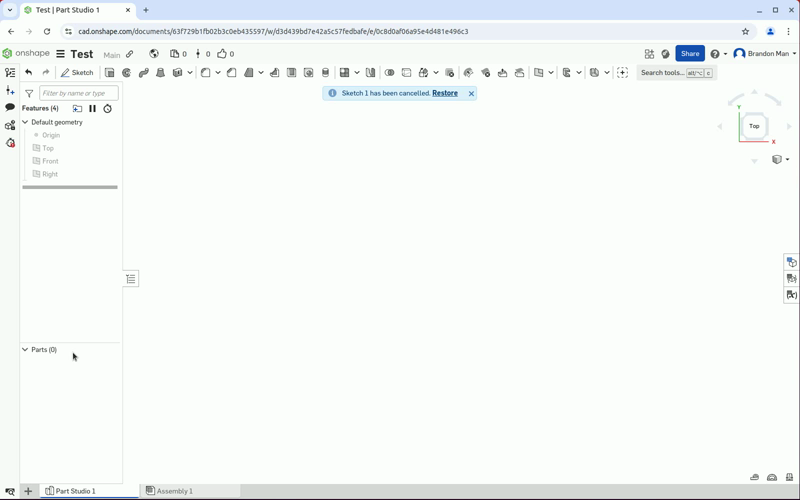
key_down(shift)
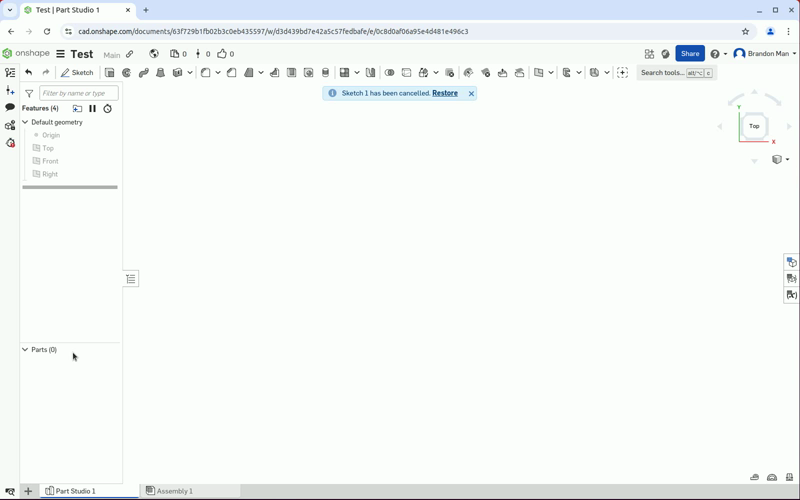
key(up)
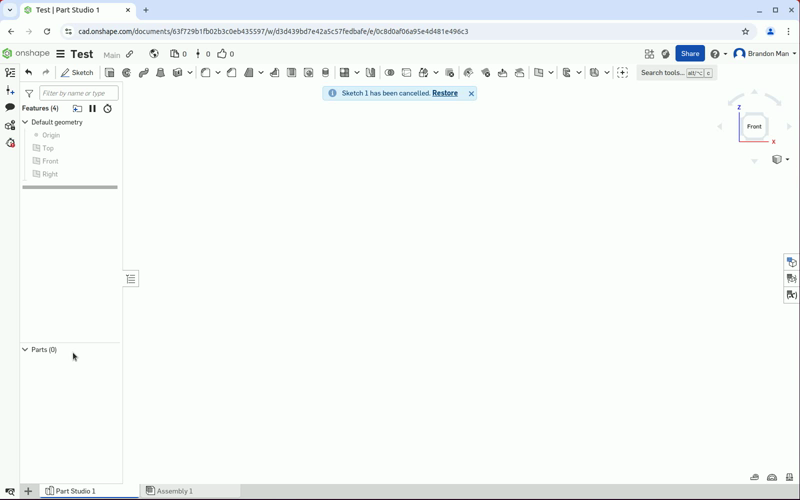
key_up(shift)
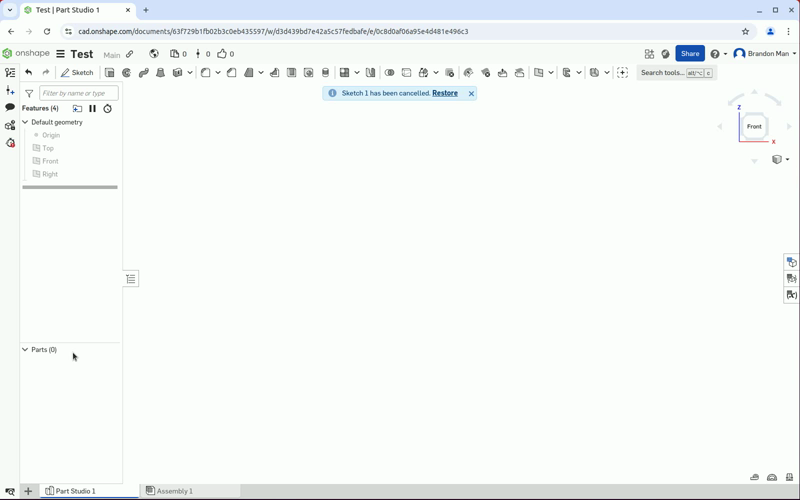
mouse_move(73, 352)
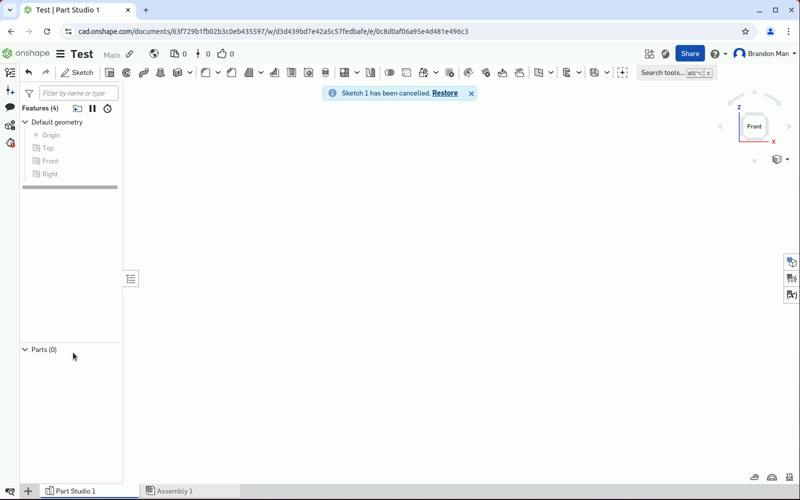
key(shift+y)
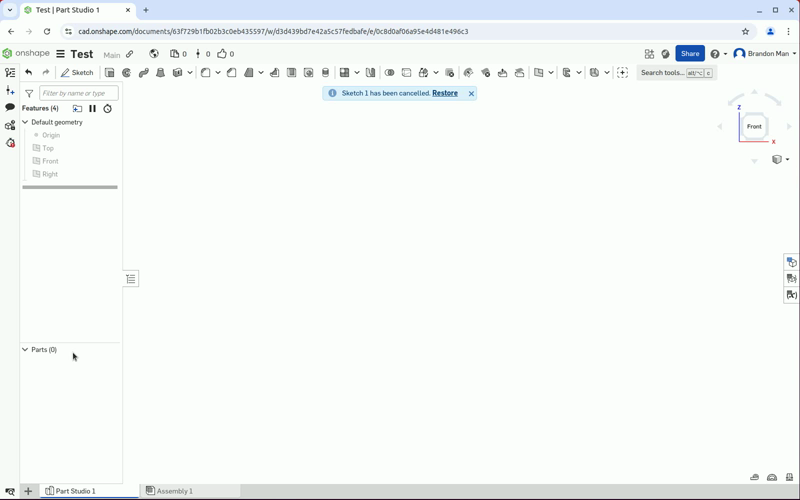
key(shift+s)
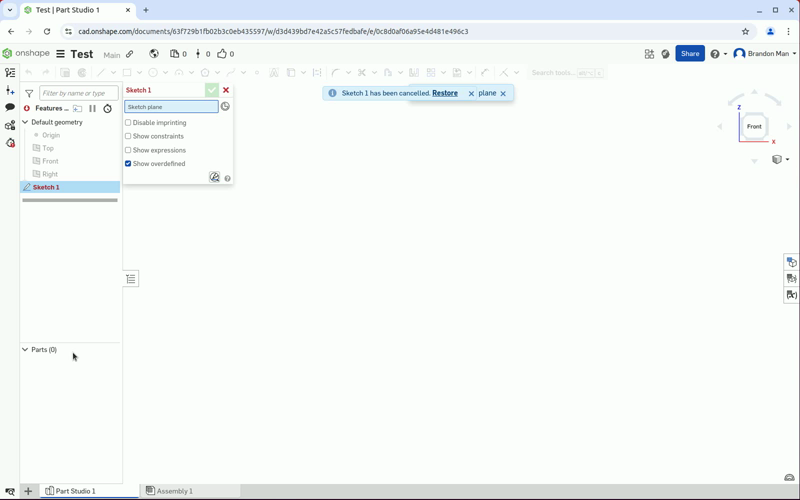
mouse_move(73, 163)
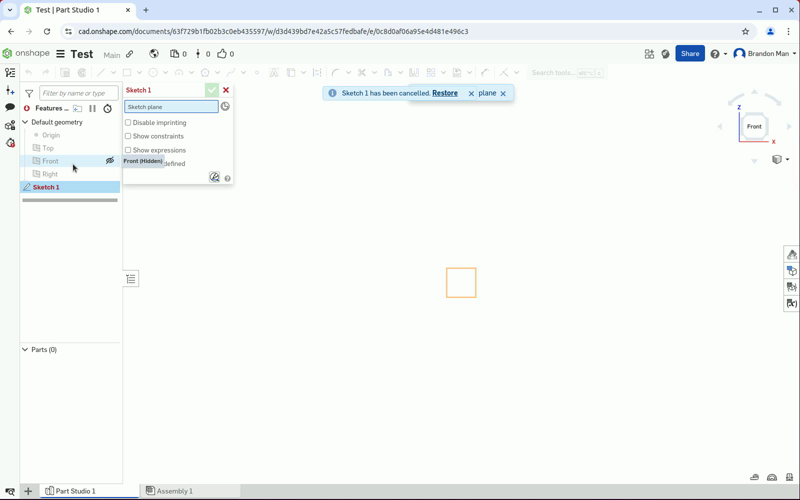
click(73, 163)
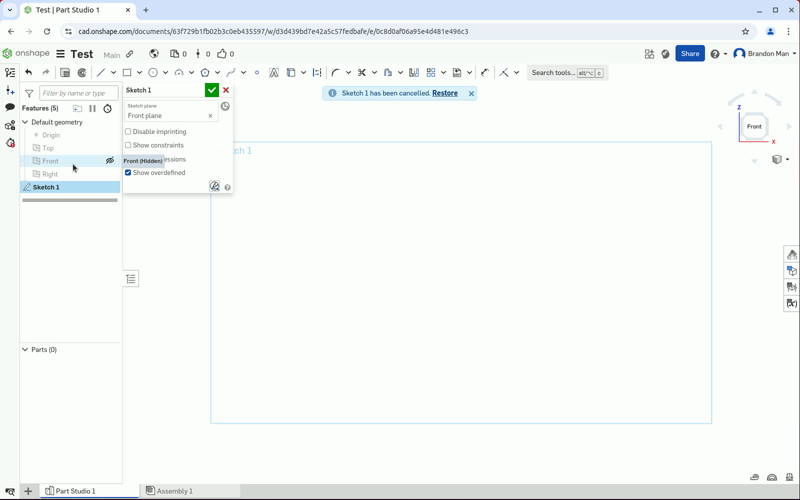
mouse_move(73, 352)
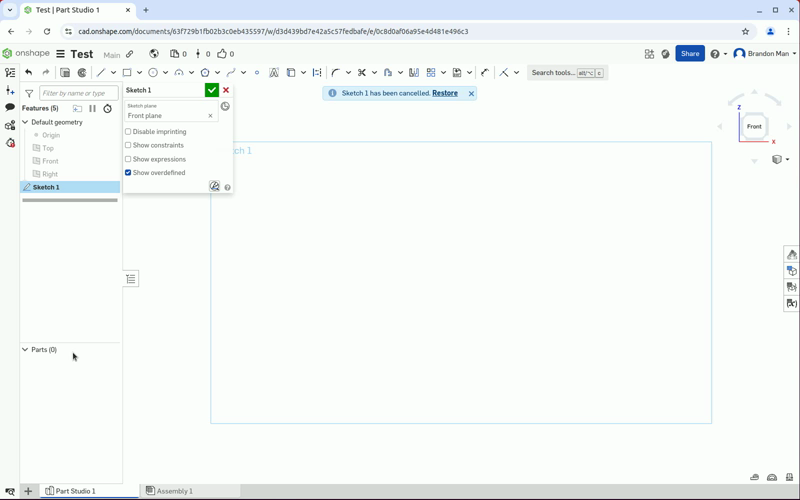
key(y)
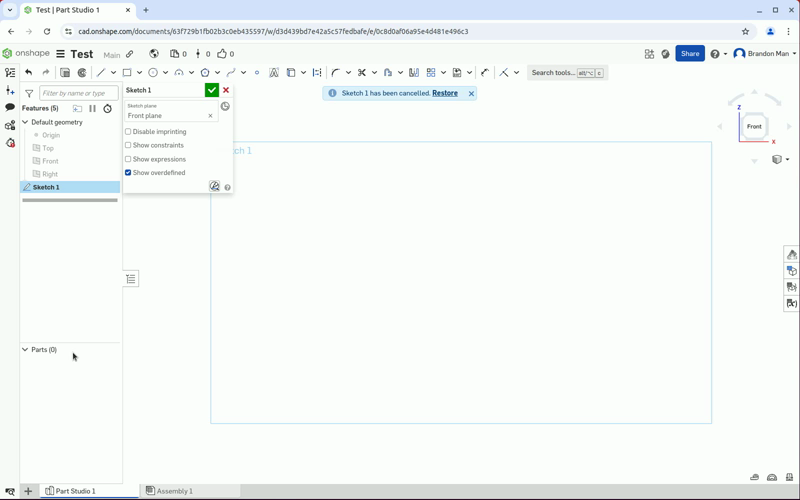
key(c)
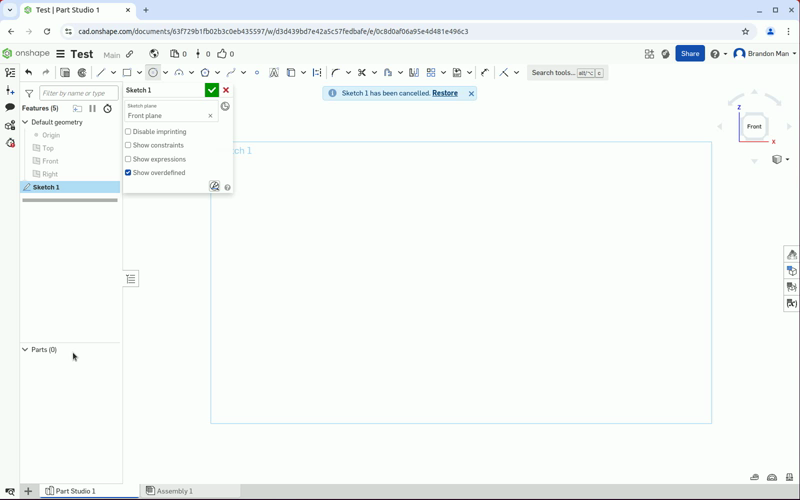
key_down(shift)
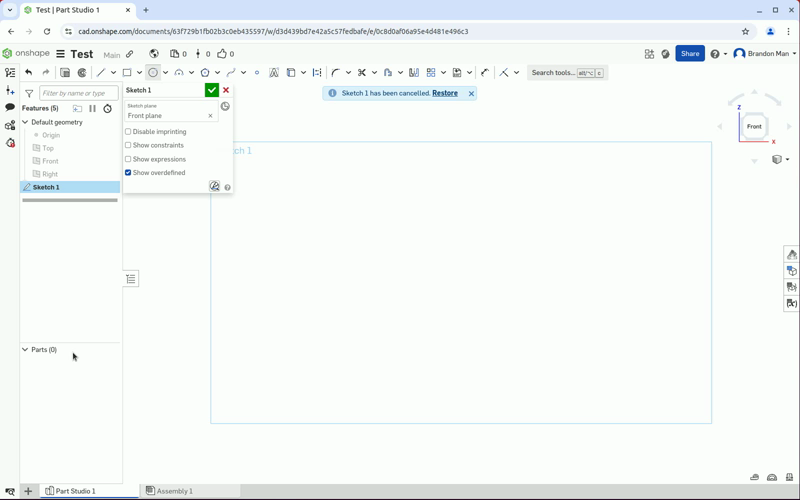
mouse_move(461, 282)
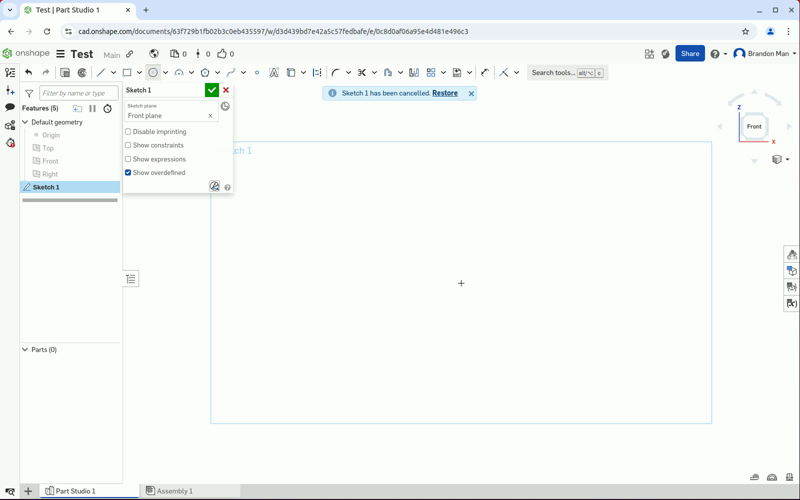
click(461, 282)
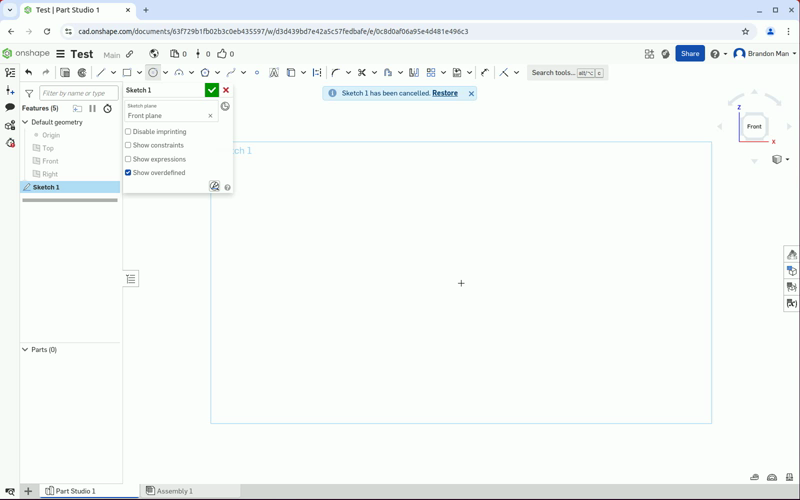
key_up(shift)
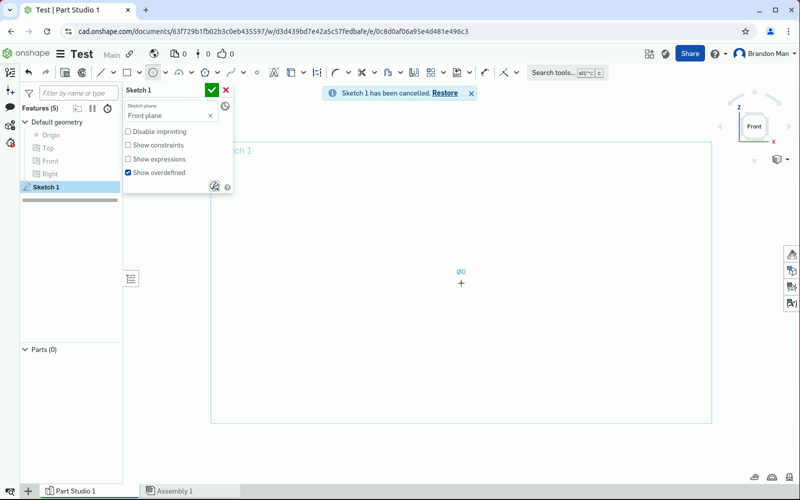
mouse_move(480, 282)
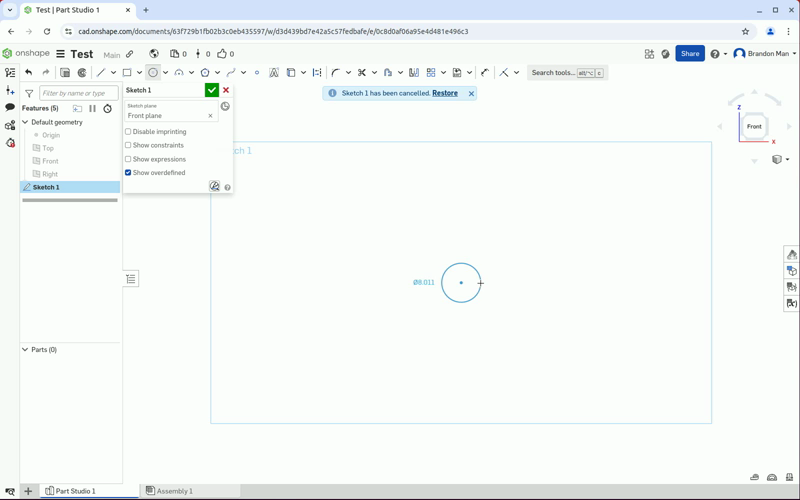
click(480, 282)
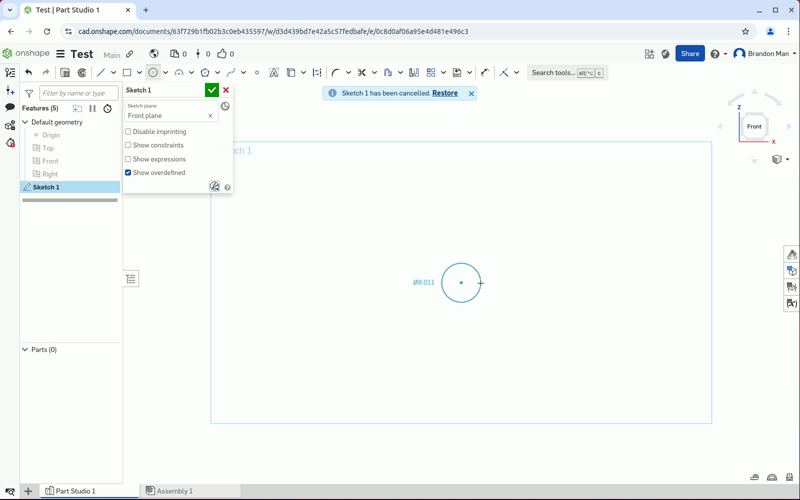
key(esc)
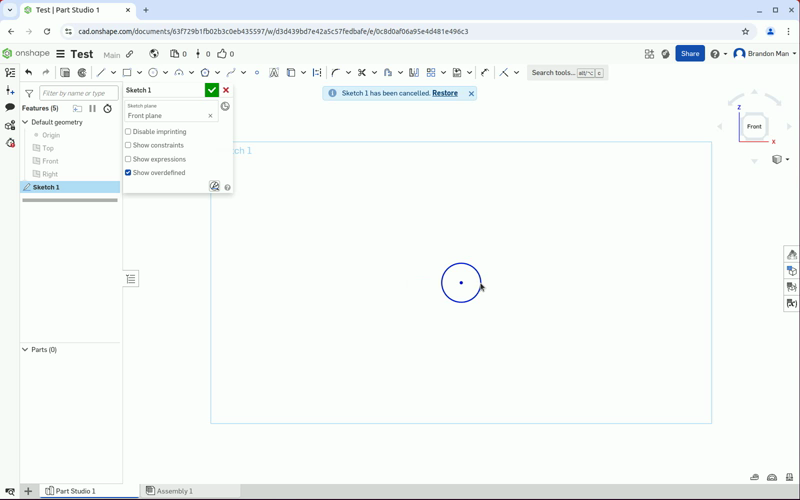
key(c)
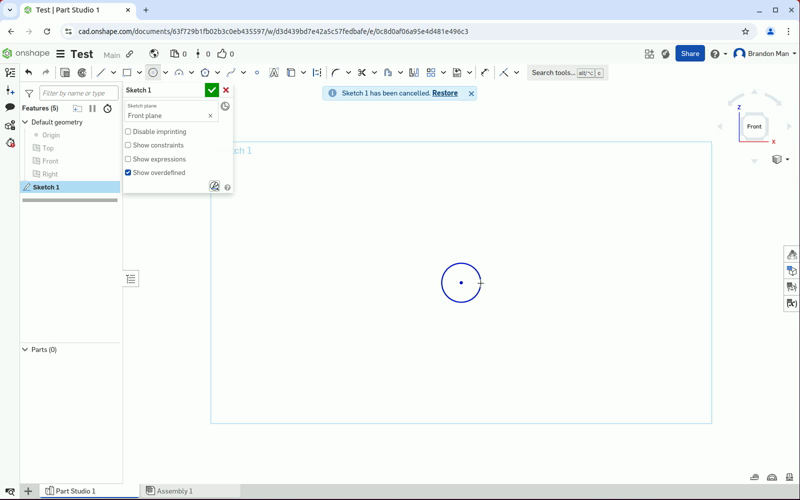
key_down(shift)
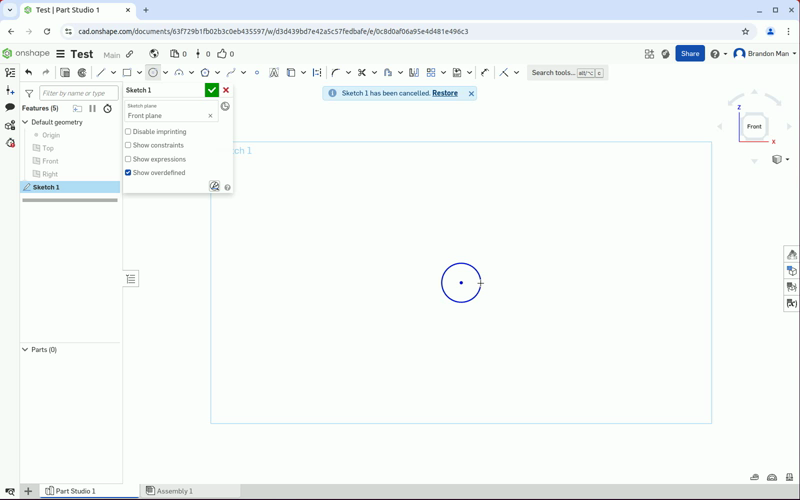
mouse_move(461, 282)
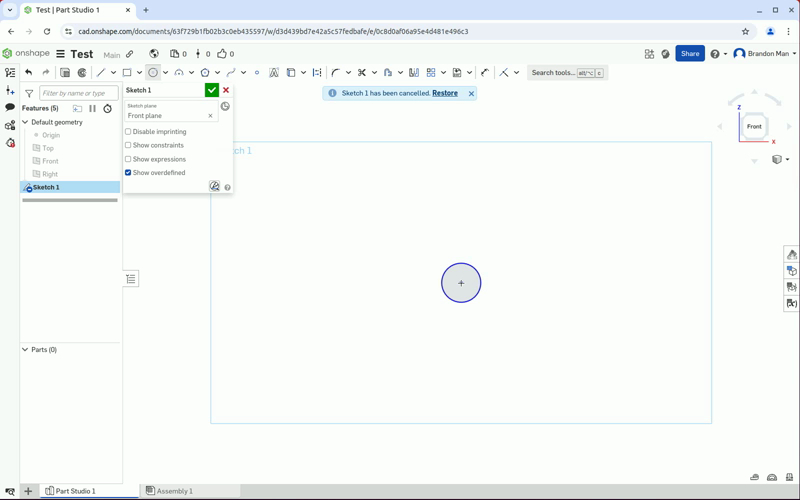
click(461, 282)
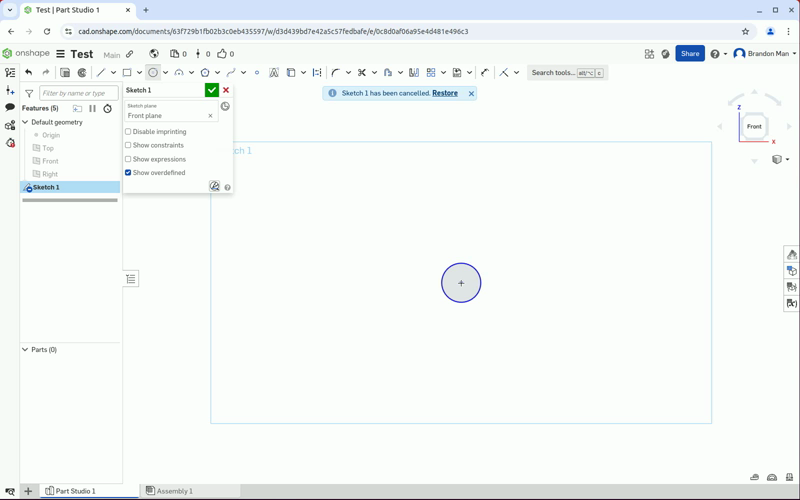
key_up(shift)
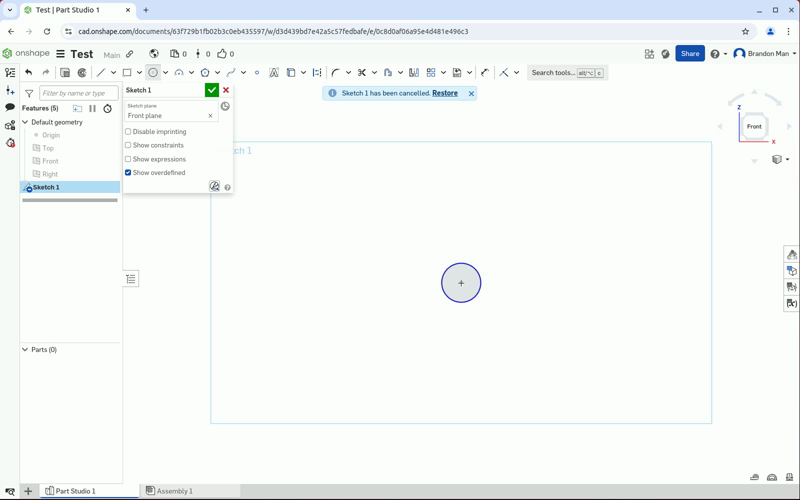
mouse_move(477, 282)
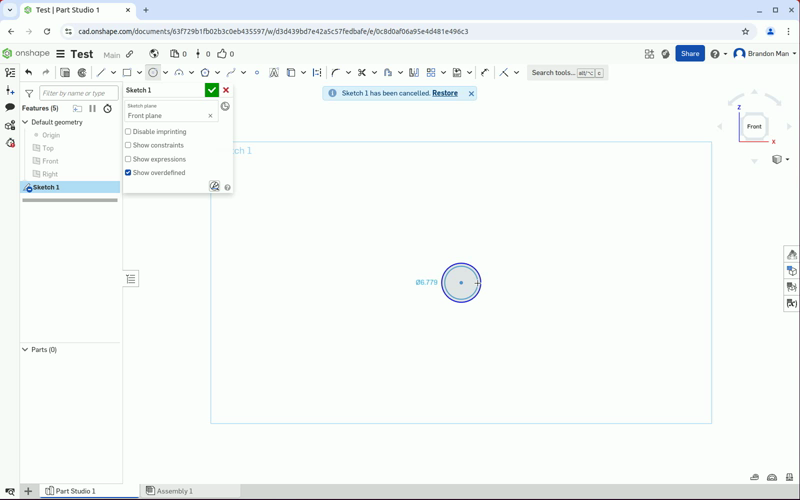
scroll(6)
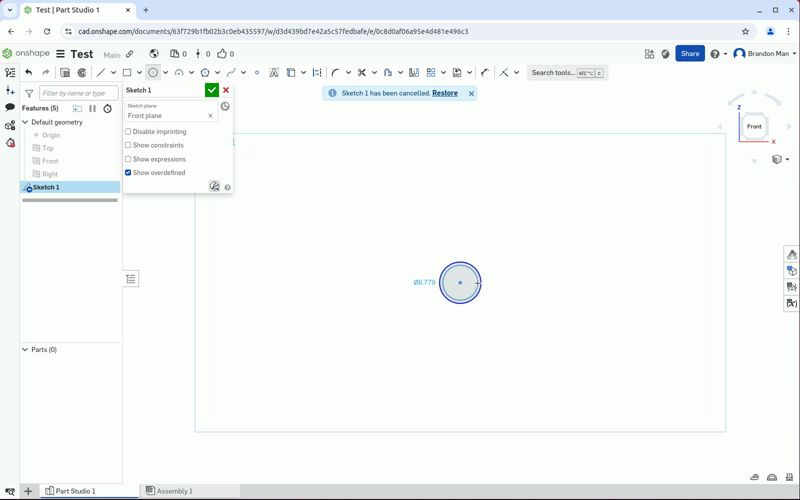
scroll(6)
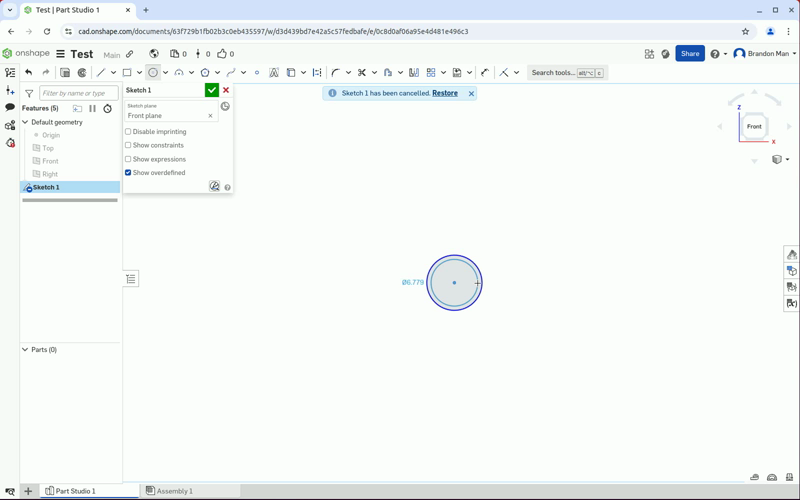
scroll(6)
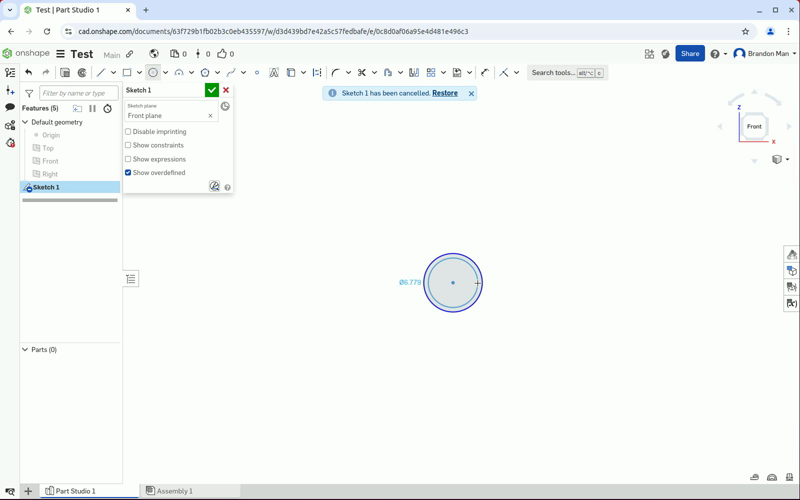
scroll(6)
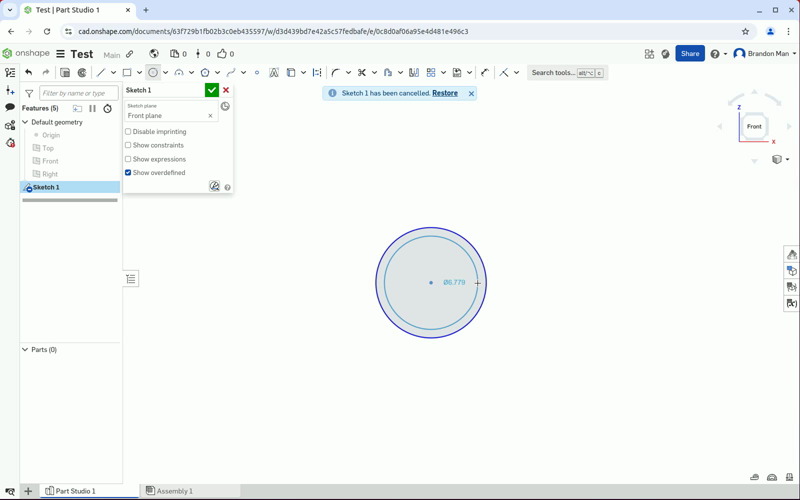
scroll(6)
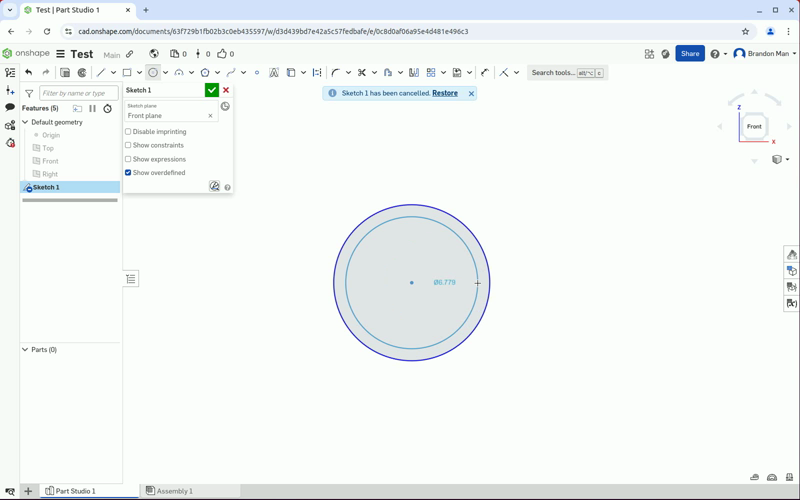
scroll(6)
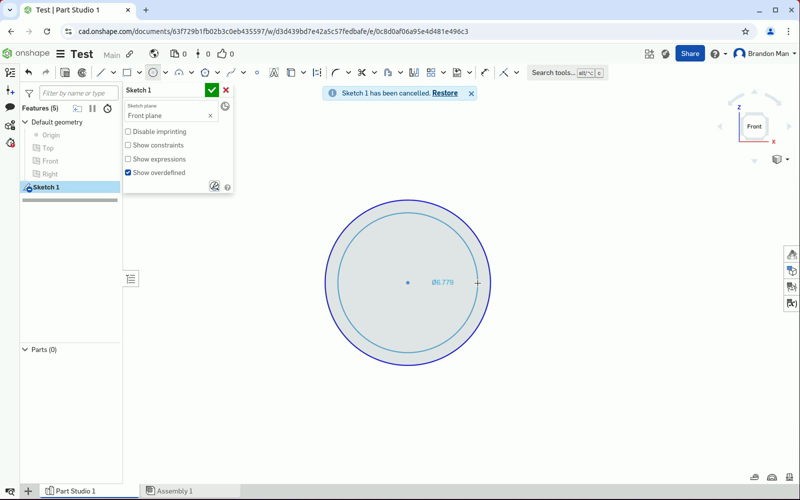
scroll(6)
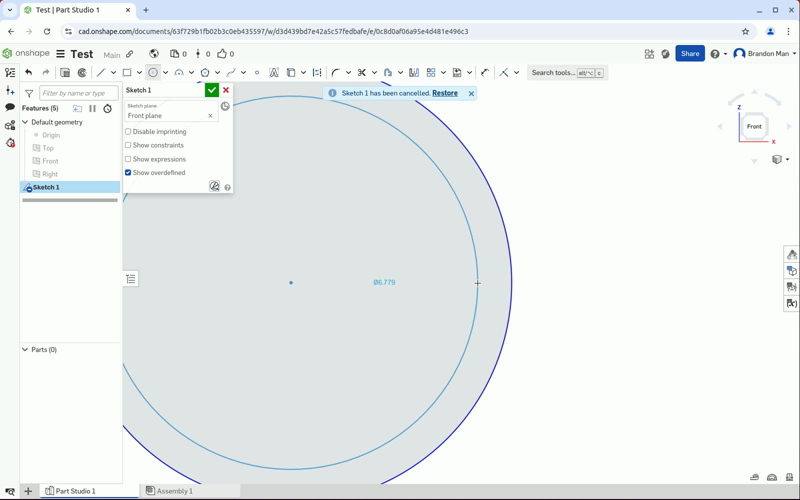
click(477, 282)
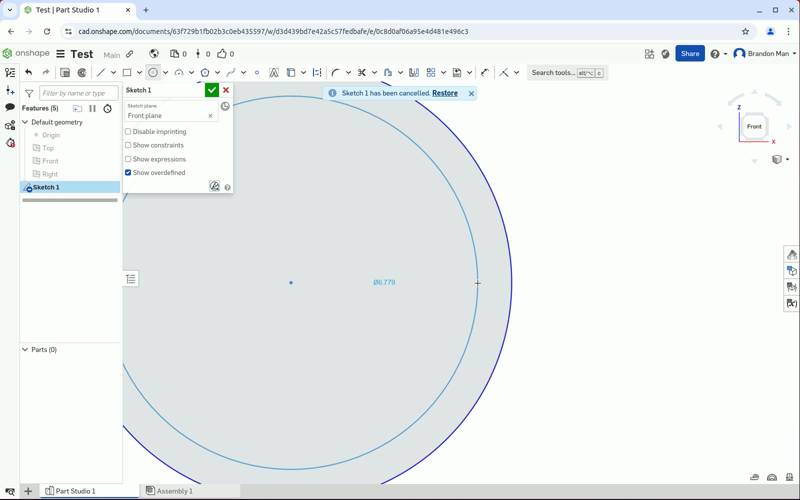
scroll(-6)
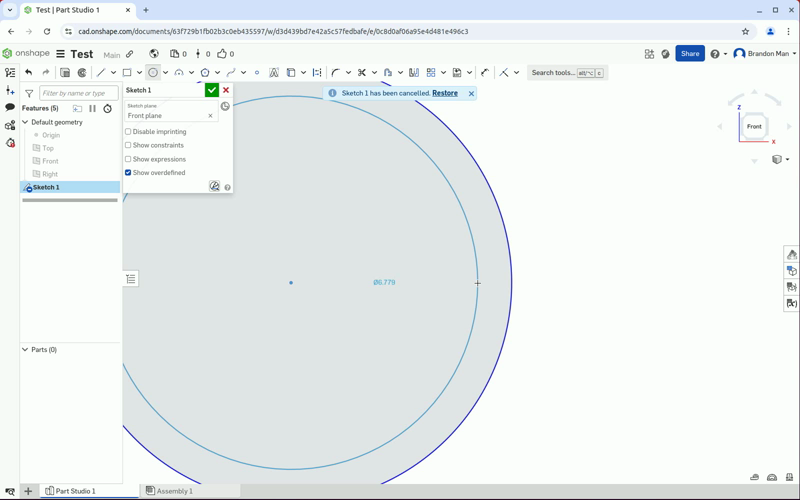
scroll(-6)
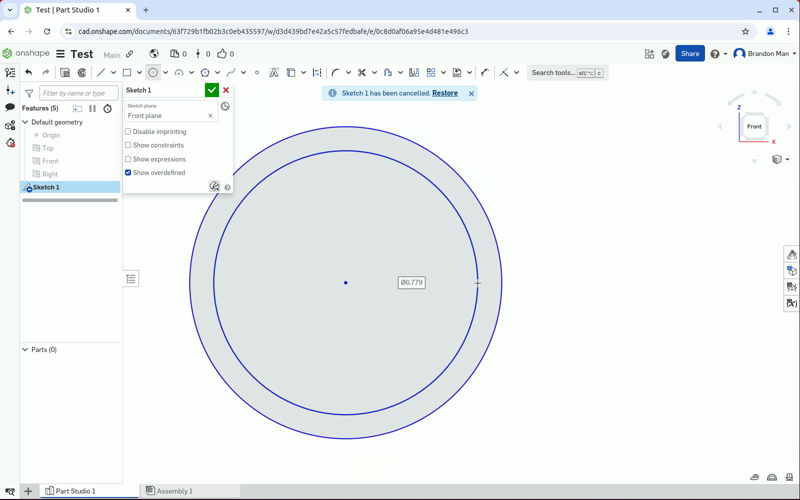
scroll(-6)
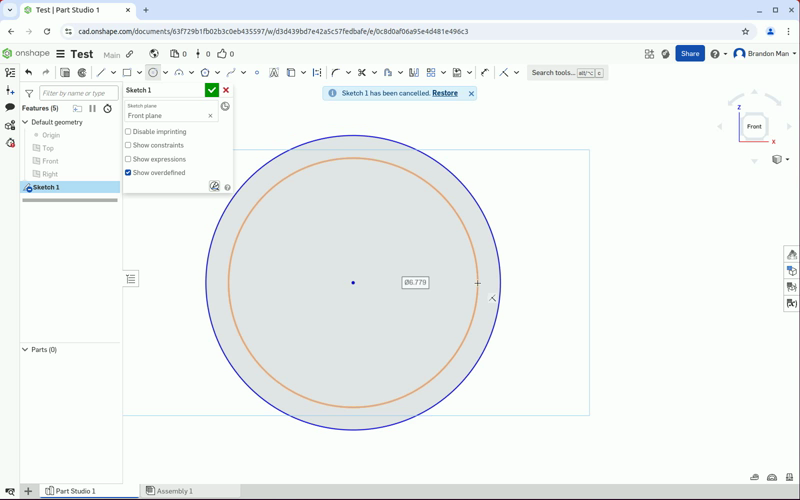
scroll(-6)
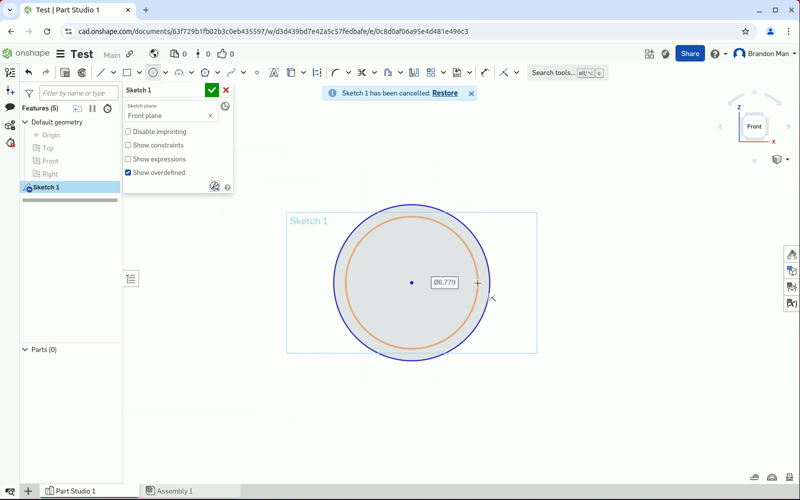
scroll(-6)
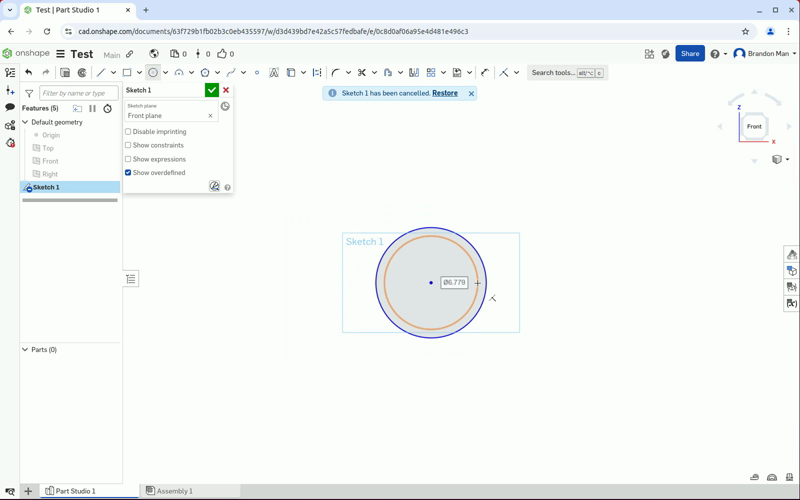
scroll(-6)
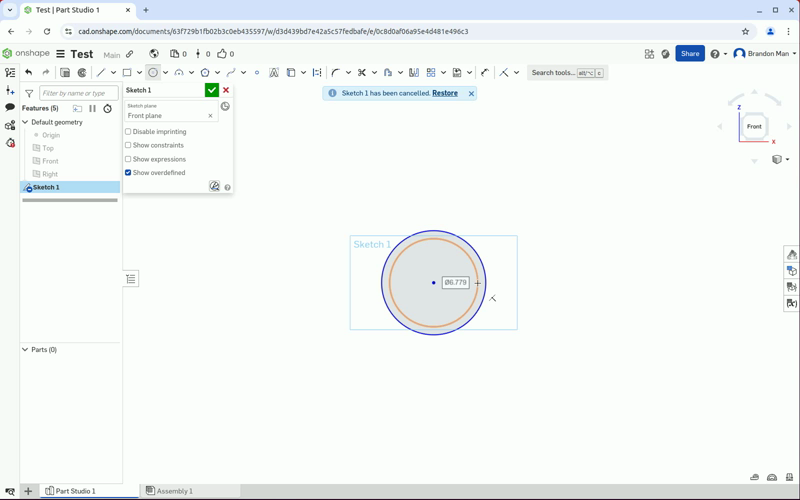
scroll(-6)
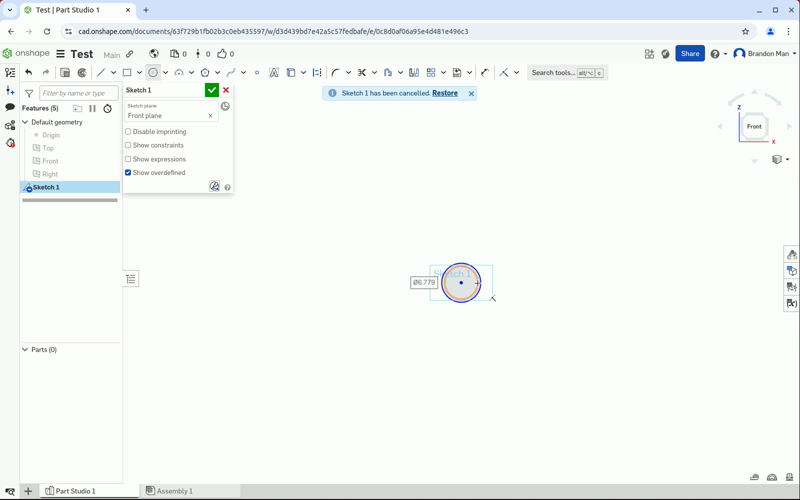
key(esc)
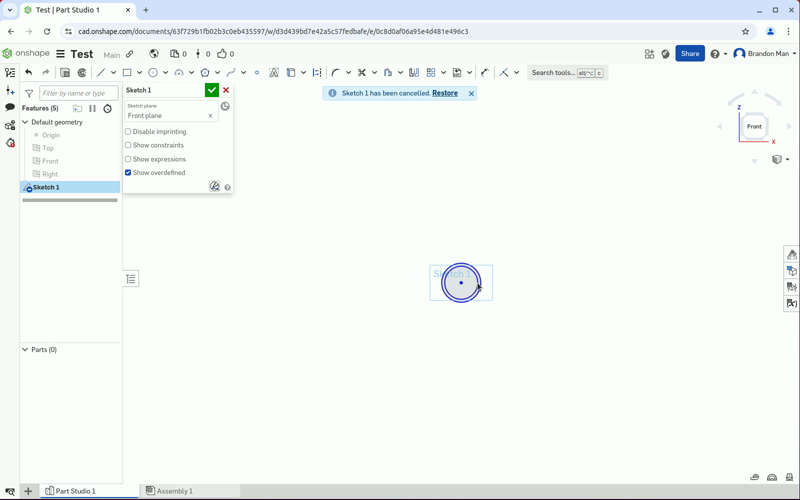
mouse_move(477, 289)
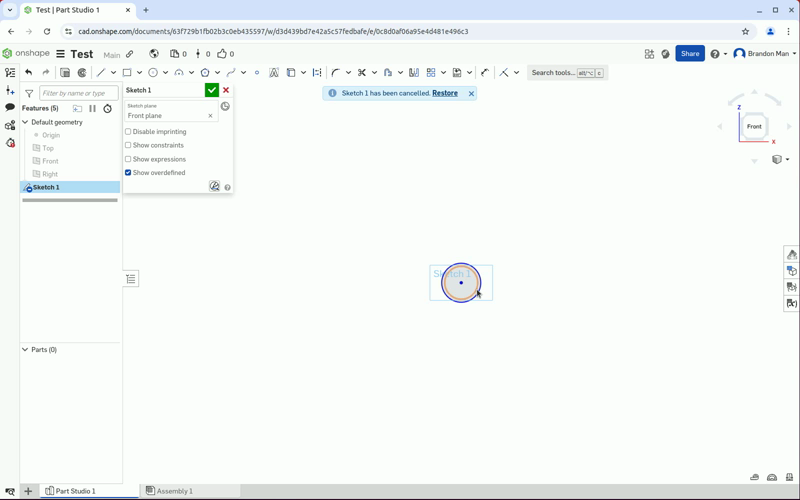
scroll(6)
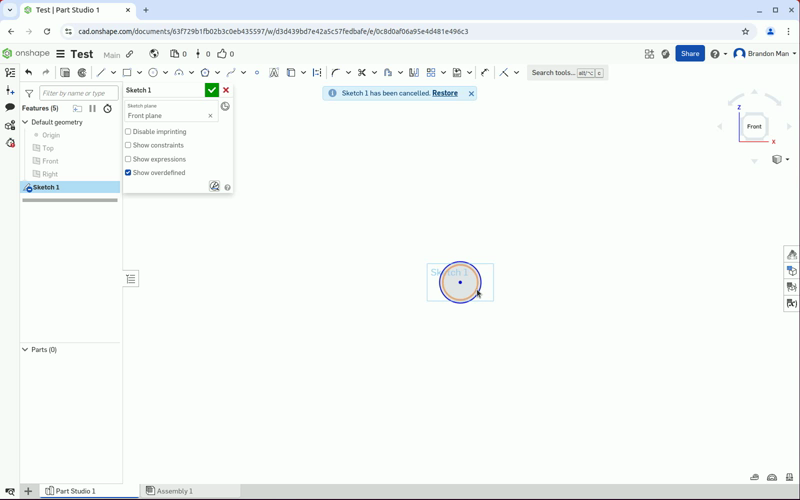
scroll(6)
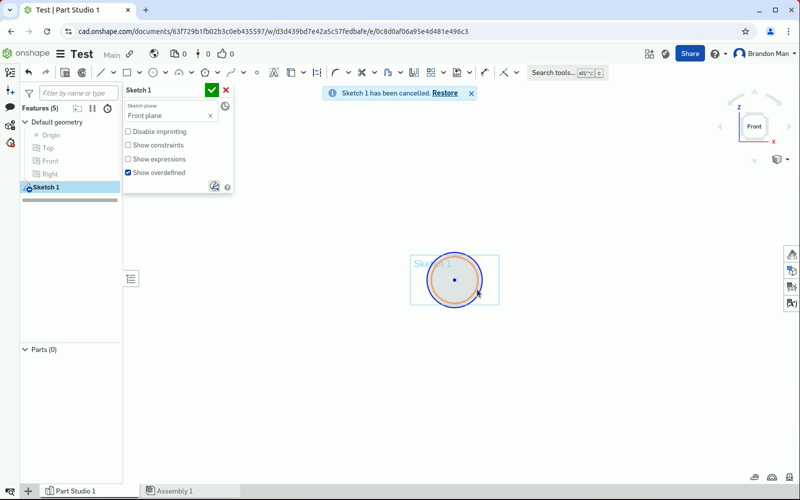
scroll(6)
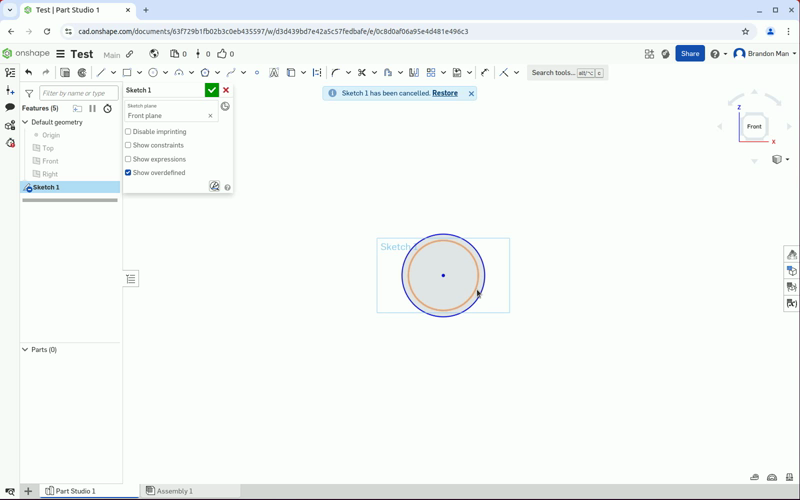
scroll(6)
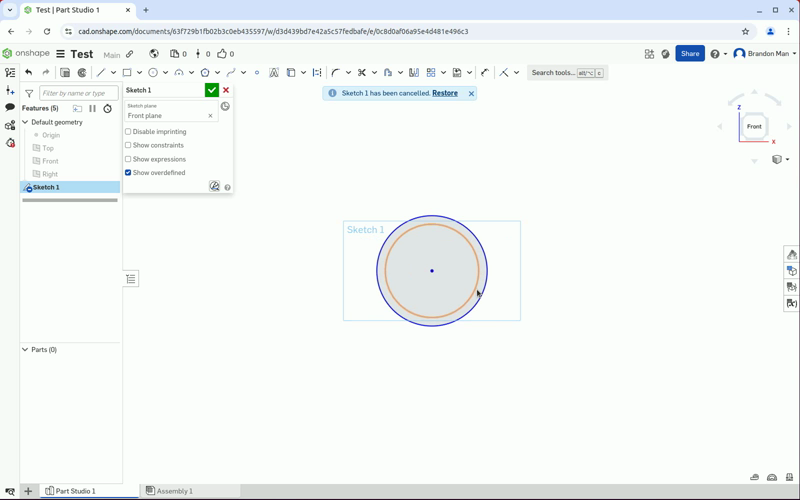
scroll(6)
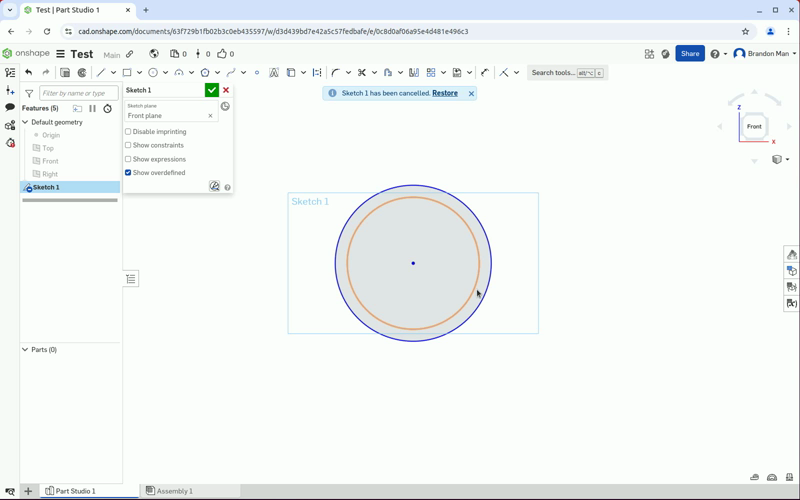
scroll(6)
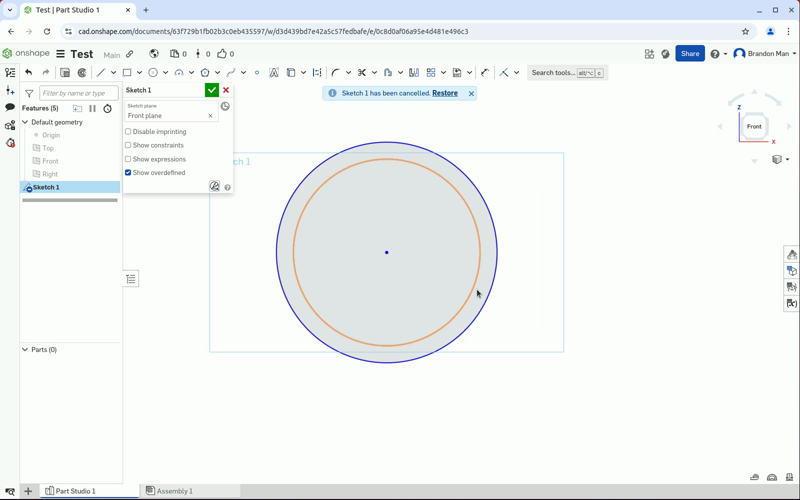
scroll(6)
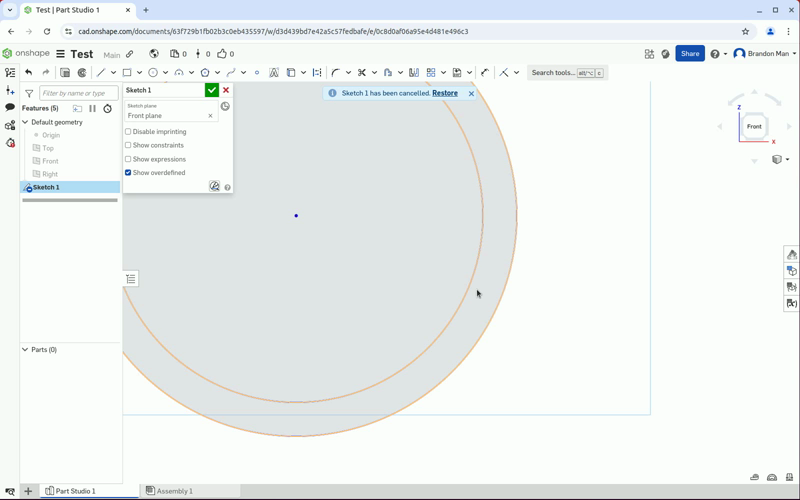
click(477, 289)
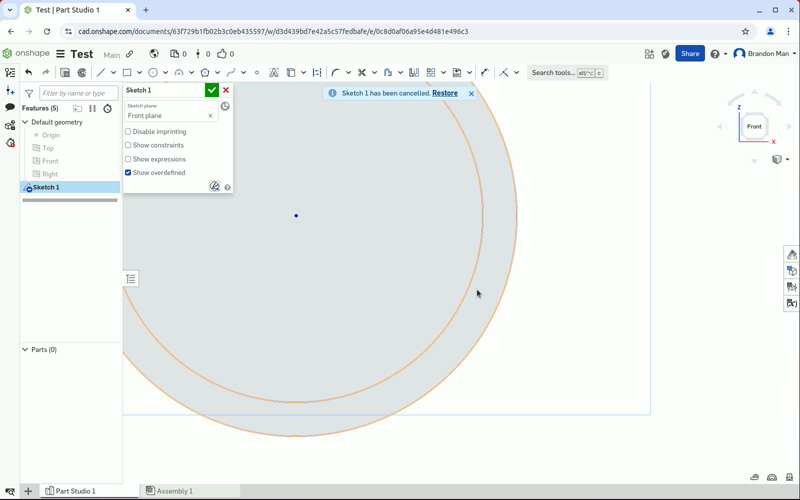
scroll(-6)
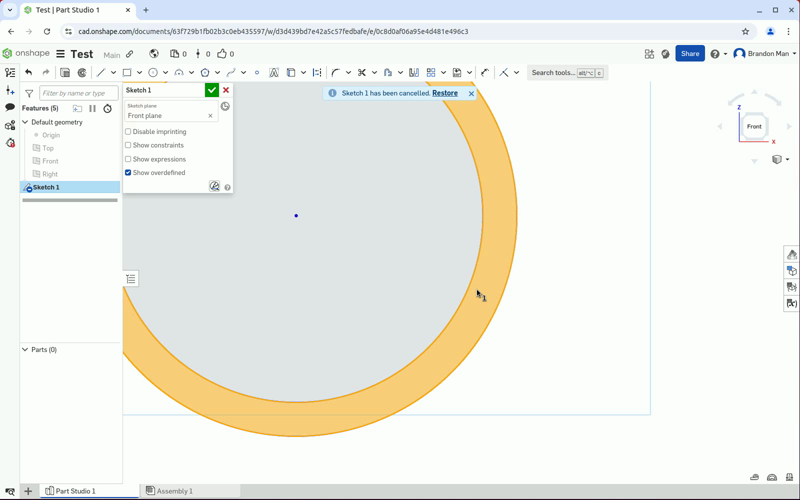
scroll(-6)
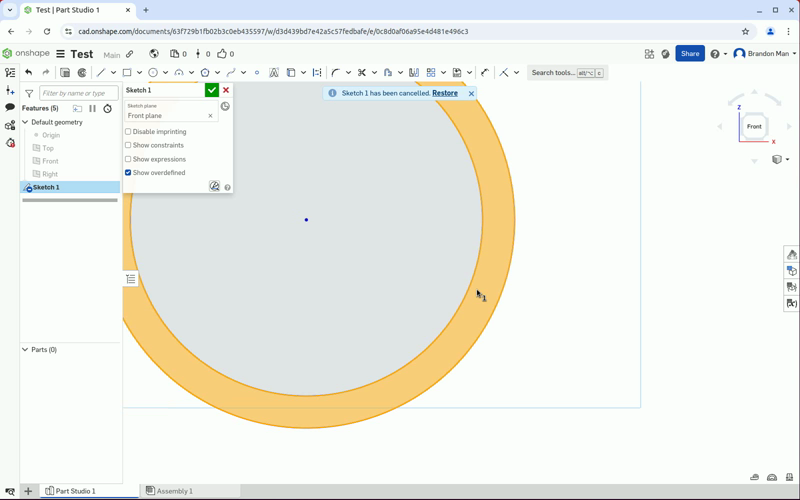
scroll(-6)
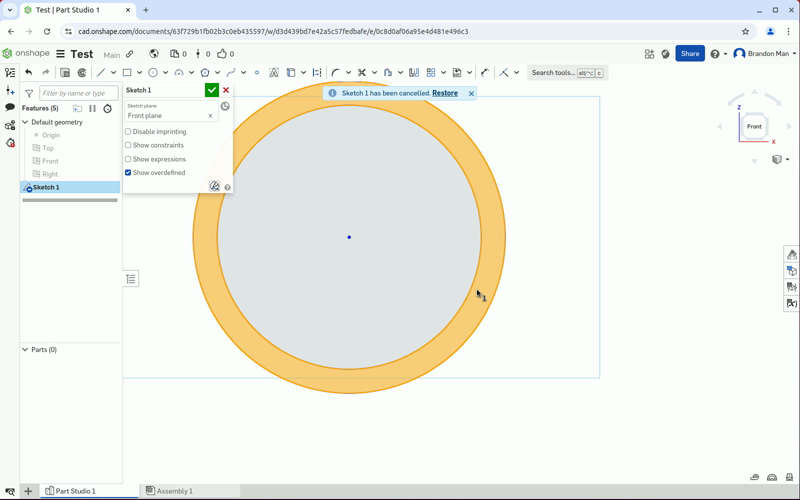
scroll(-6)
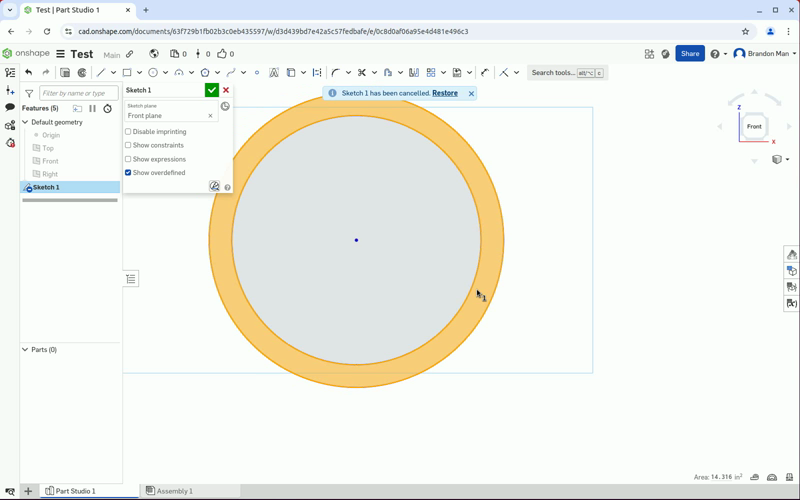
scroll(-6)
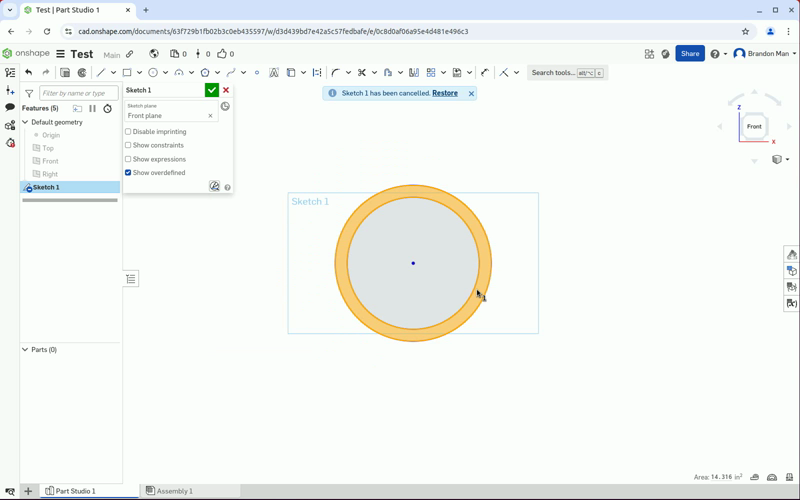
scroll(-6)
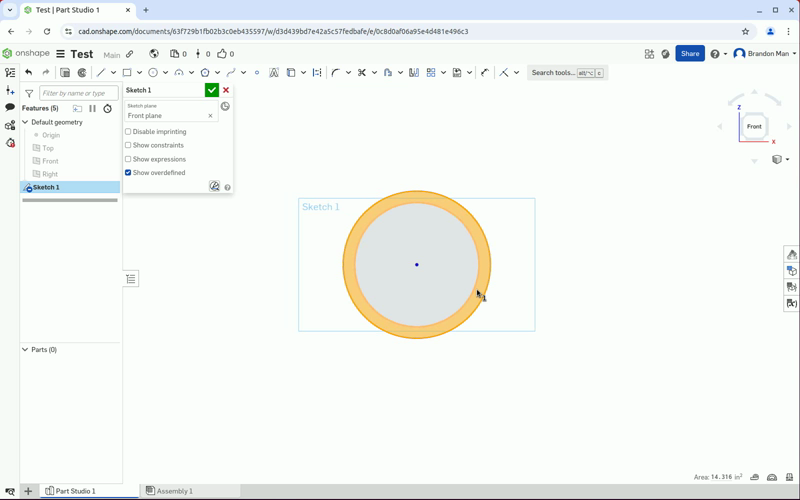
scroll(-6)
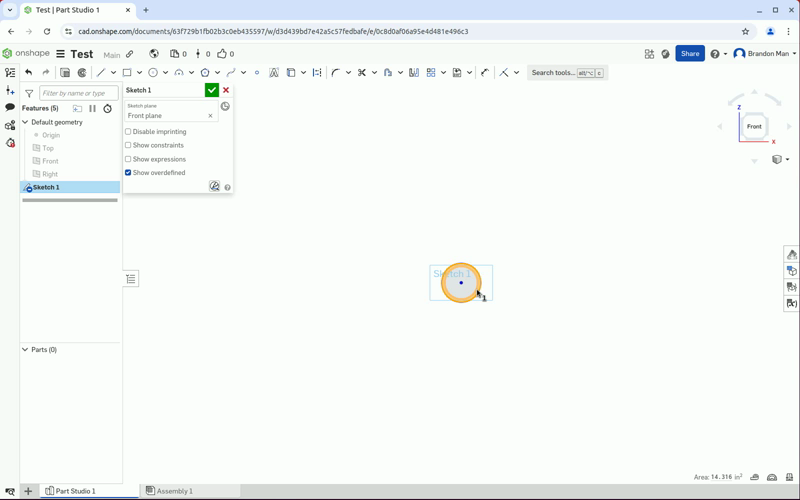
mouse_move(73, 352)
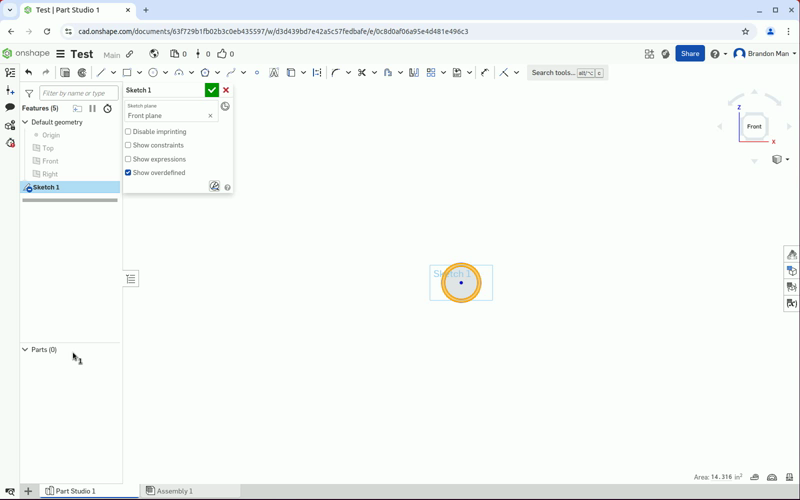
key(shift+y)
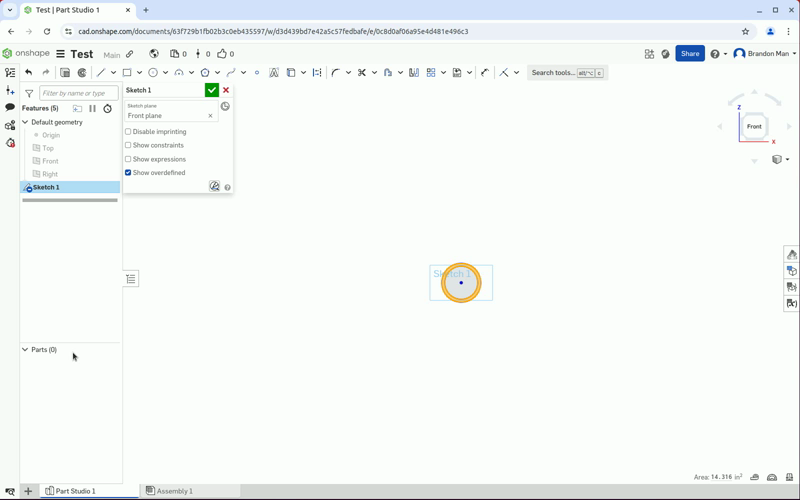
key(shift+e)
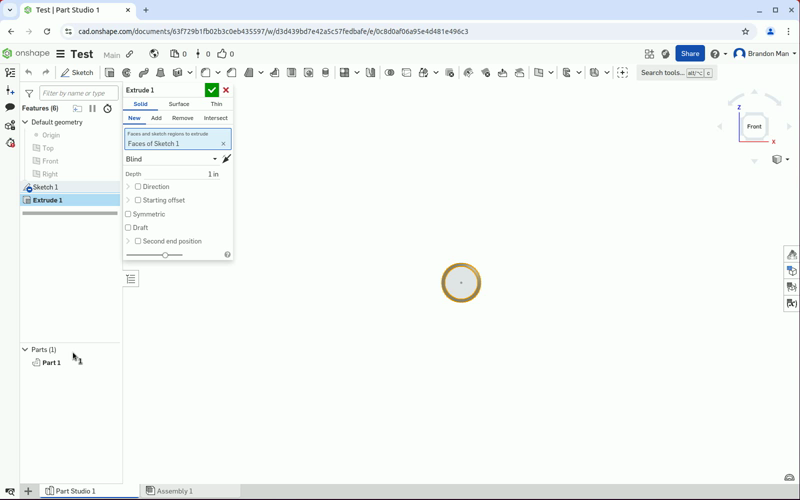
mouse_move(143, 106)
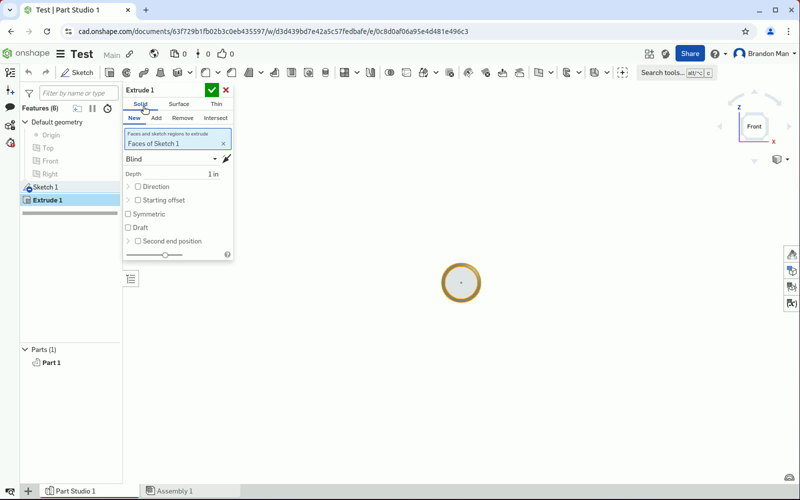
click(143, 106)
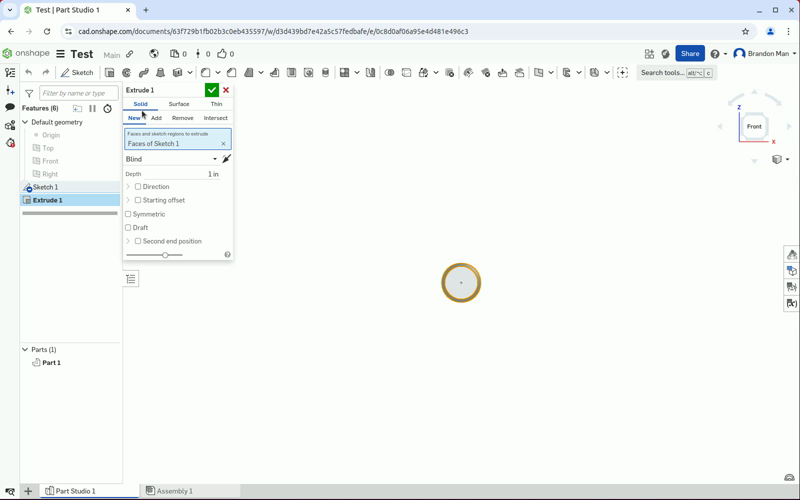
mouse_move(137, 120)
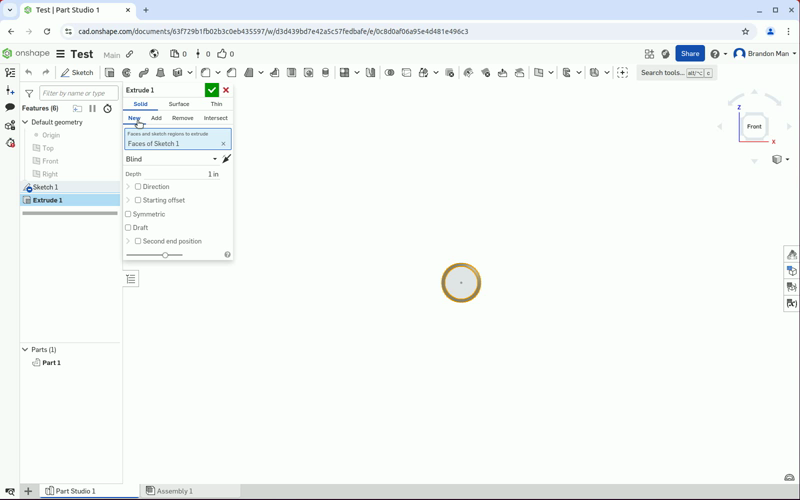
click(137, 120)
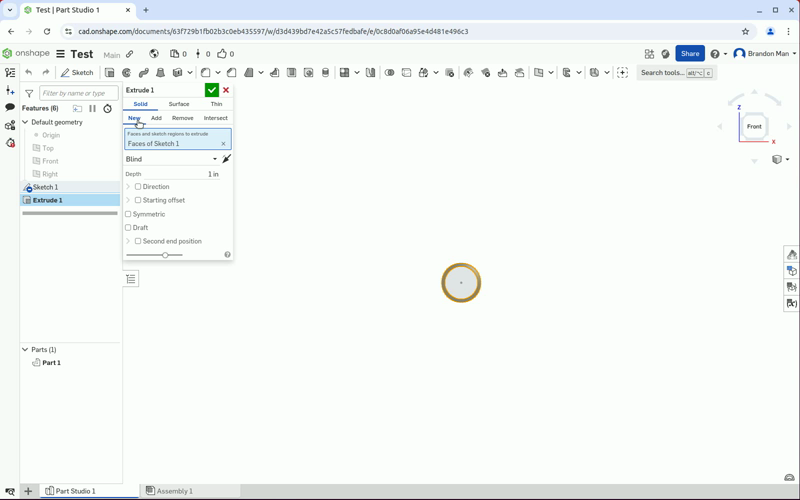
key(tab, 4)
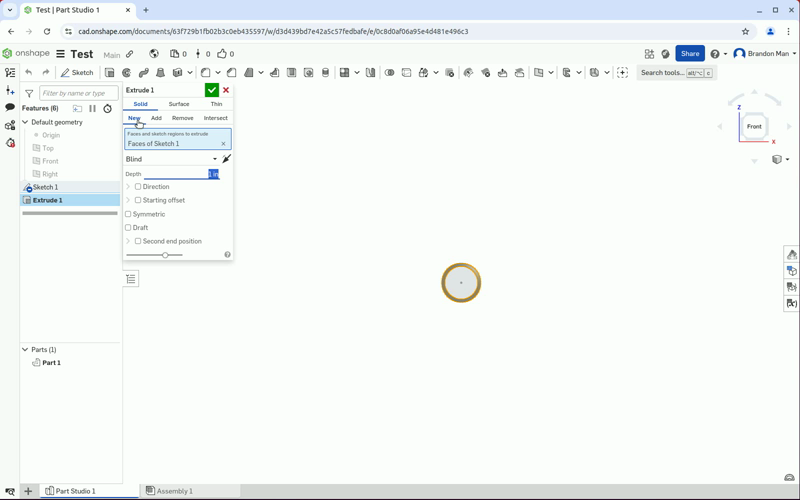
text(4.333)
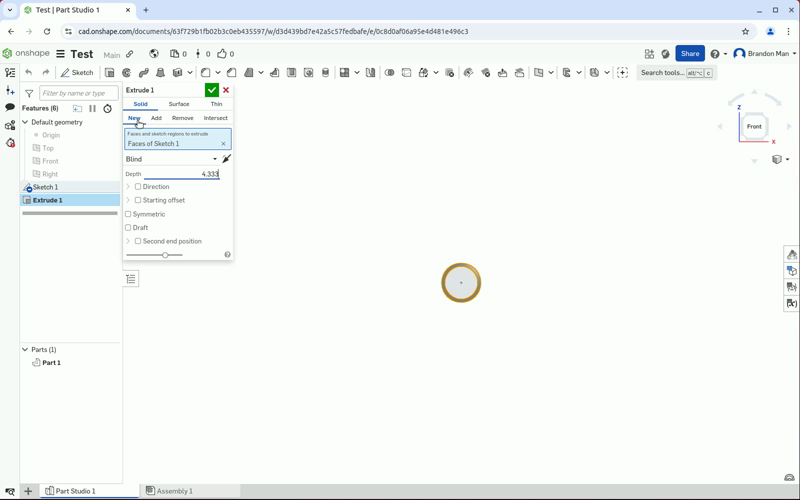
key(enter)
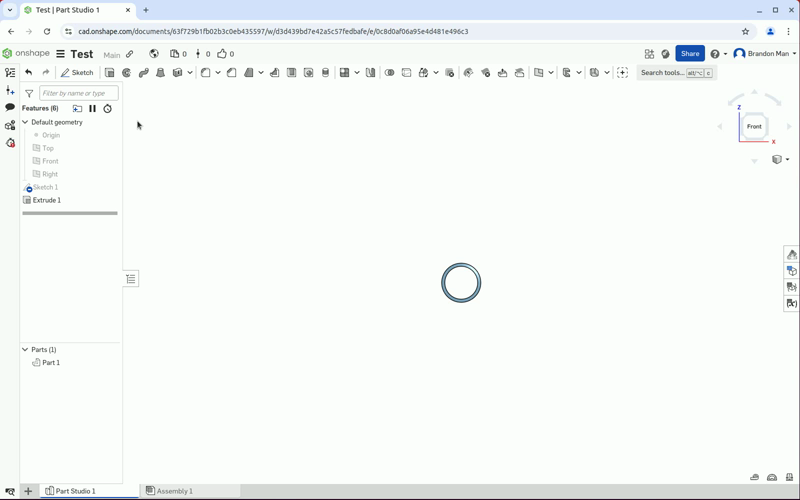
key(shift+h)
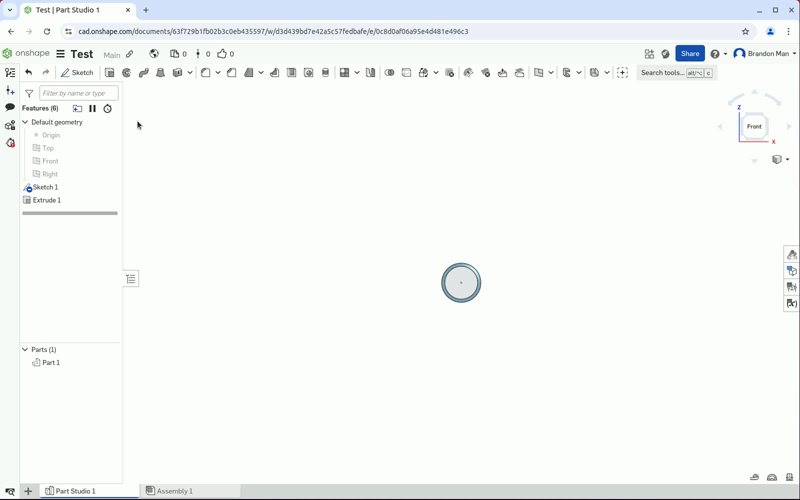
key(shift+h)
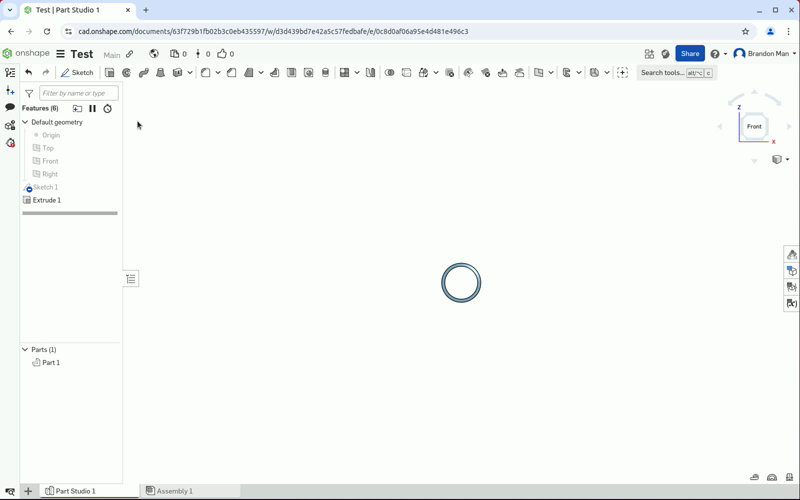
mouse_move(73, 189)
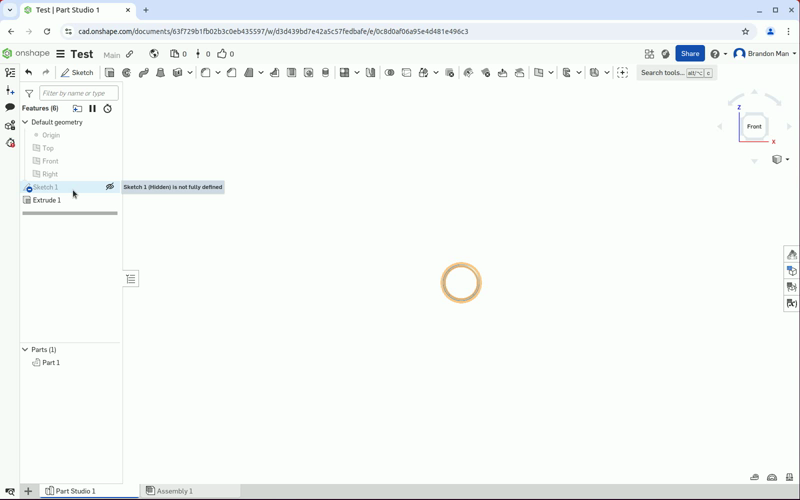
click(73, 189)
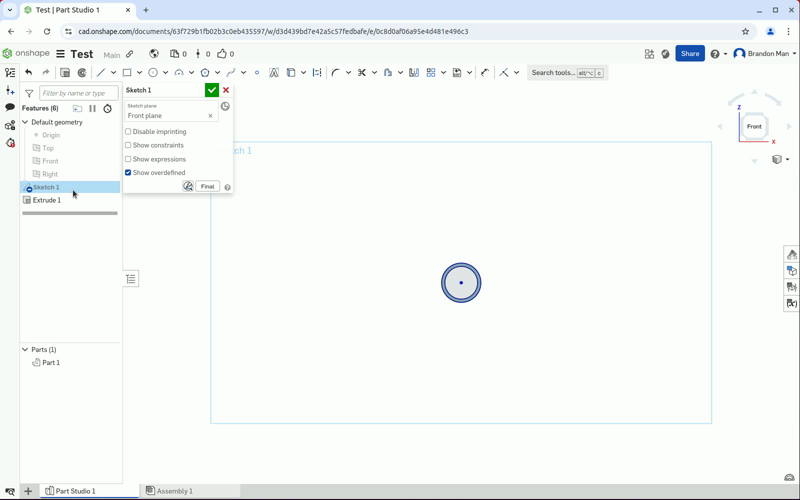
mouse_move(229, 92)
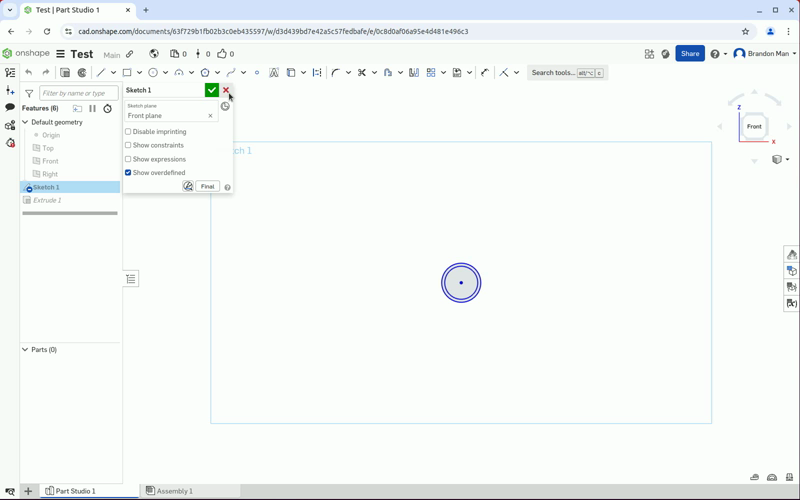
click(229, 92)
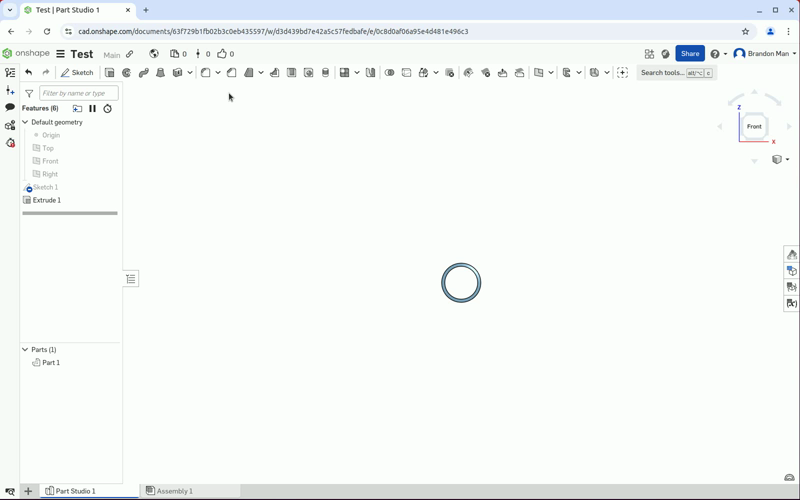
mouse_move(73, 352)
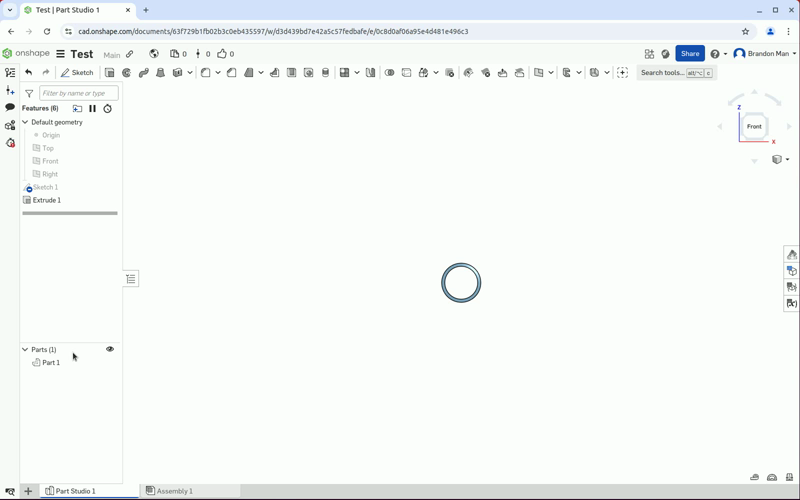
key(y)
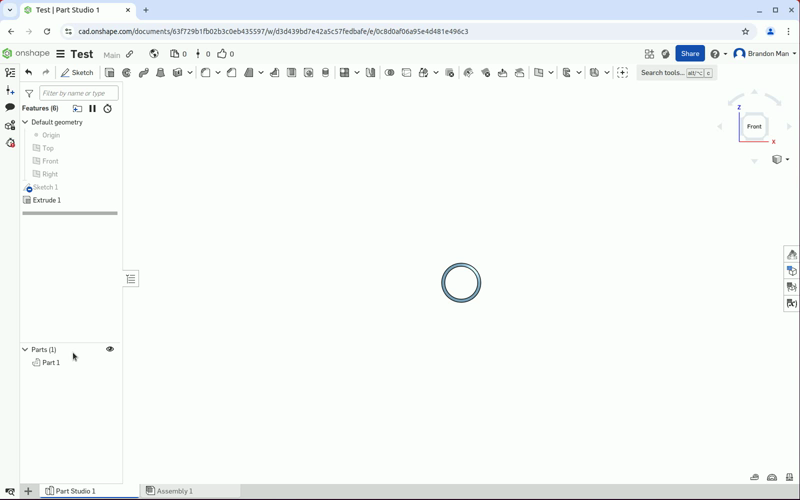
key(shift+p)
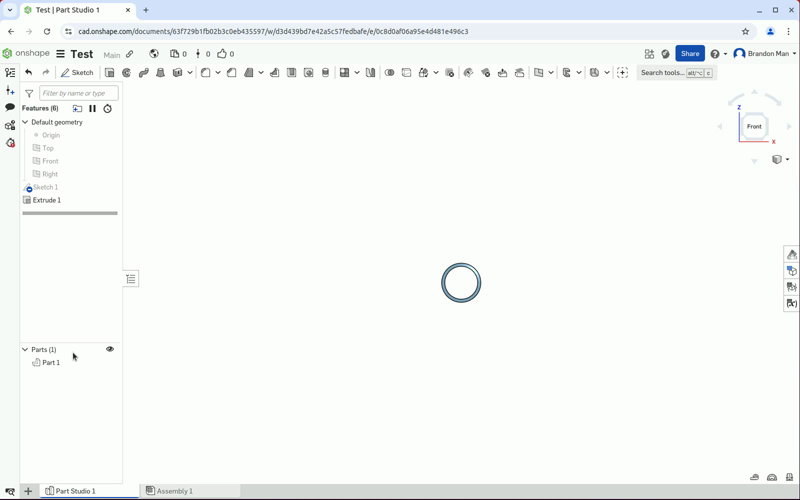
key(space)
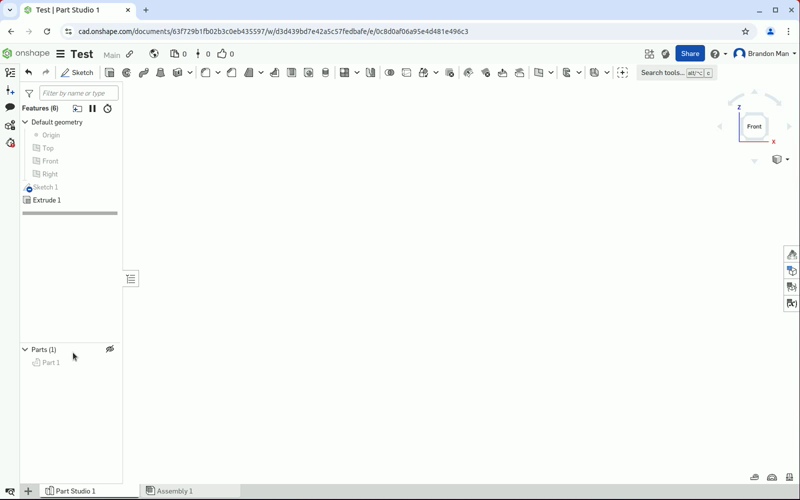
key_down(shift)
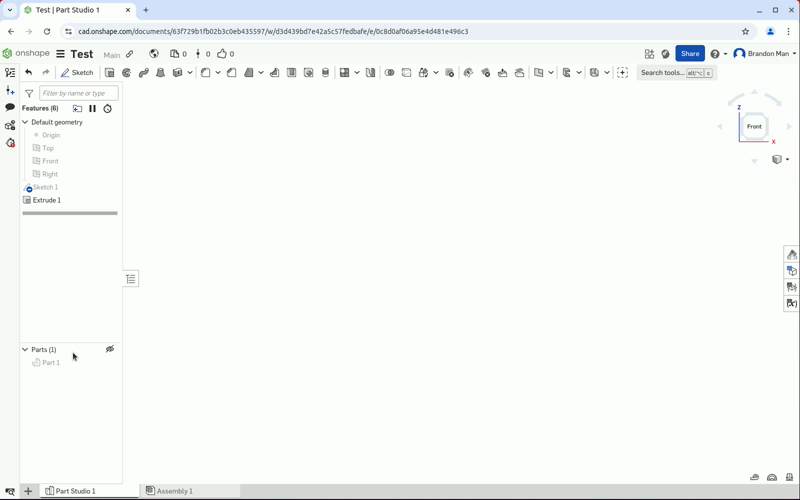
key(left)
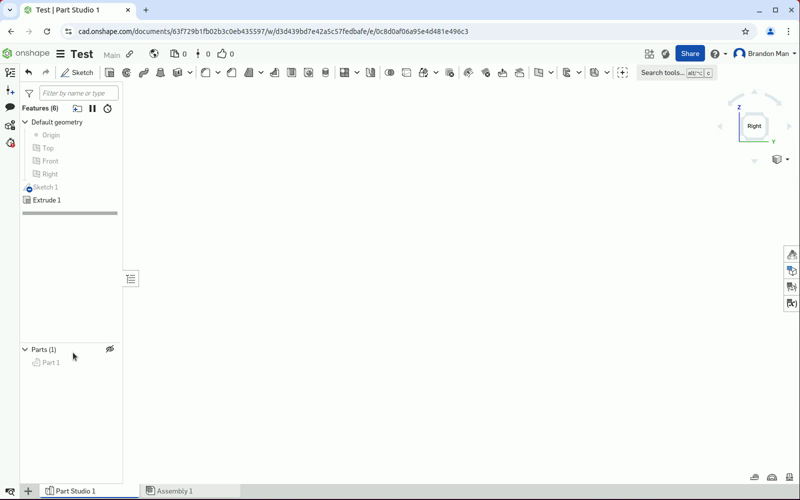
key_up(shift)
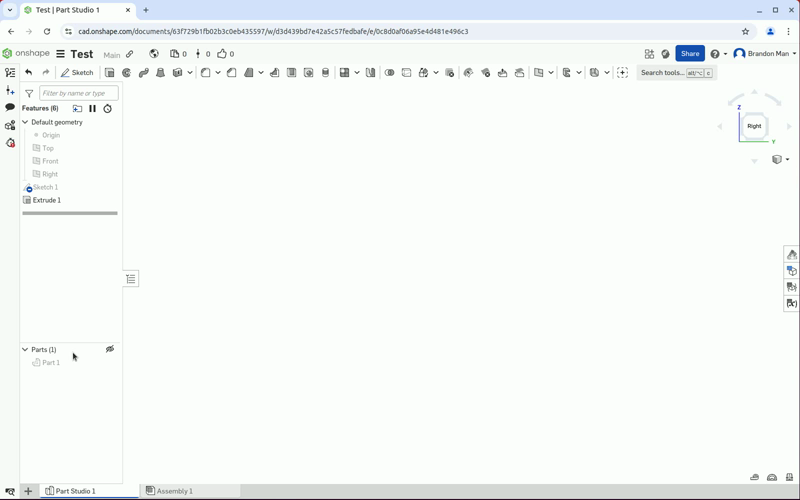
mouse_move(73, 352)
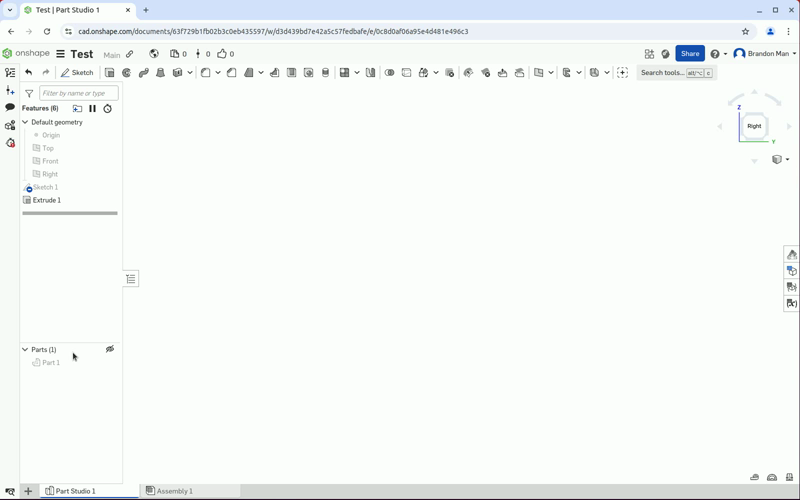
key(shift+y)
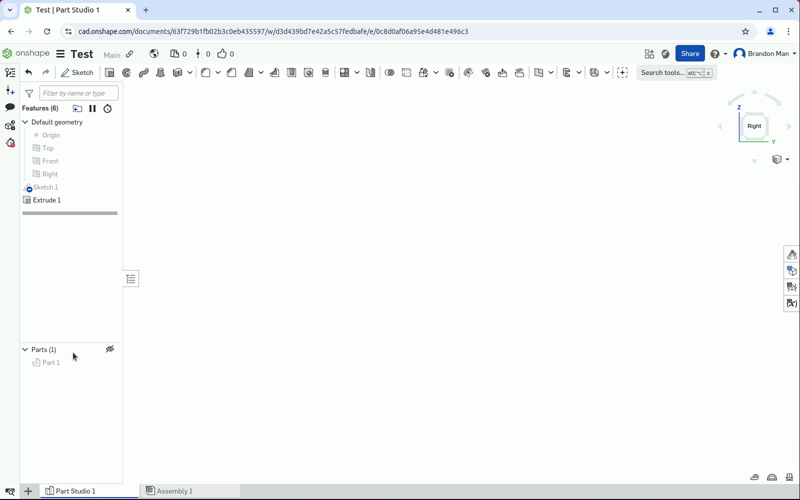
key(shift+s)
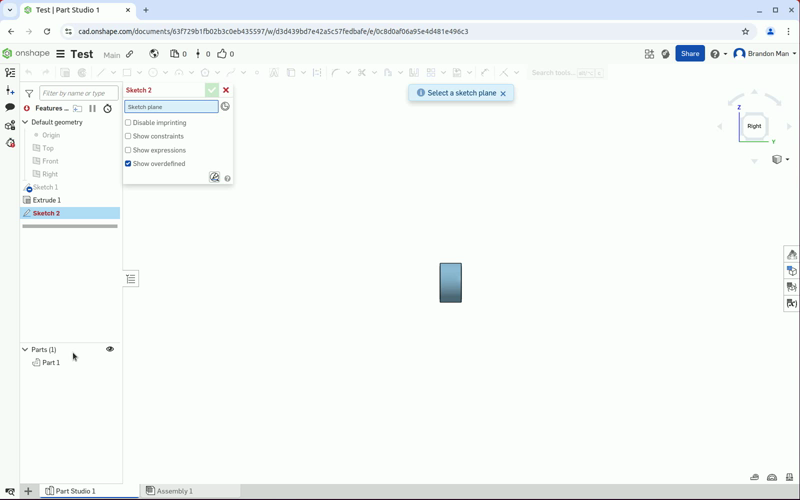
mouse_move(73, 176)
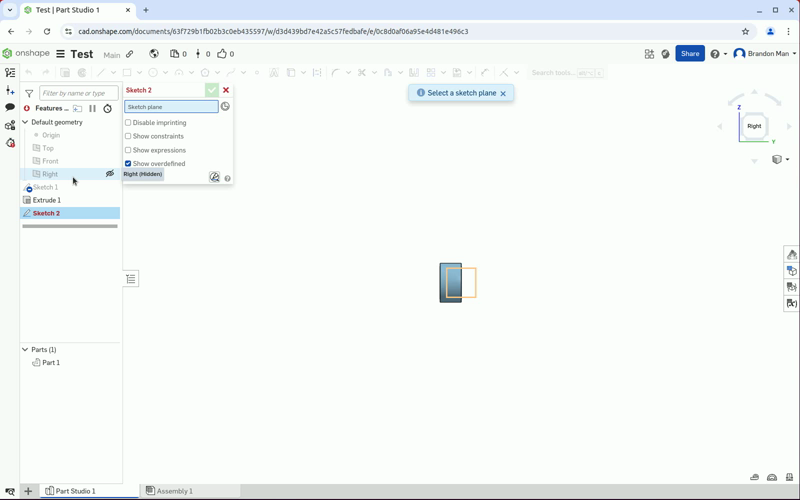
click(73, 176)
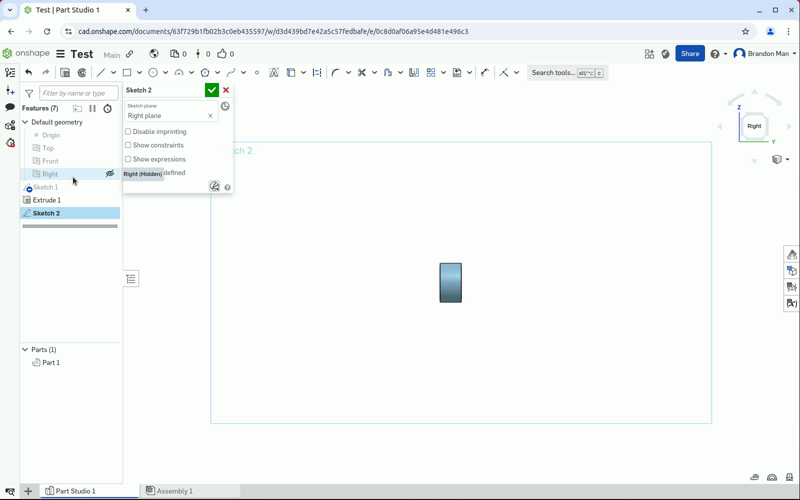
mouse_move(73, 352)
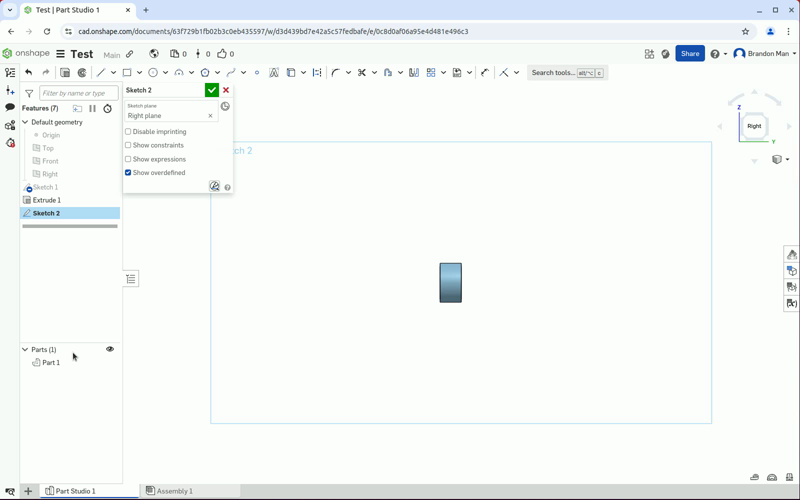
key(y)
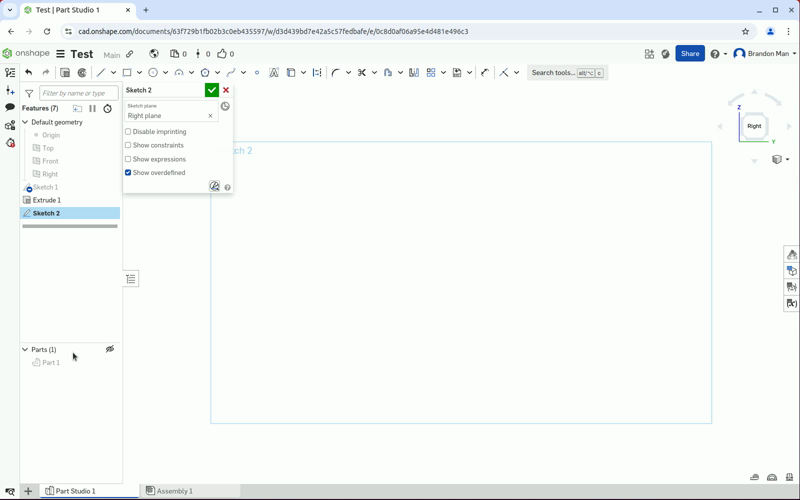
key(l)
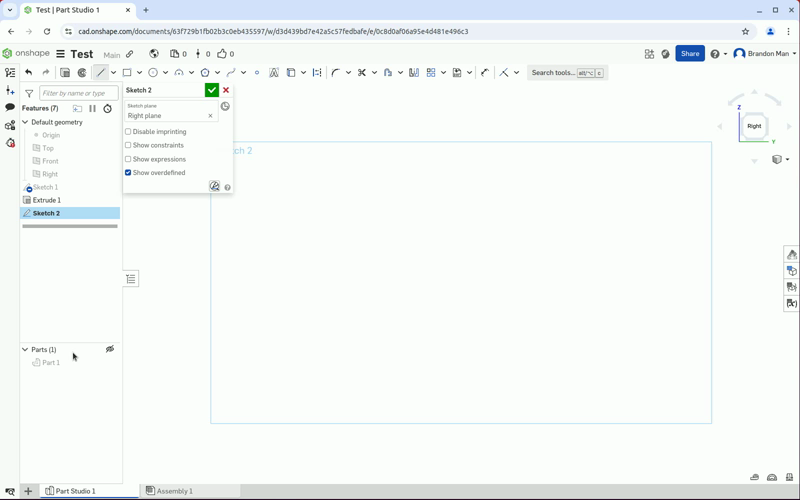
key_down(shift)
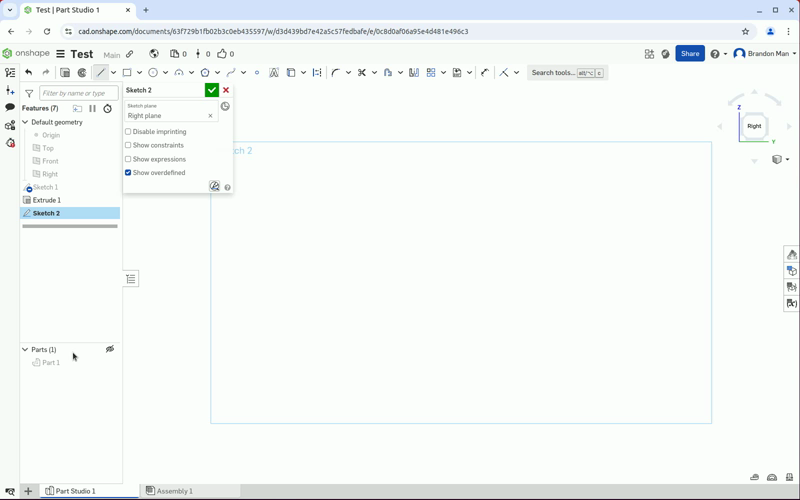
mouse_move(439, 282)
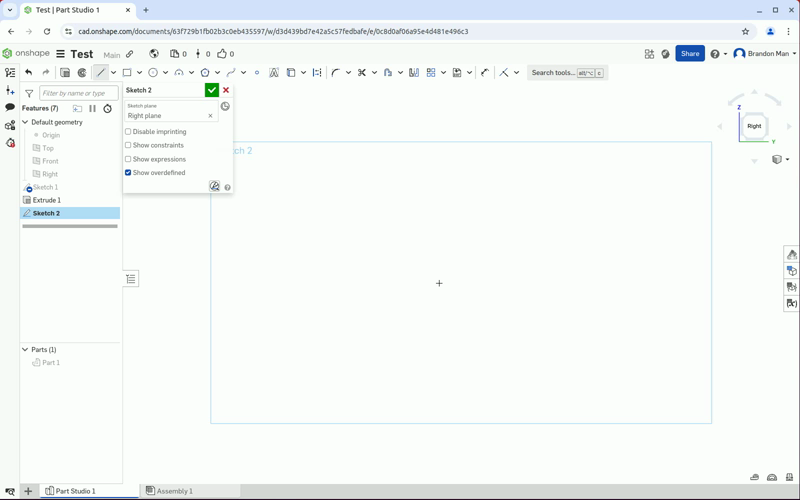
click(439, 282)
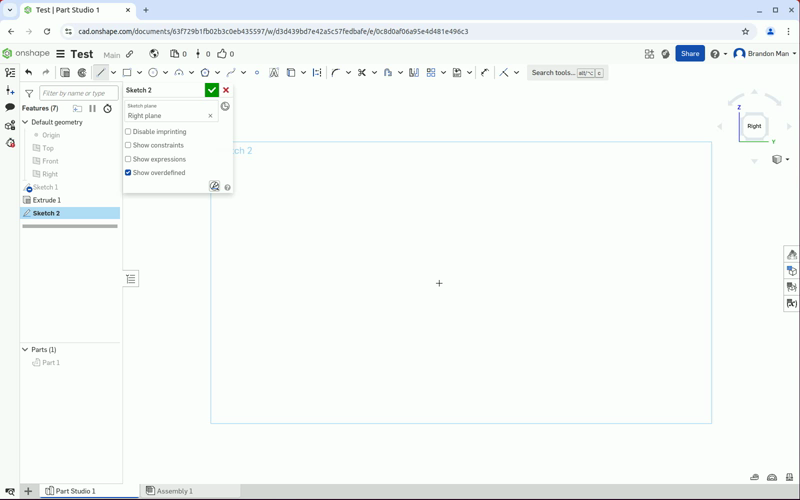
key_up(shift)
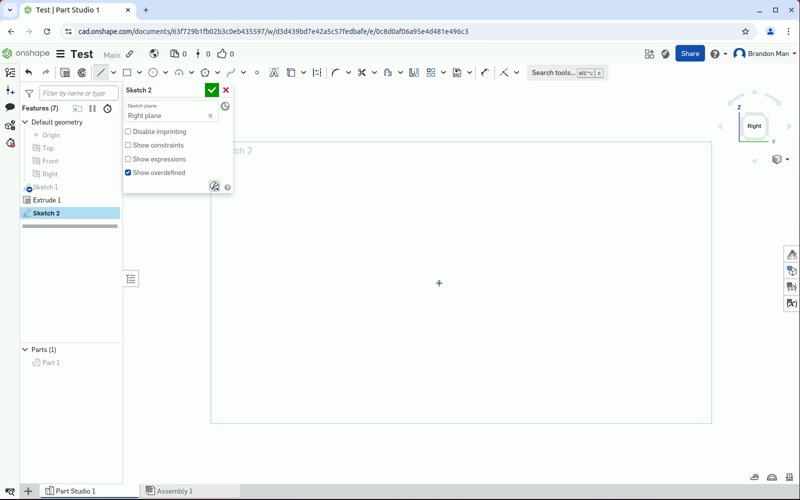
key_down(shift)
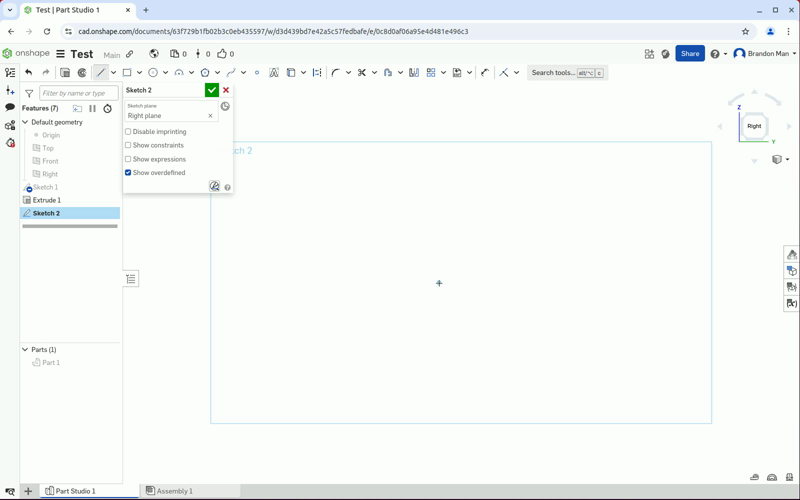
mouse_move(469, 282)
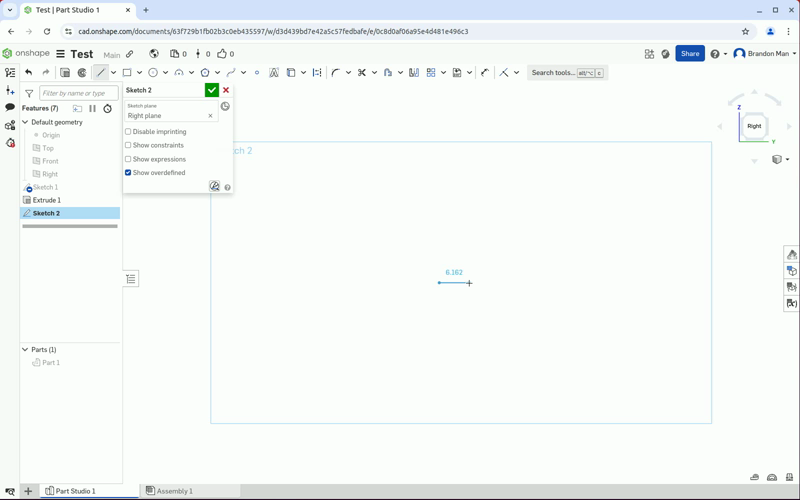
mouse_move(492, 282)
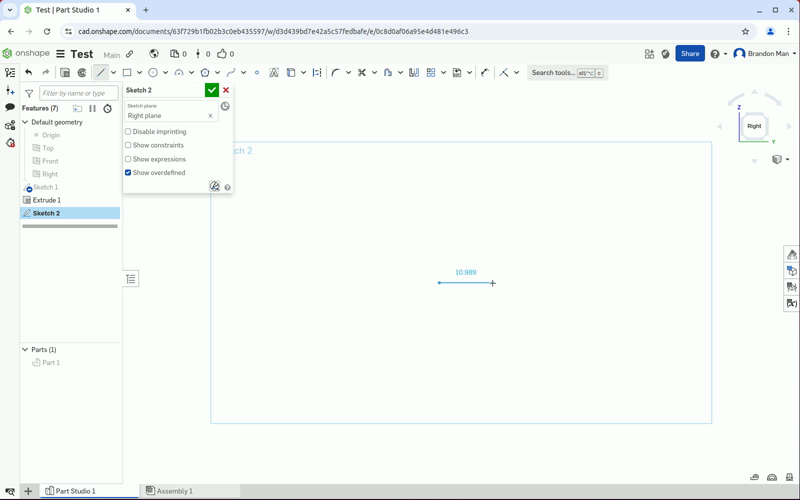
click(492, 282)
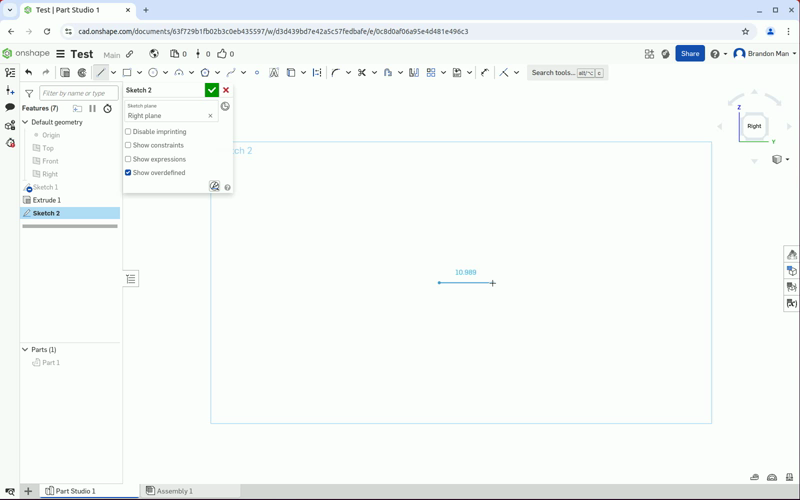
key_up(shift)
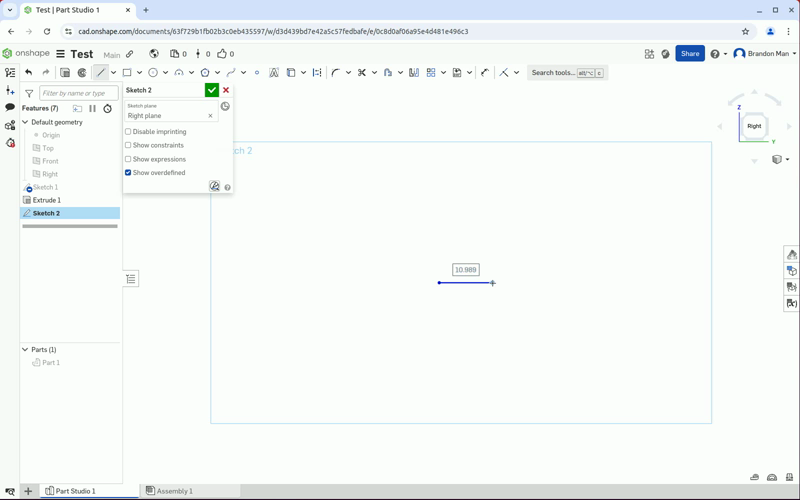
key_down(shift)
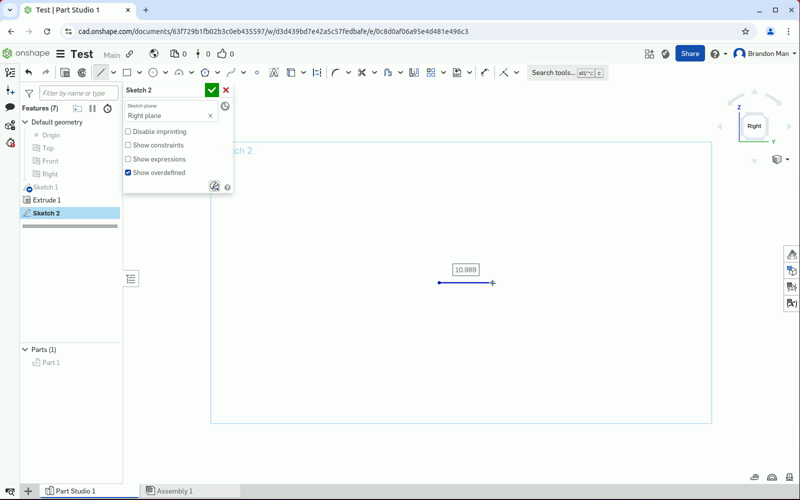
mouse_move(526, 188)
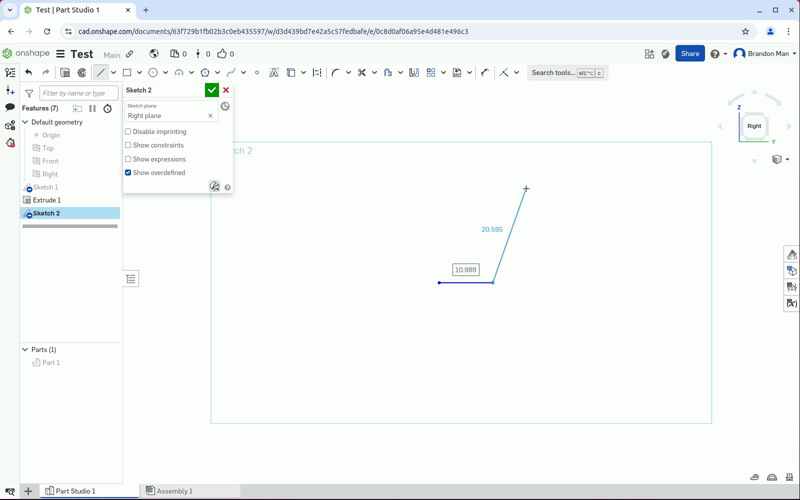
click(526, 188)
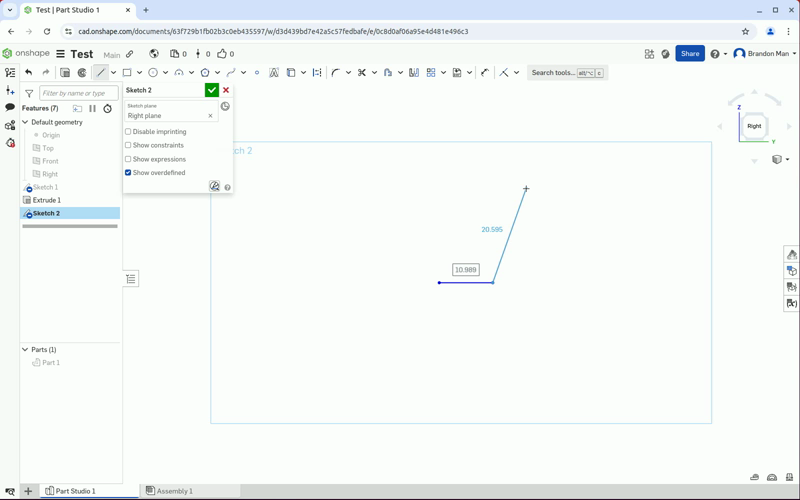
key_up(shift)
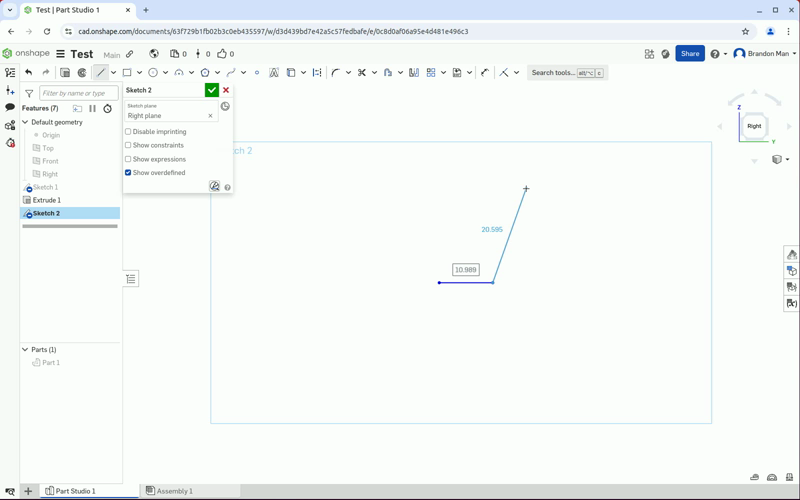
key(esc)
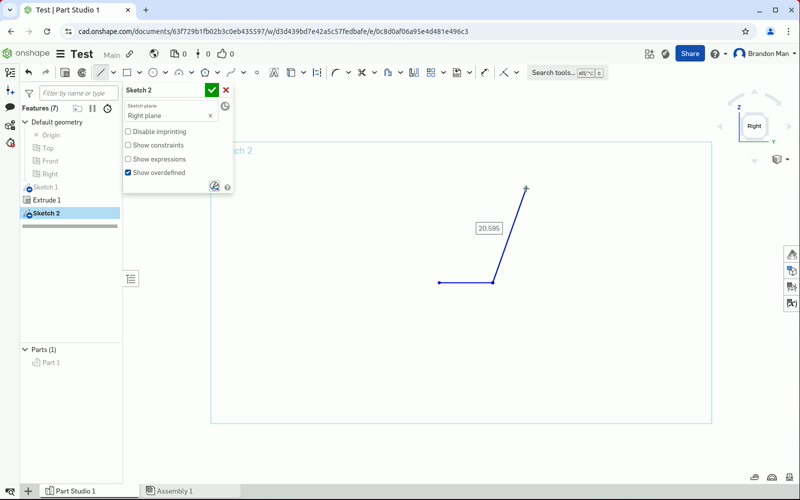
key(a)
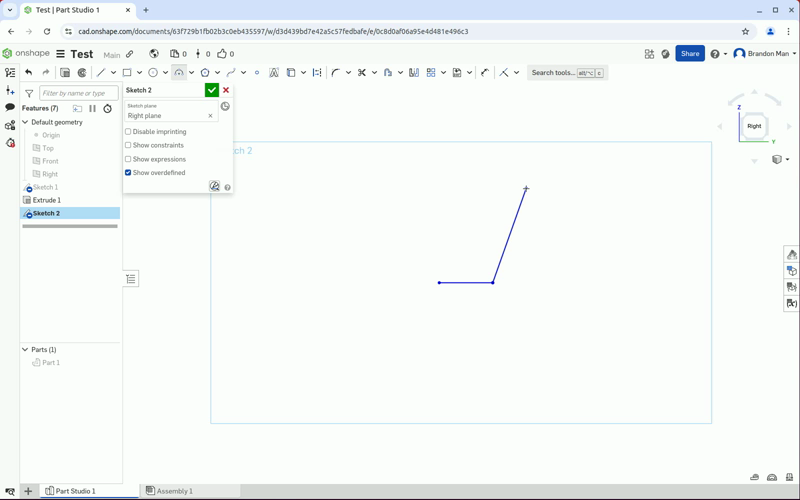
mouse_move(526, 188)
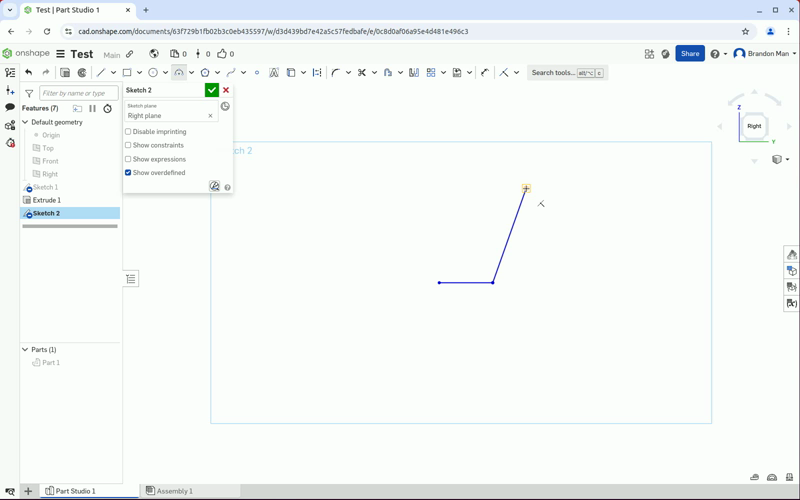
click(526, 188)
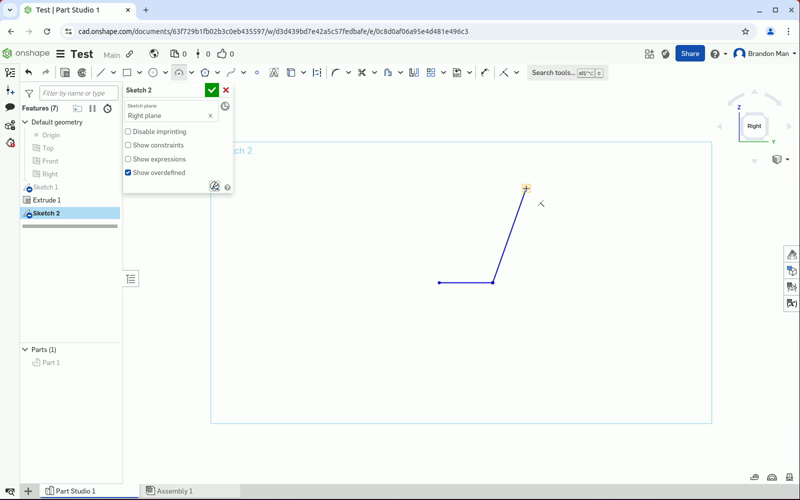
key_down(shift)
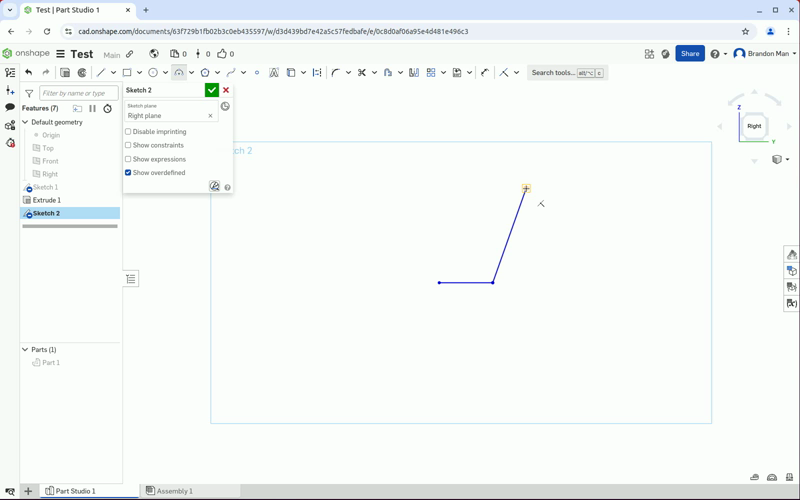
mouse_move(513, 170)
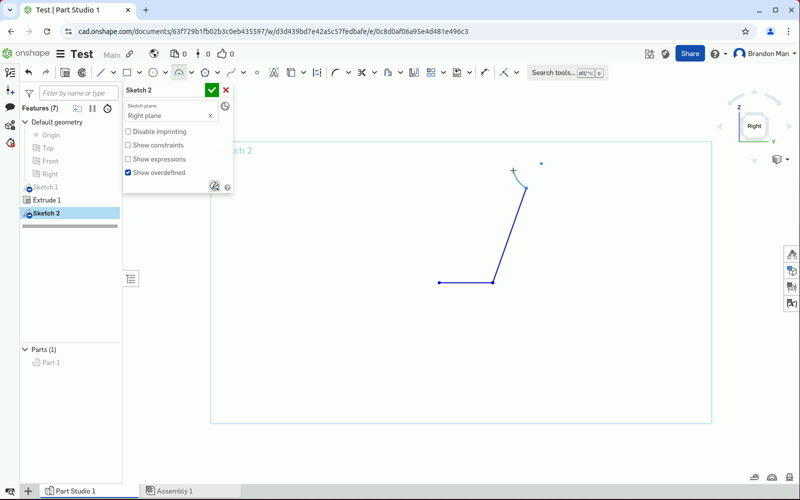
click(513, 170)
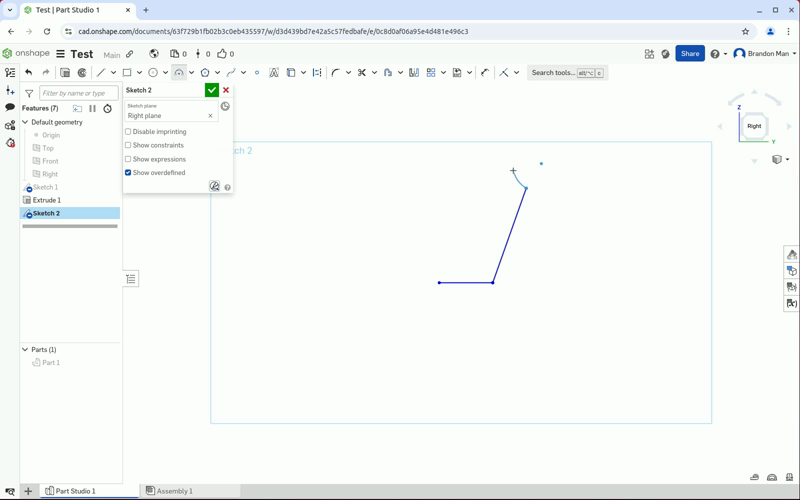
mouse_move(502, 191)
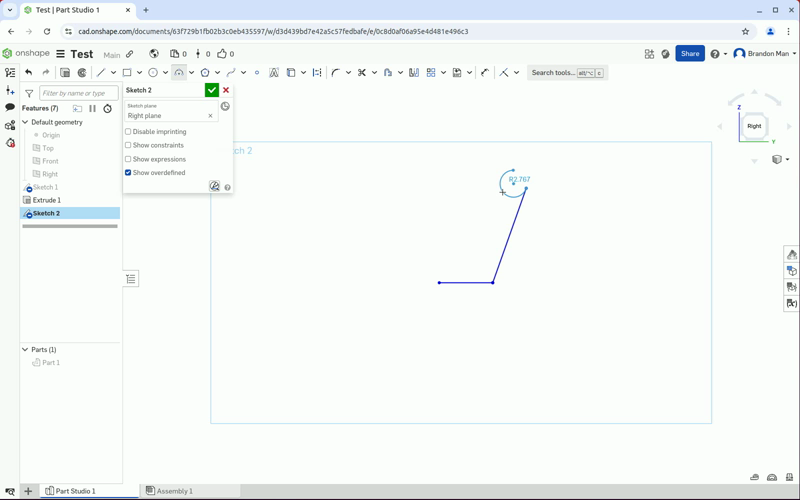
click(502, 191)
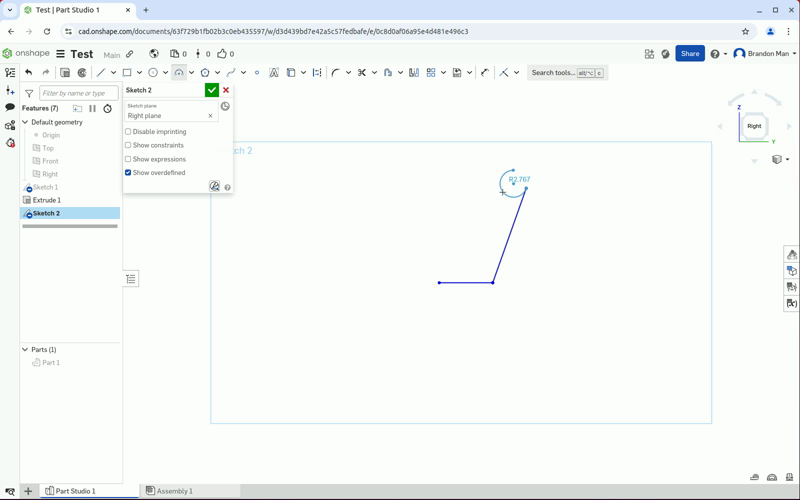
key_up(shift)
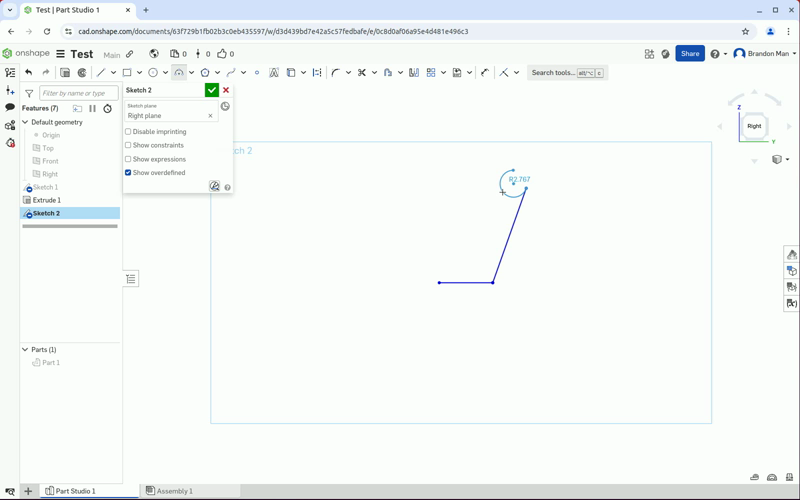
key(esc)
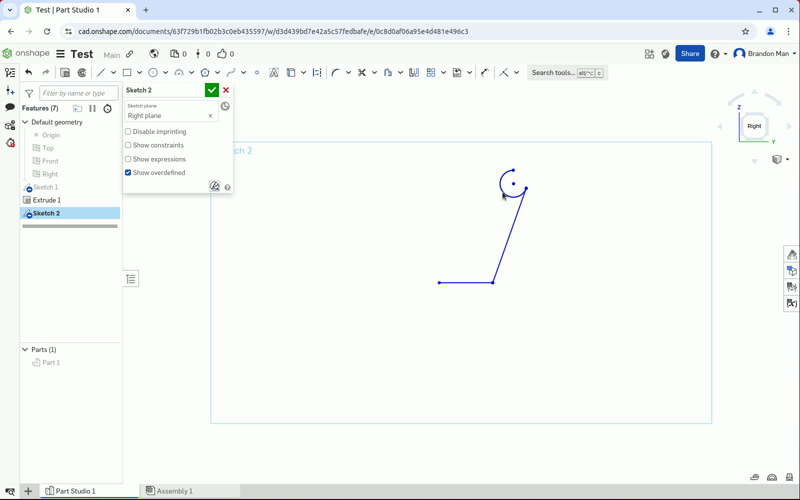
key(l)
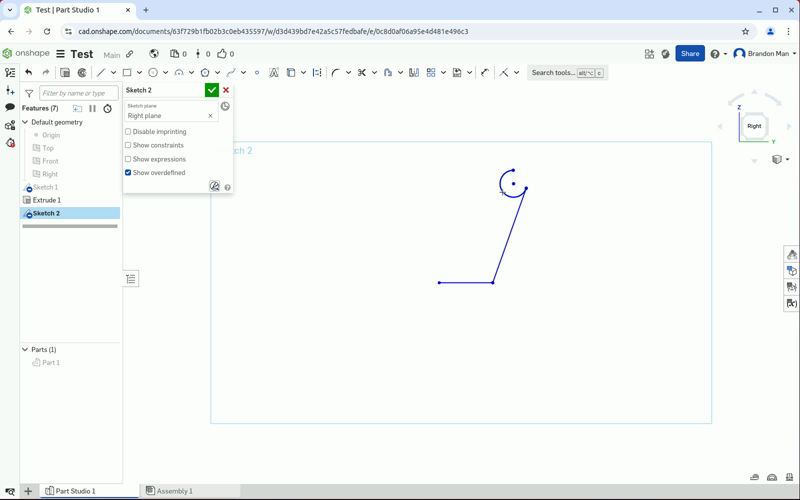
mouse_move(513, 170)
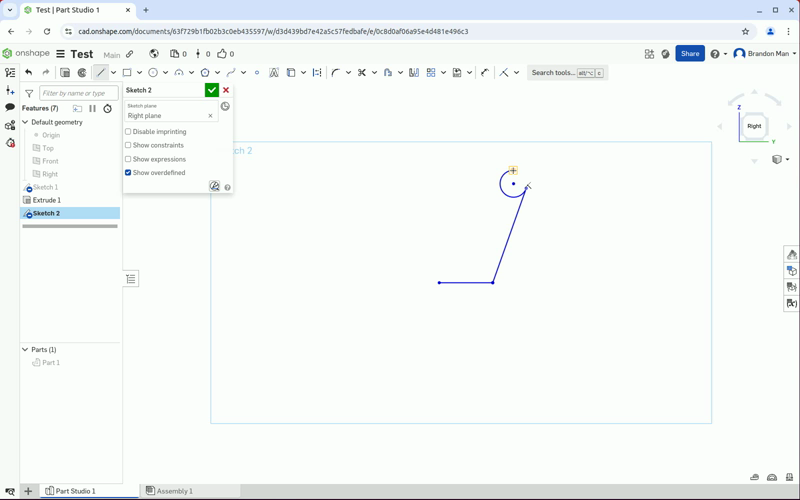
click(513, 170)
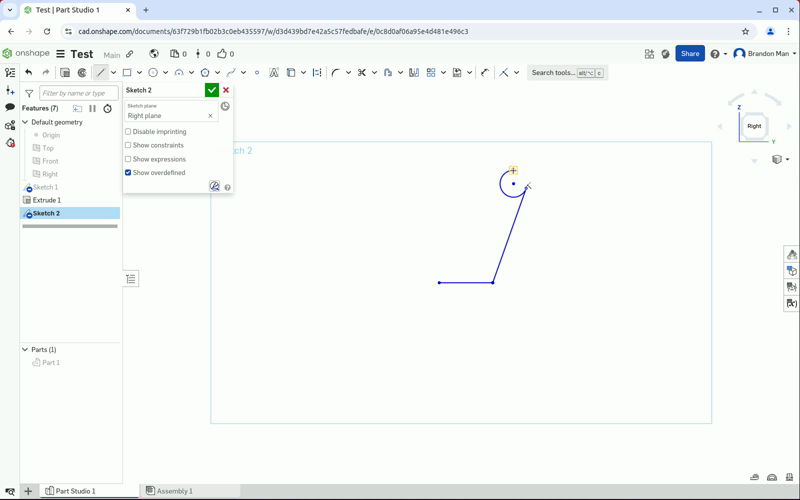
key_down(shift)
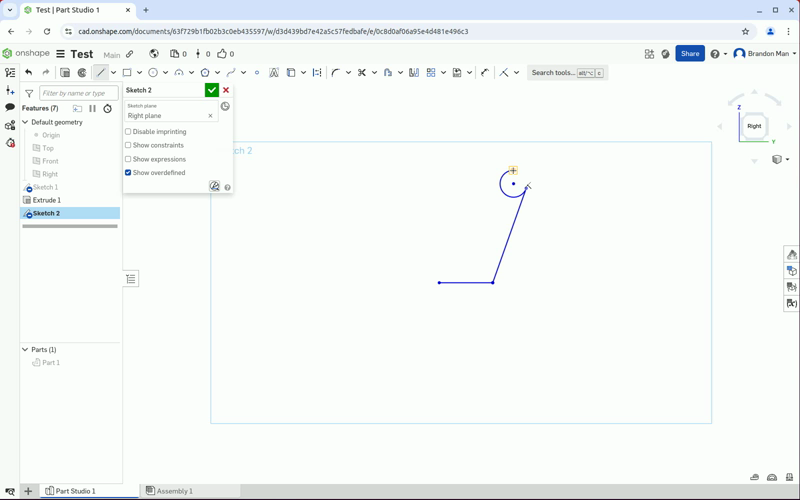
mouse_move(543, 170)
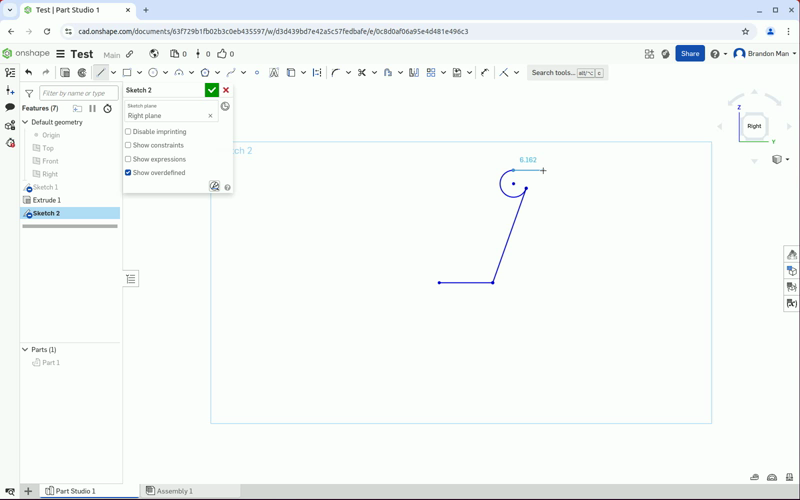
mouse_move(482, 170)
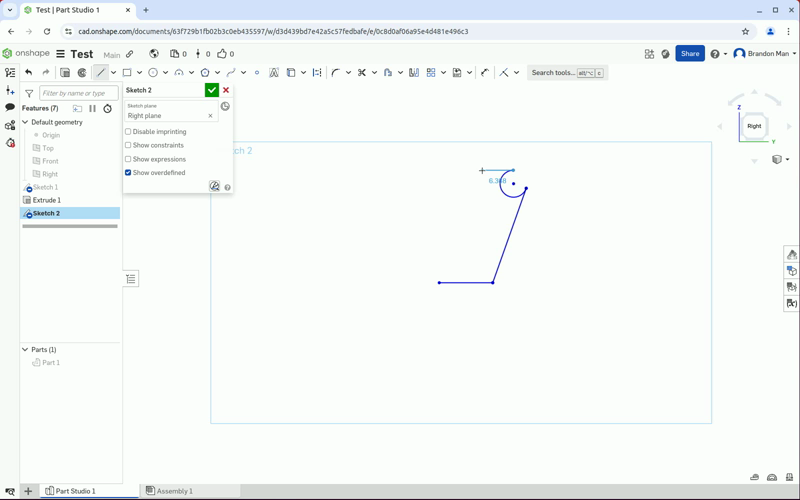
click(482, 170)
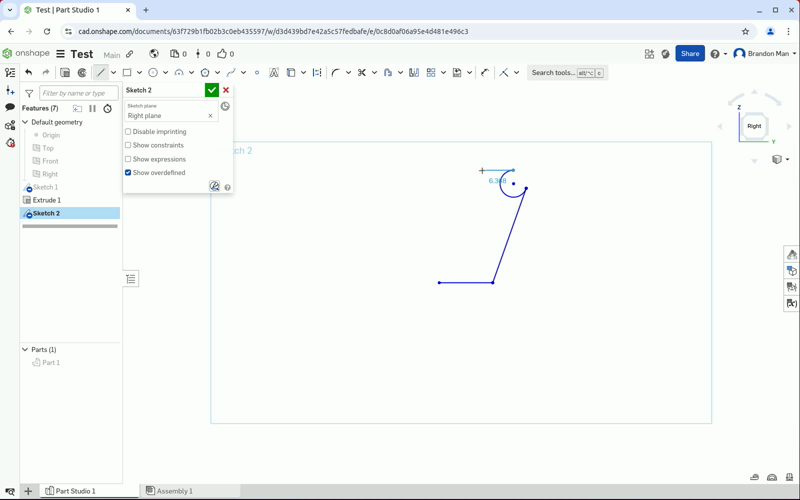
key_up(shift)
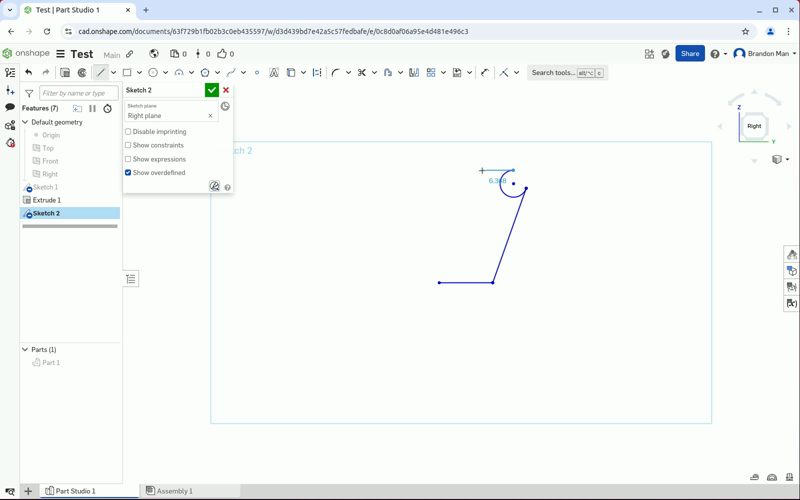
key(esc)
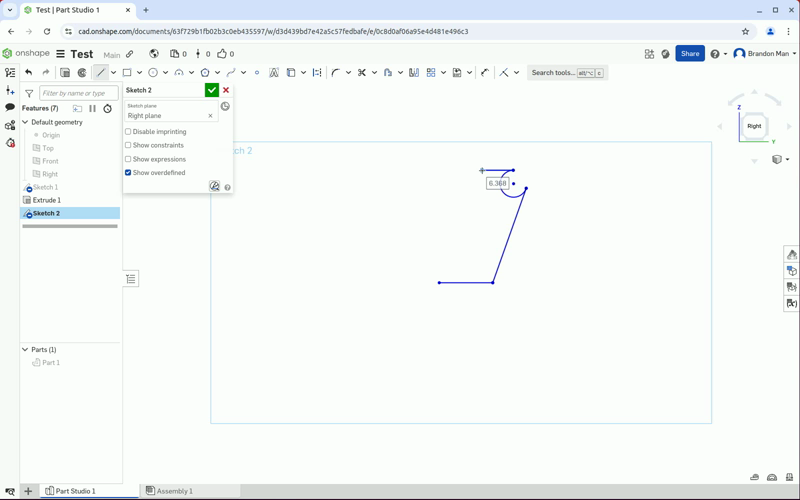
key(a)
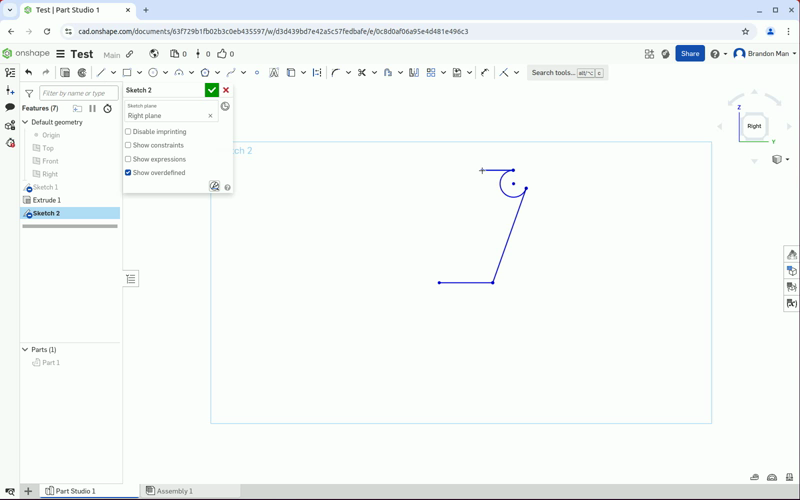
mouse_move(482, 170)
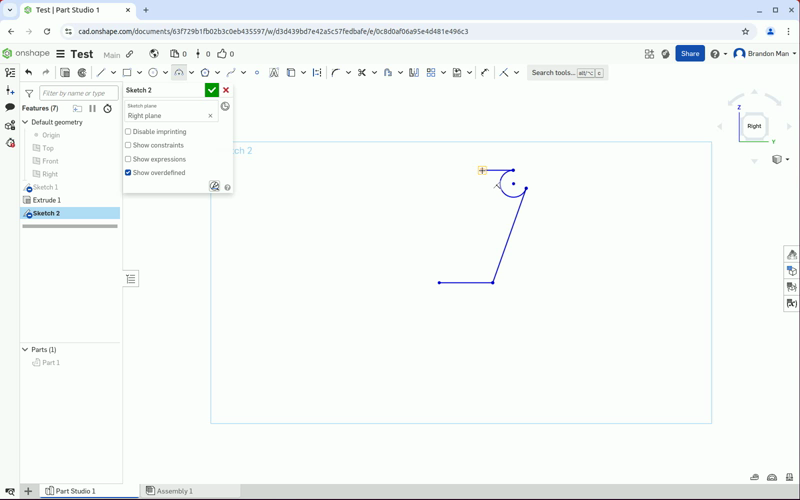
click(482, 170)
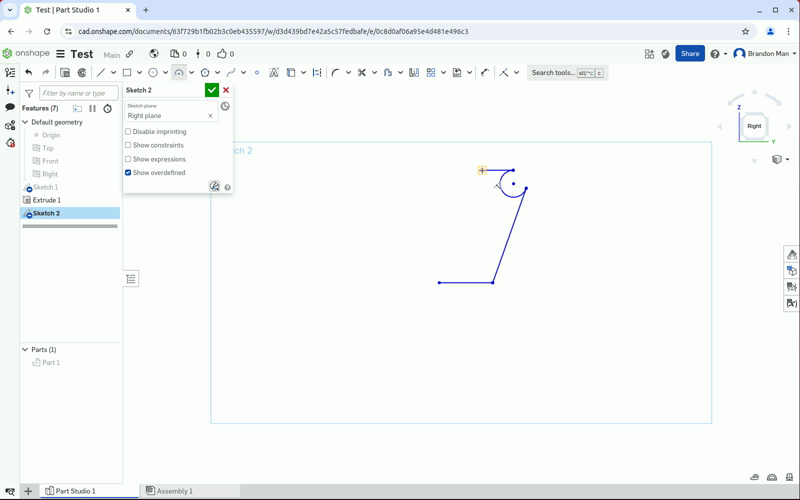
key_down(shift)
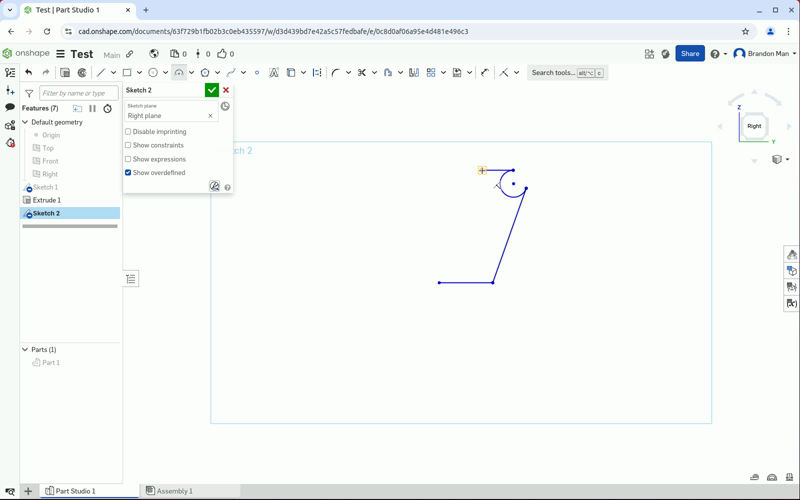
mouse_move(469, 183)
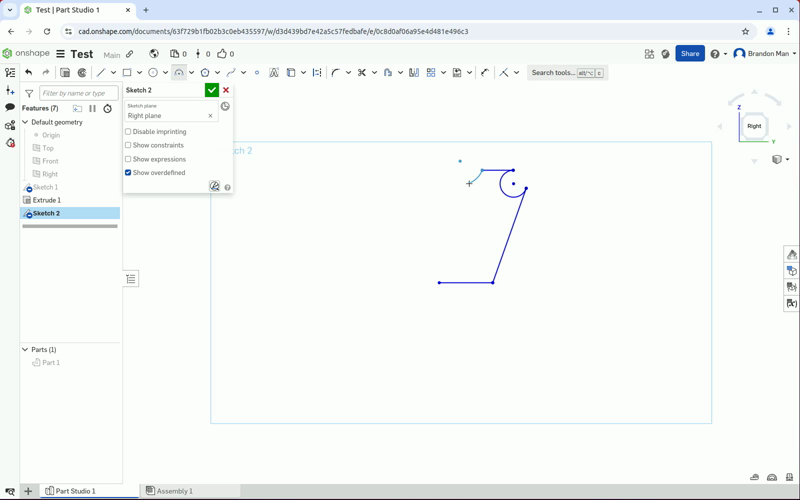
click(469, 183)
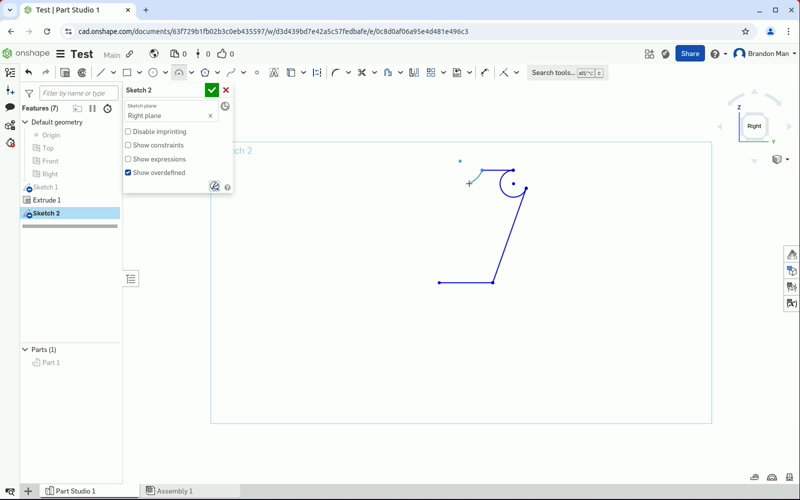
mouse_move(491, 192)
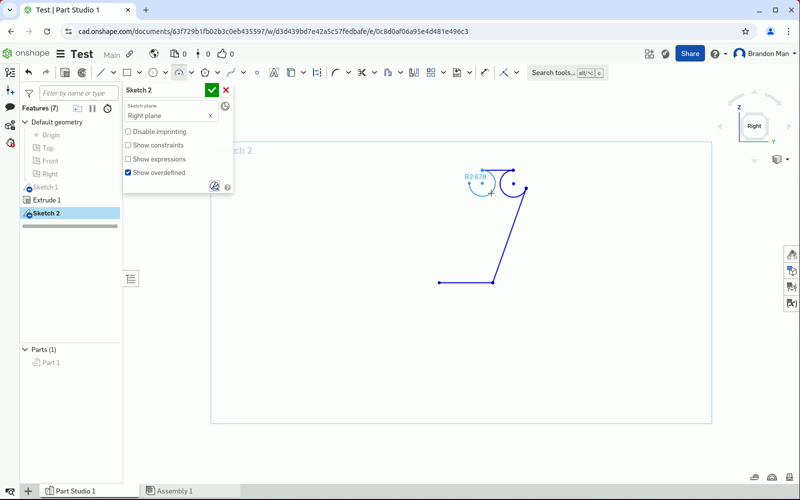
click(491, 192)
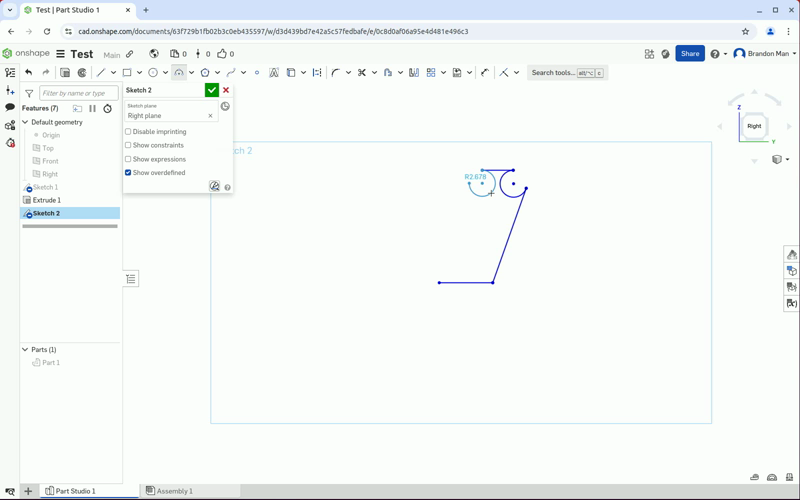
key_up(shift)
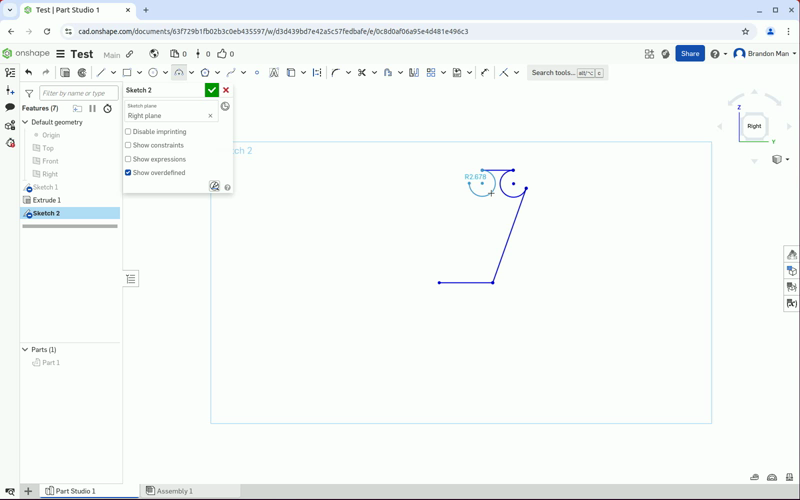
key(esc)
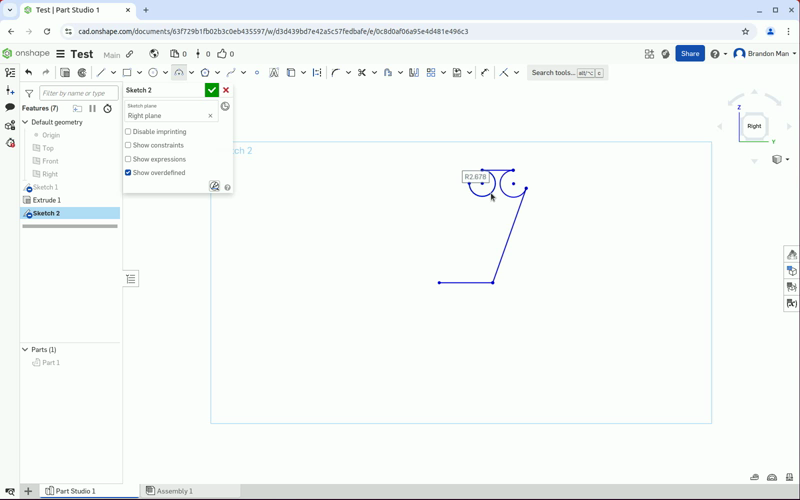
key(l)
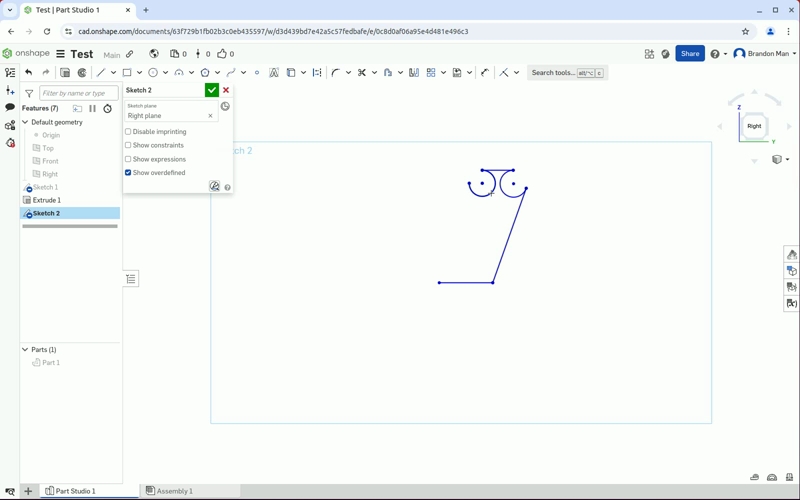
mouse_move(469, 183)
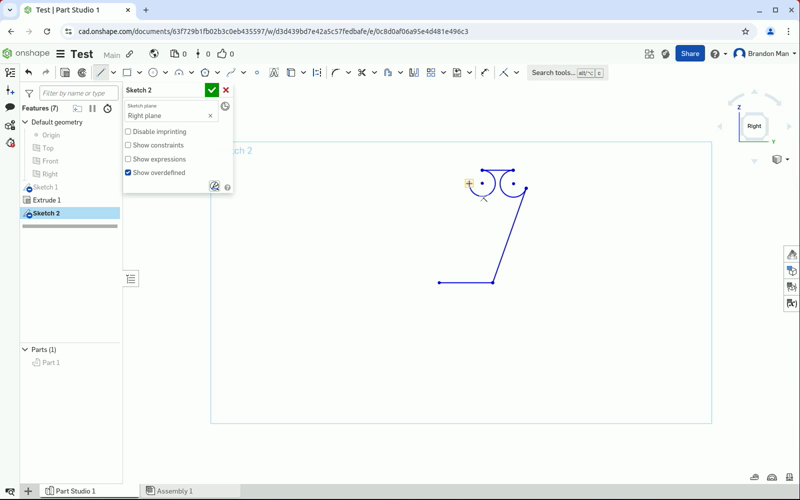
click(469, 183)
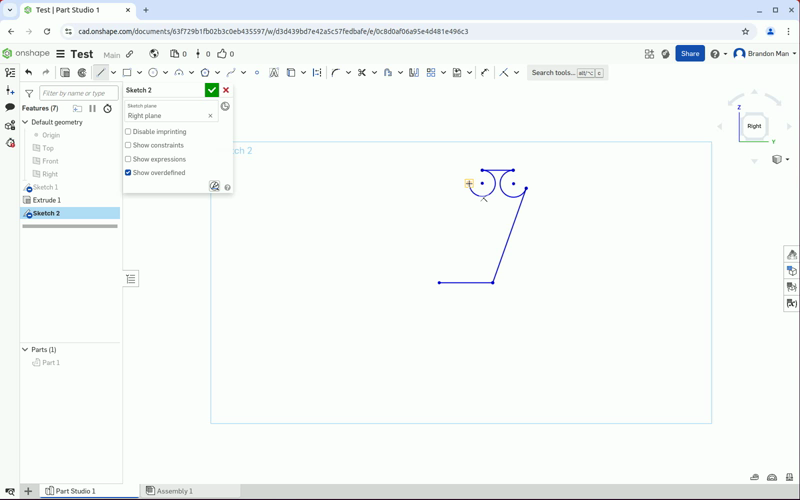
key_down(shift)
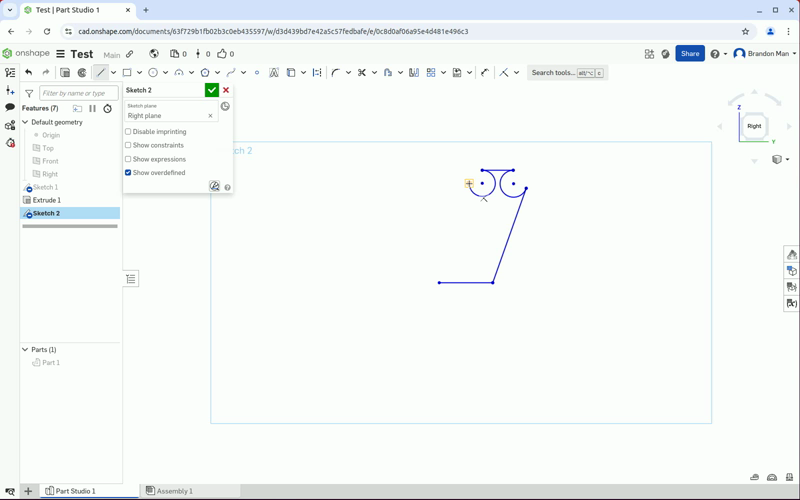
mouse_move(439, 282)
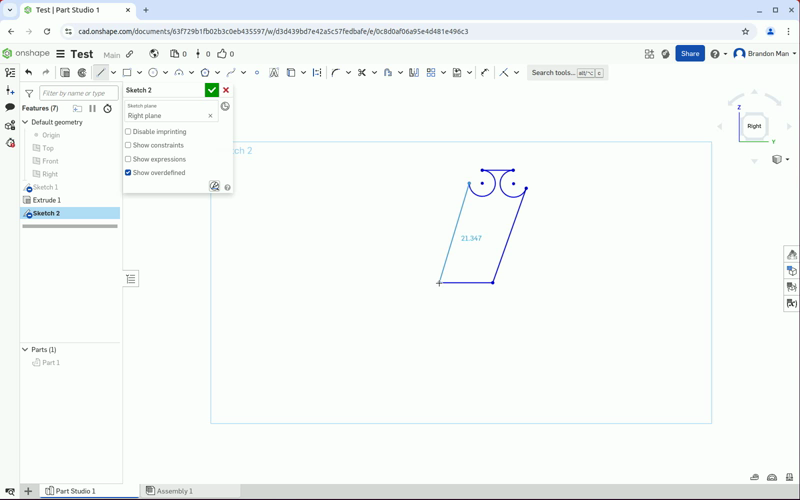
key_up(shift)
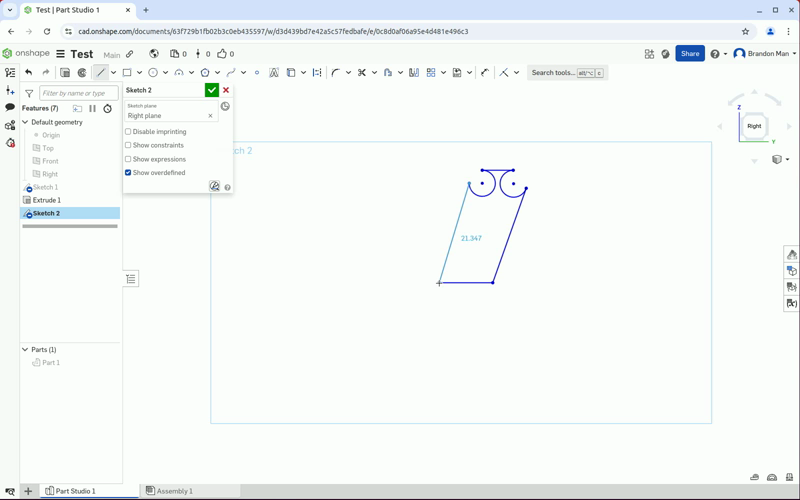
click(439, 282)
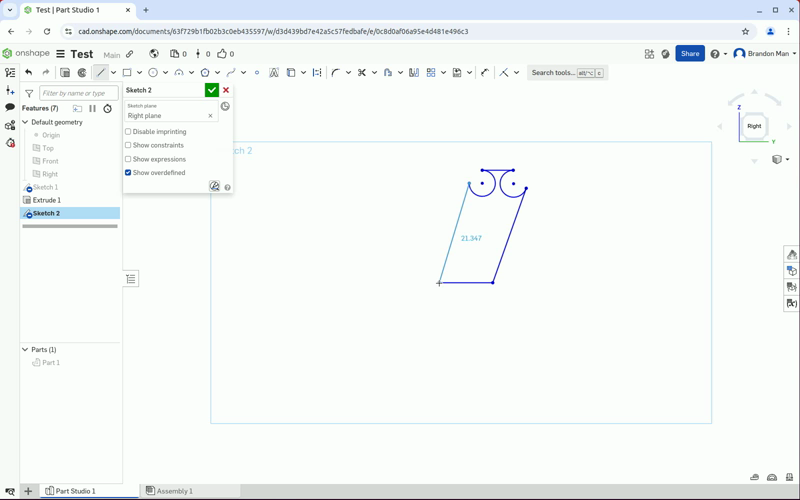
key(esc)
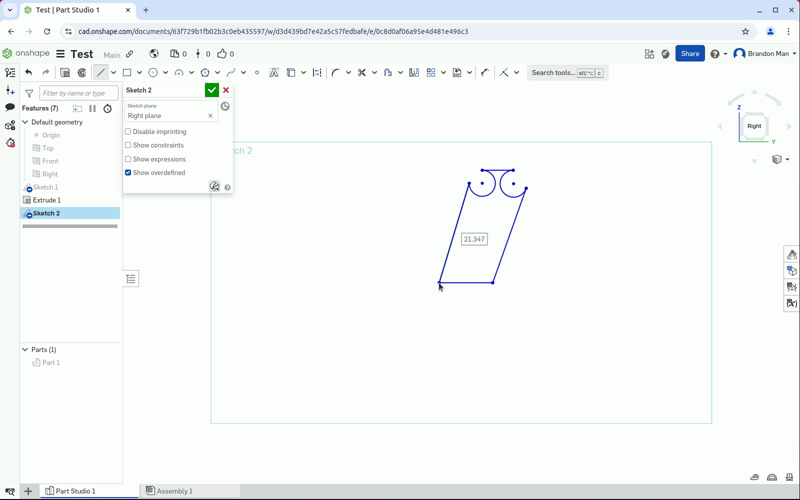
mouse_move(515, 204)
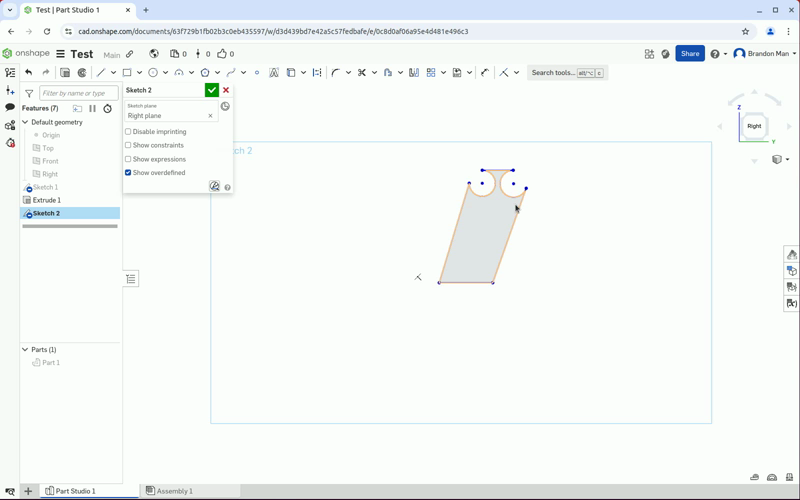
click(515, 204)
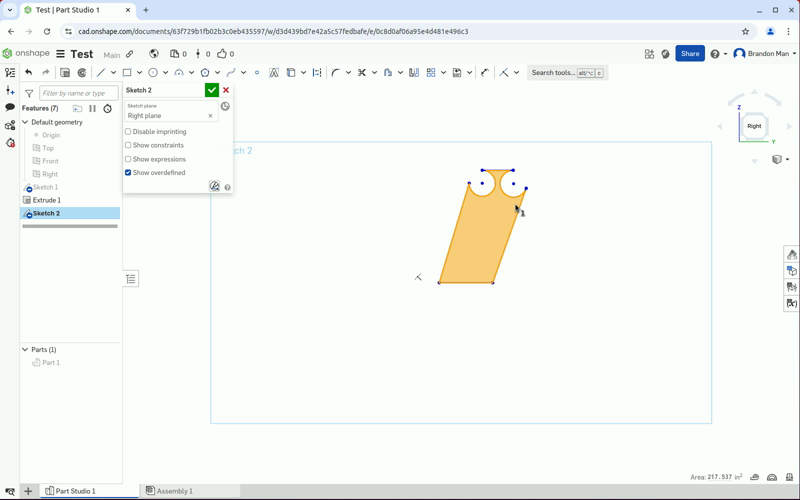
mouse_move(73, 352)
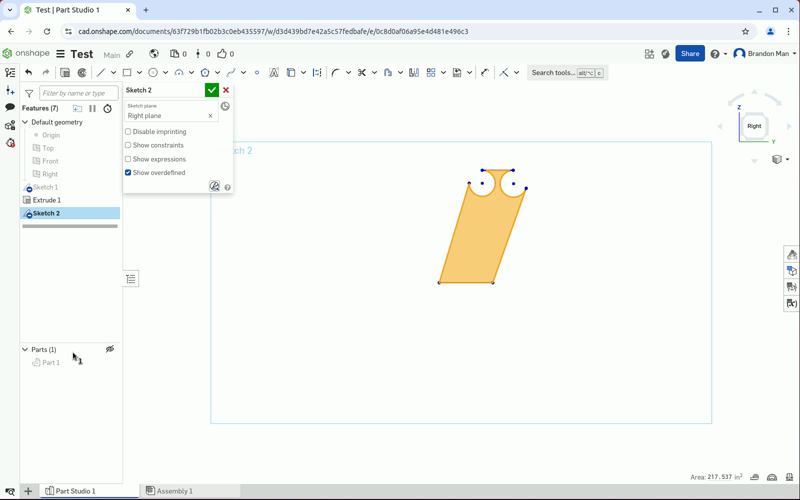
key(shift+y)
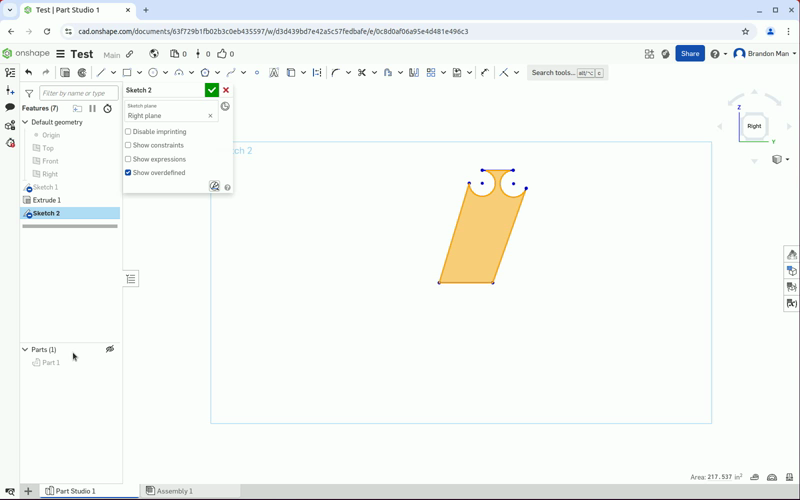
key(shift+e)
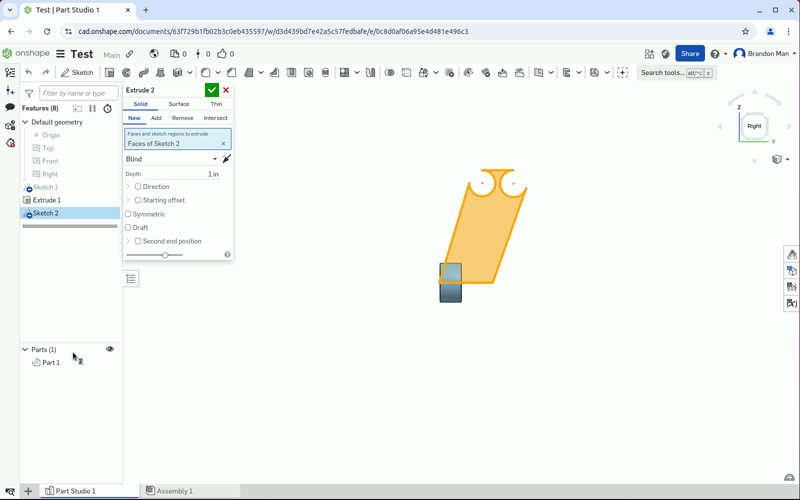
mouse_move(143, 106)
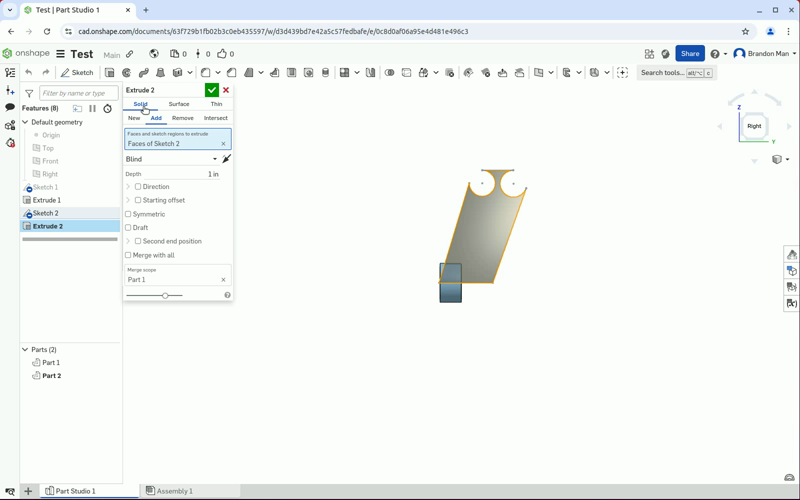
click(143, 106)
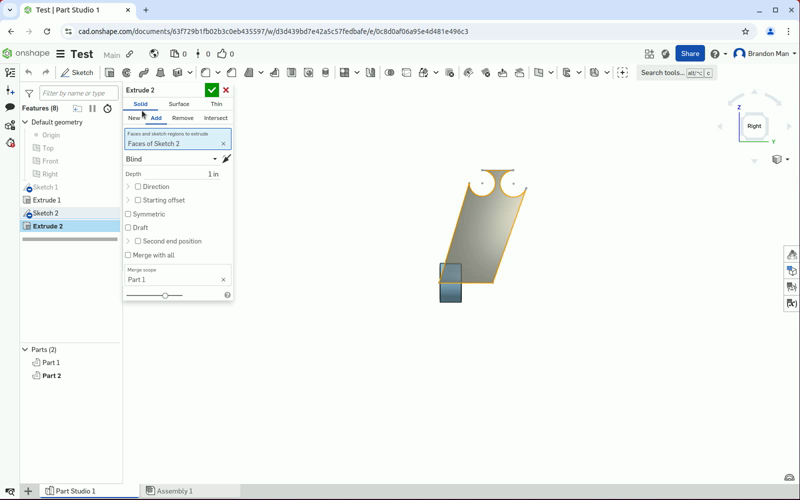
mouse_move(137, 120)
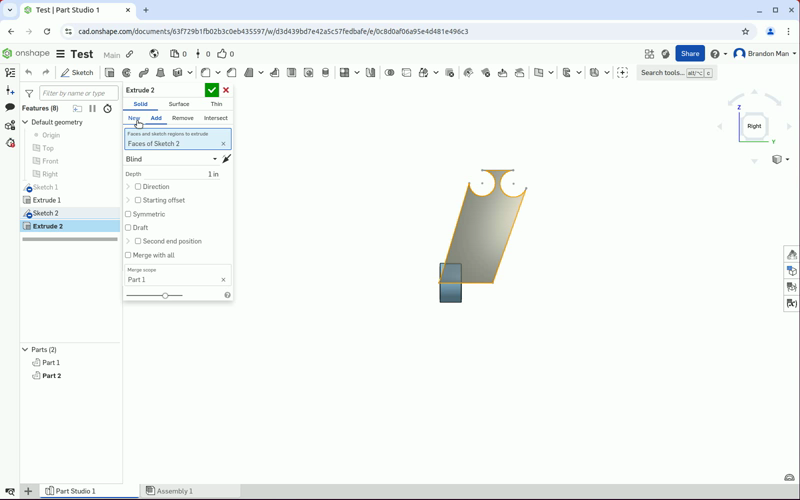
click(137, 120)
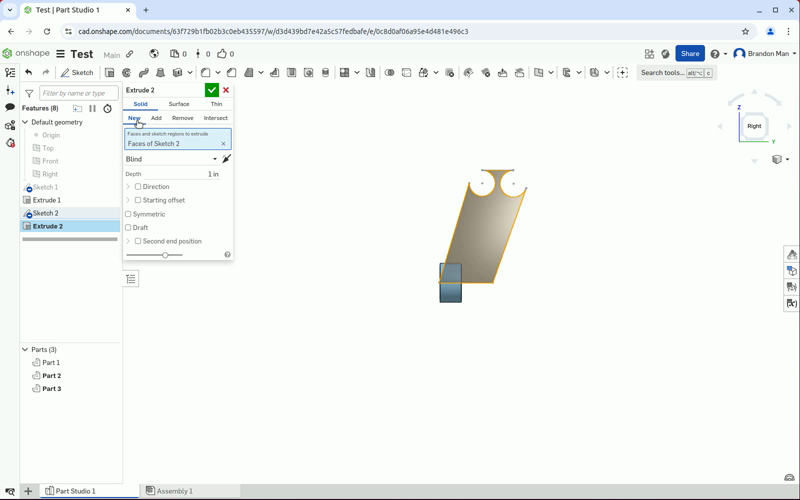
key(tab, 4)
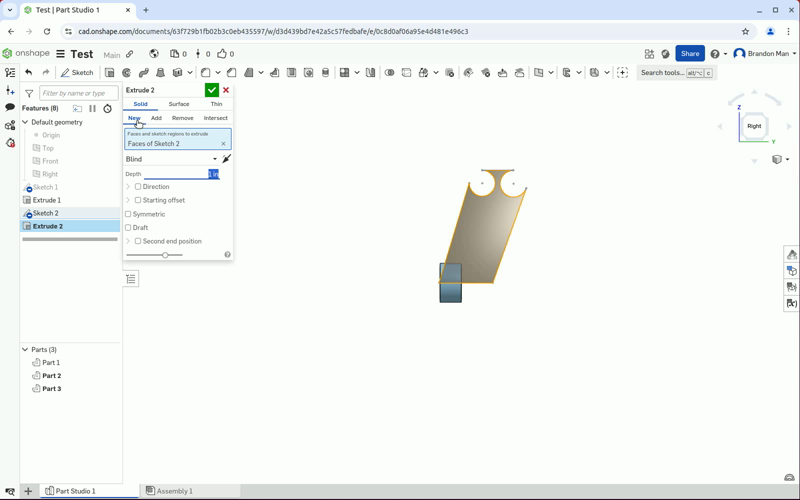
text(4.333)
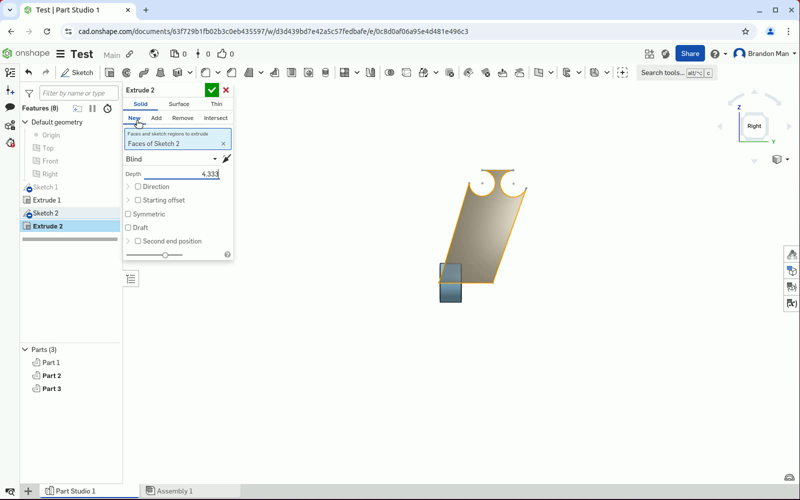
key(enter)
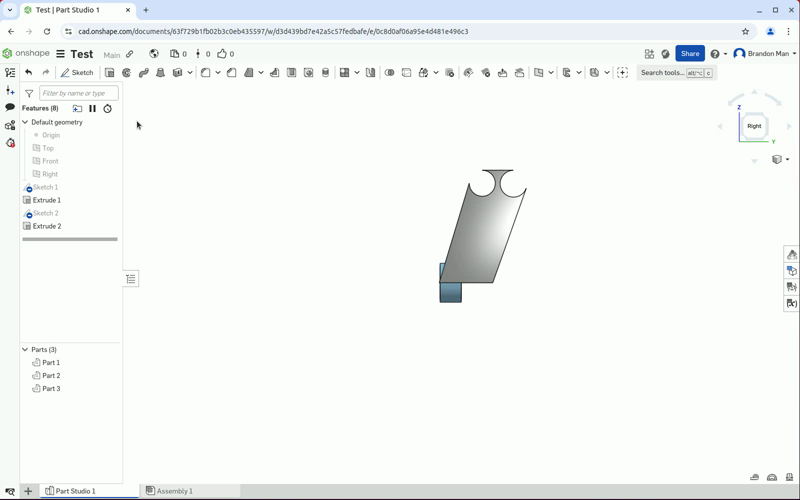
key(shift+h)
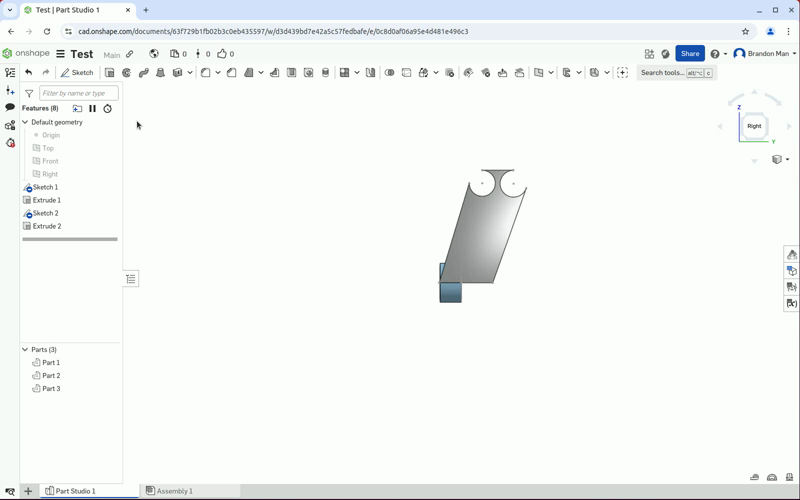
key(shift+h)
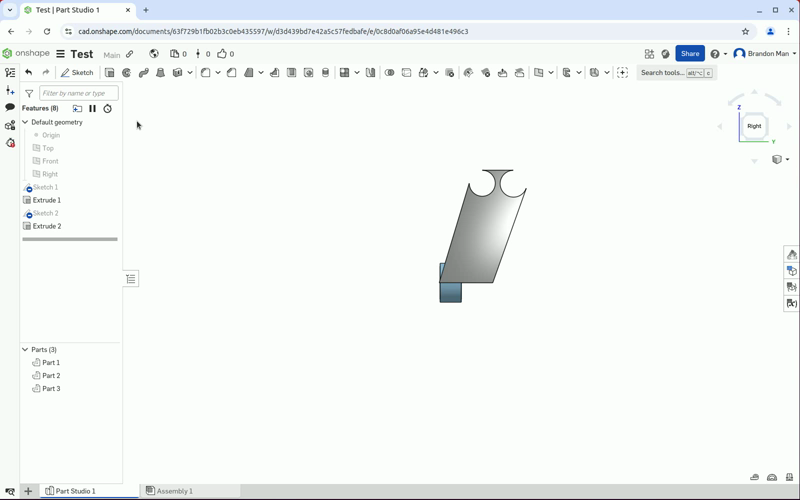
mouse_move(73, 189)
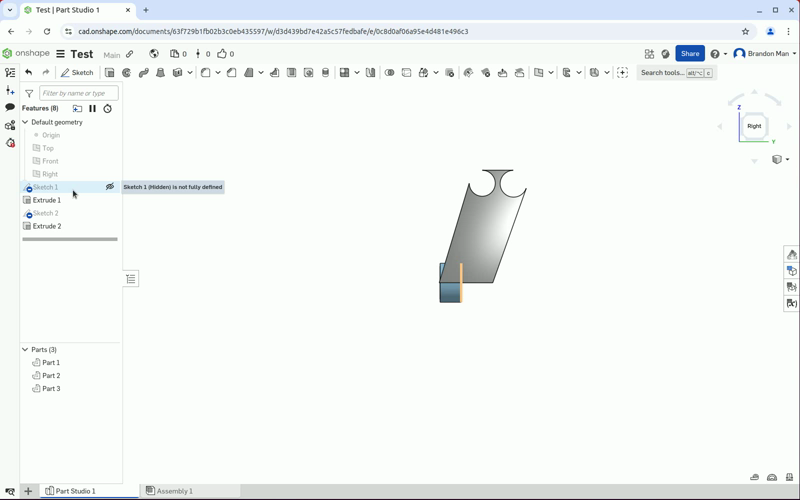
click(73, 189)
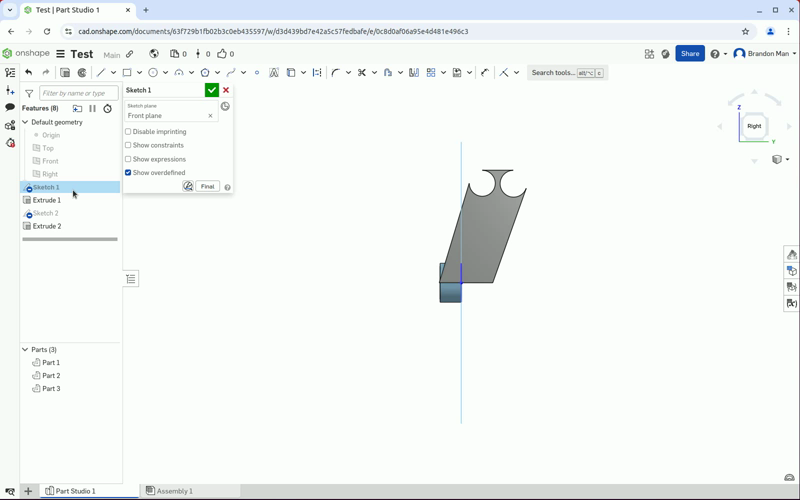
mouse_move(229, 92)
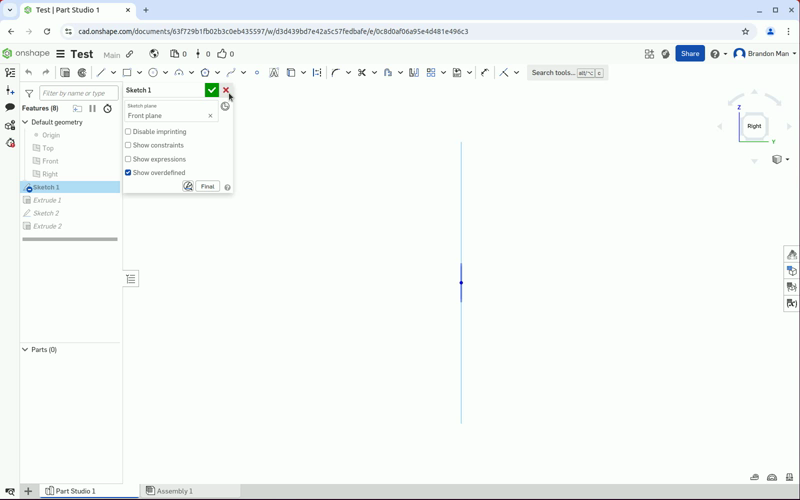
click(229, 92)
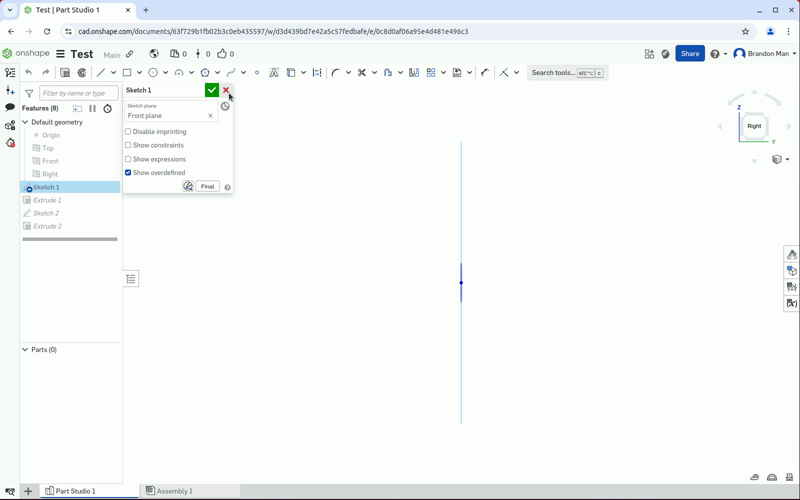
key(shift+s)
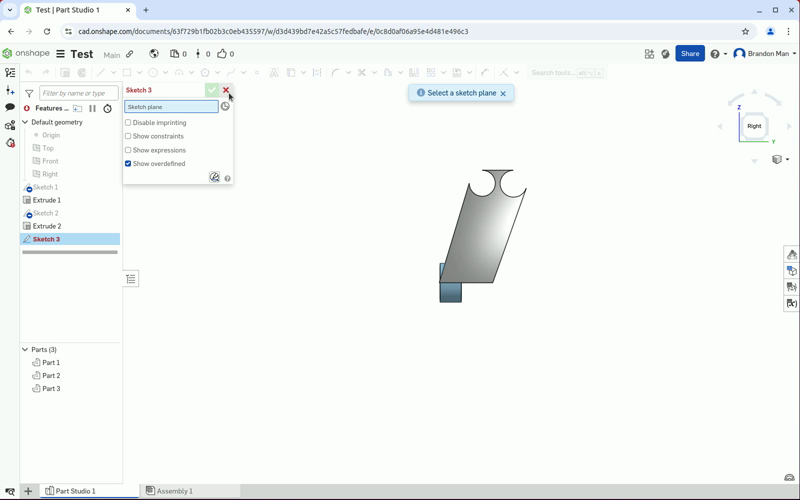
mouse_move(73, 176)
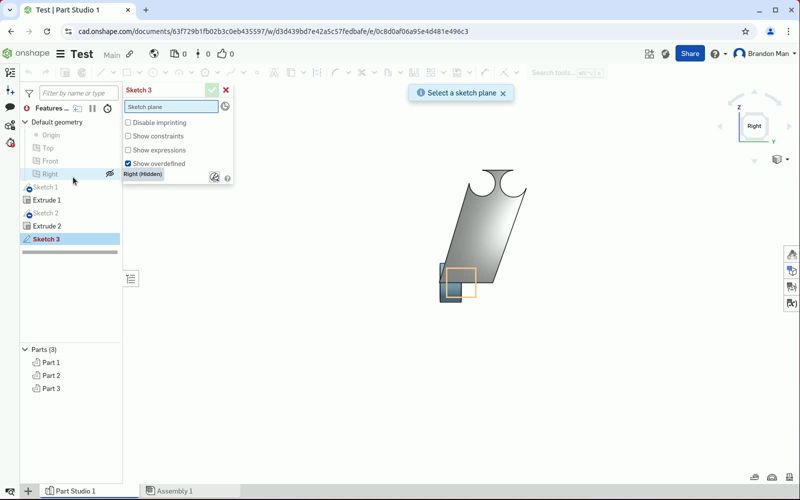
click(73, 176)
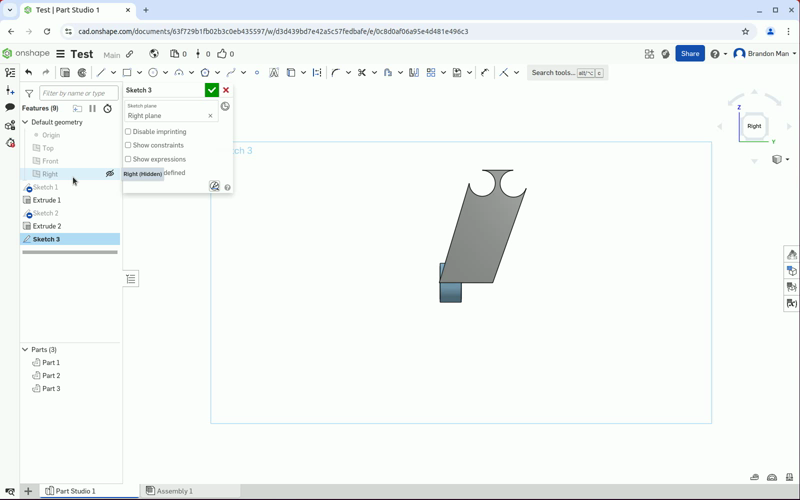
mouse_move(73, 352)
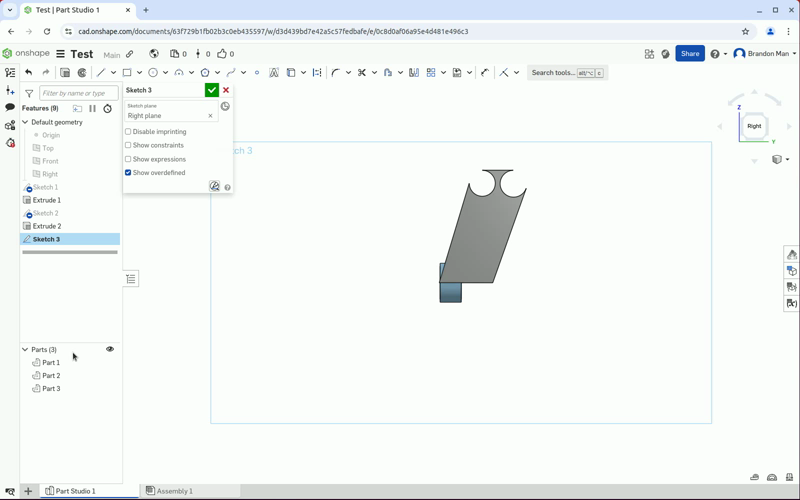
key(y)
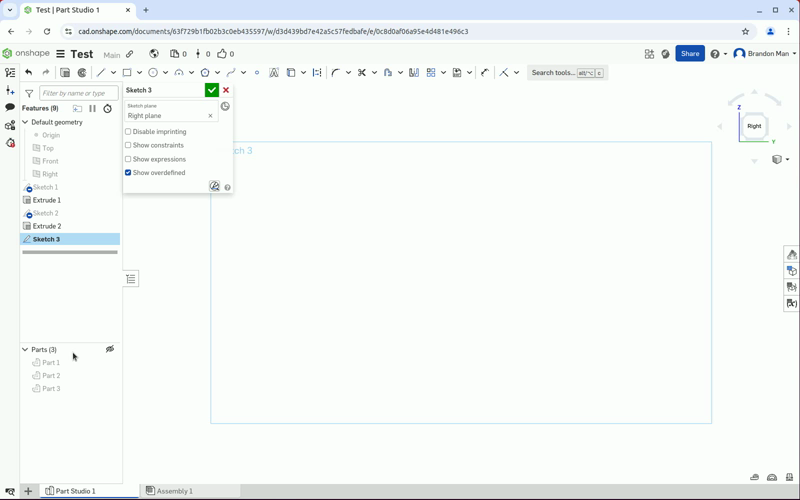
key(a)
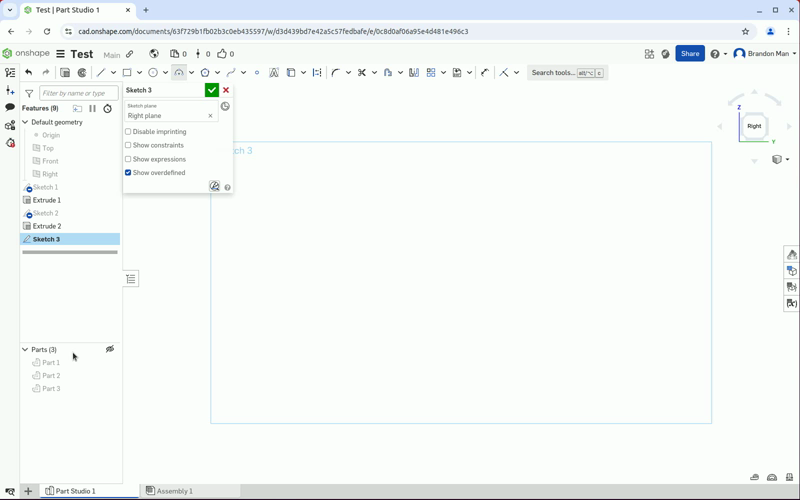
key_down(shift)
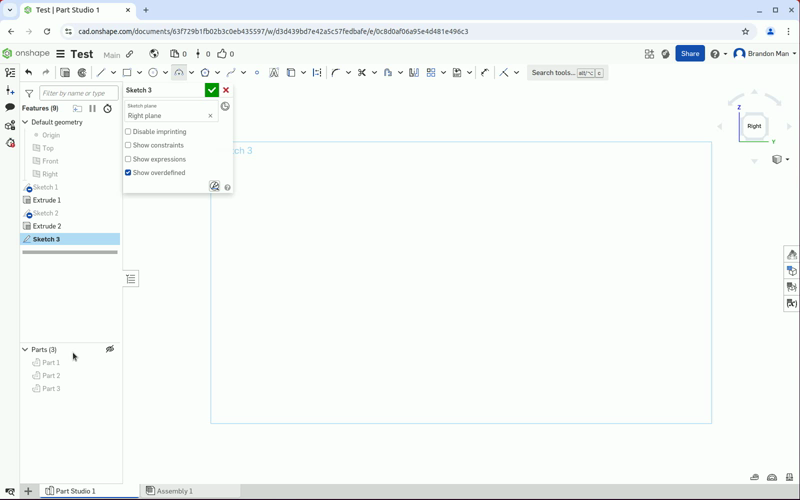
mouse_move(513, 170)
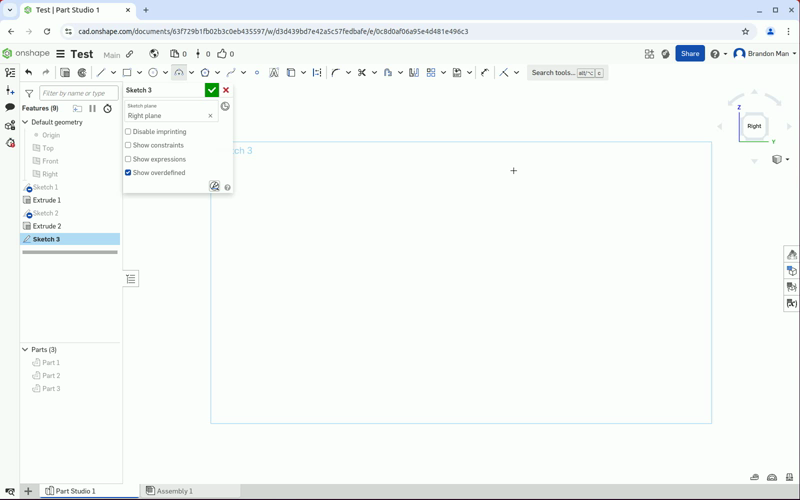
click(513, 170)
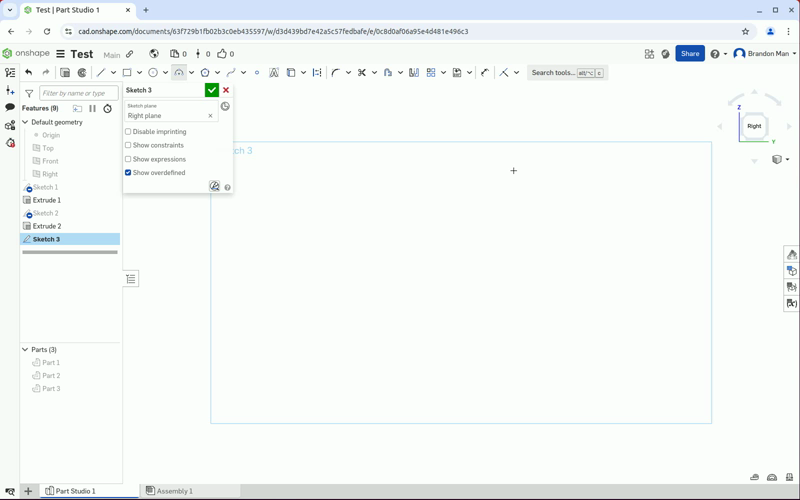
key_up(shift)
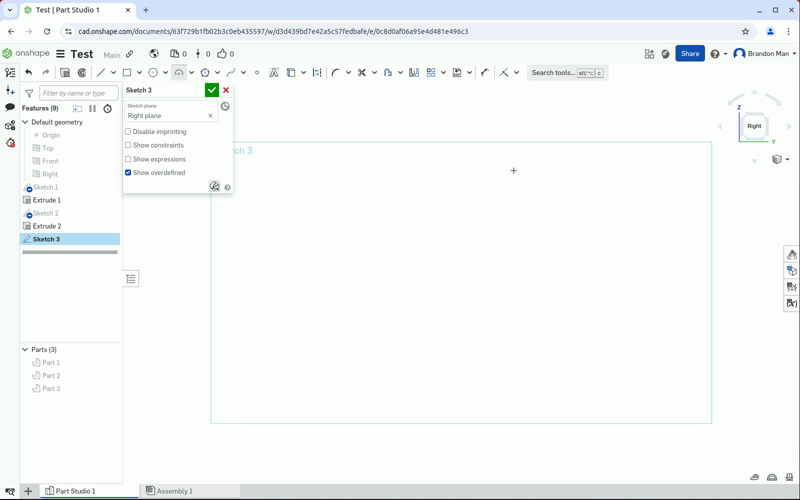
key_down(shift)
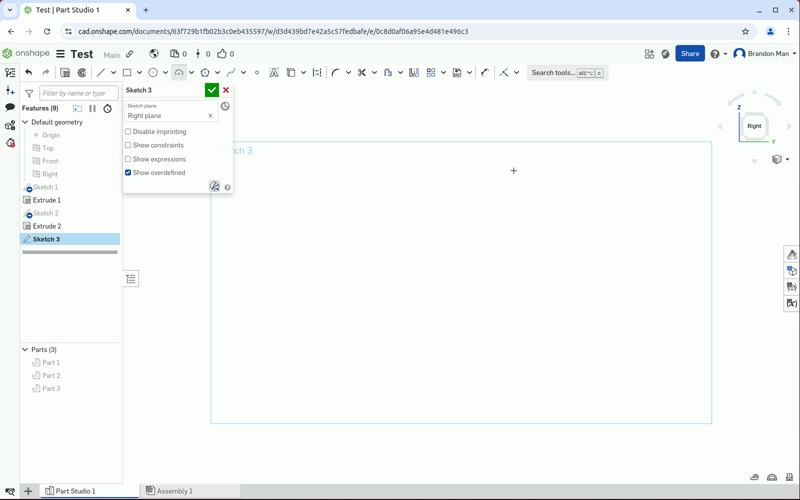
mouse_move(514, 170)
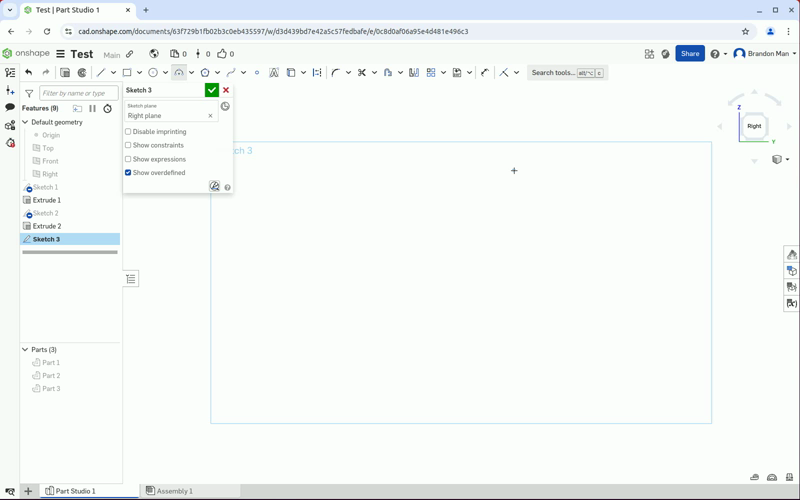
scroll(6)
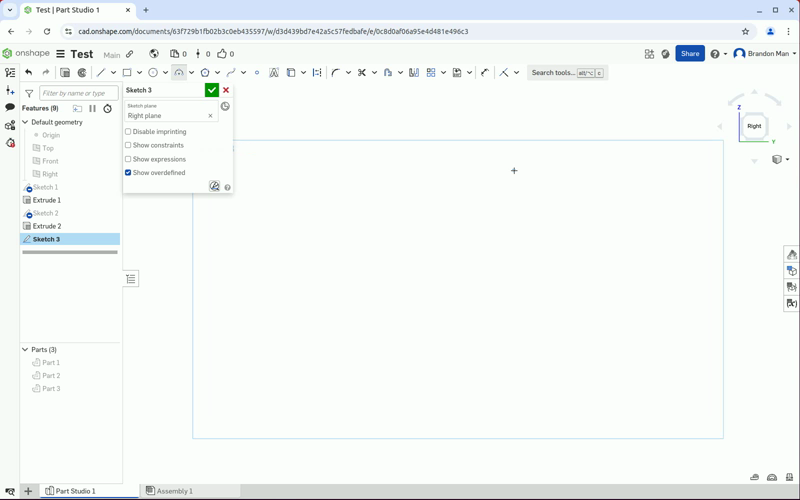
scroll(6)
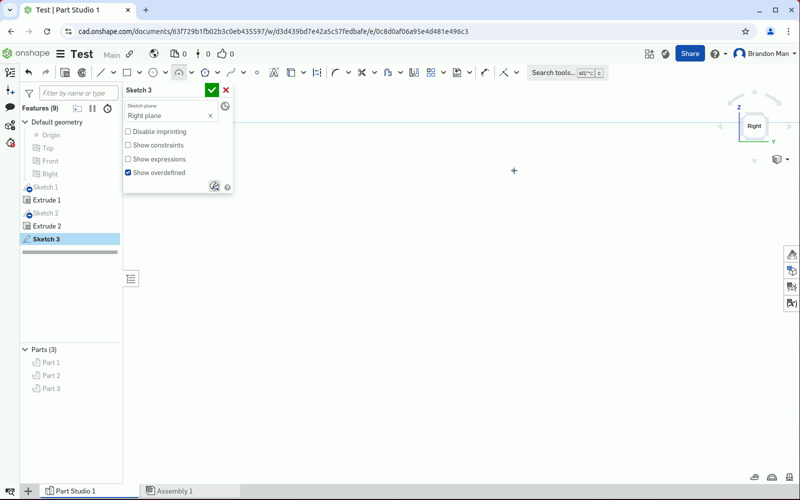
scroll(6)
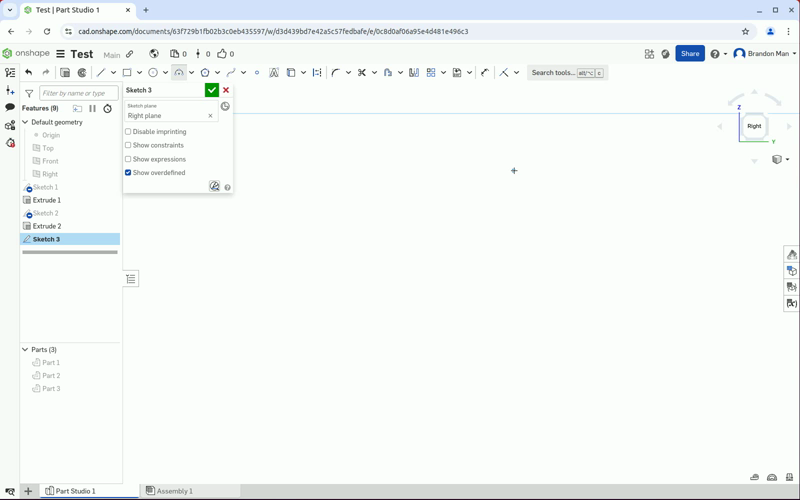
scroll(6)
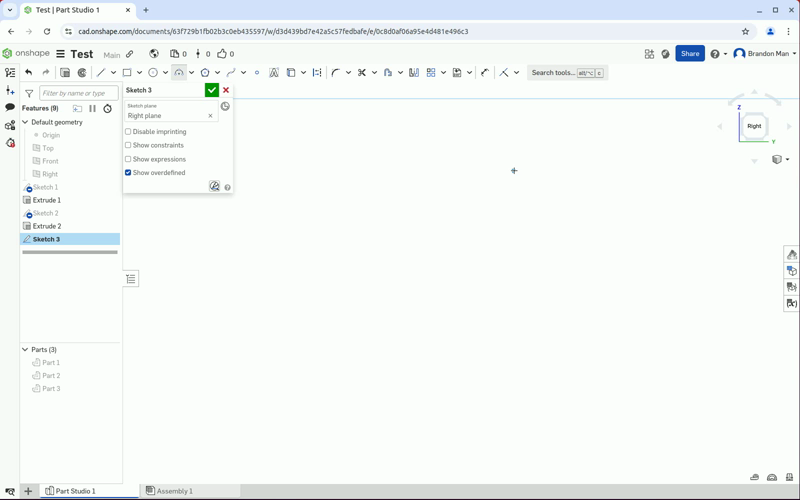
scroll(6)
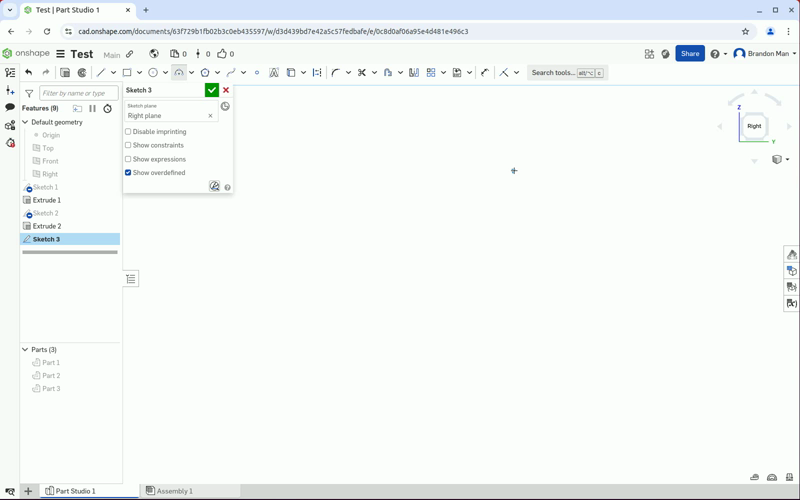
scroll(6)
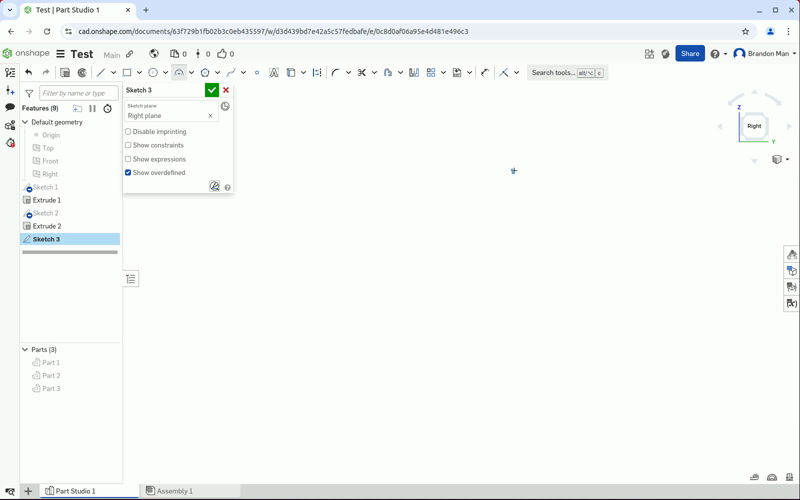
scroll(6)
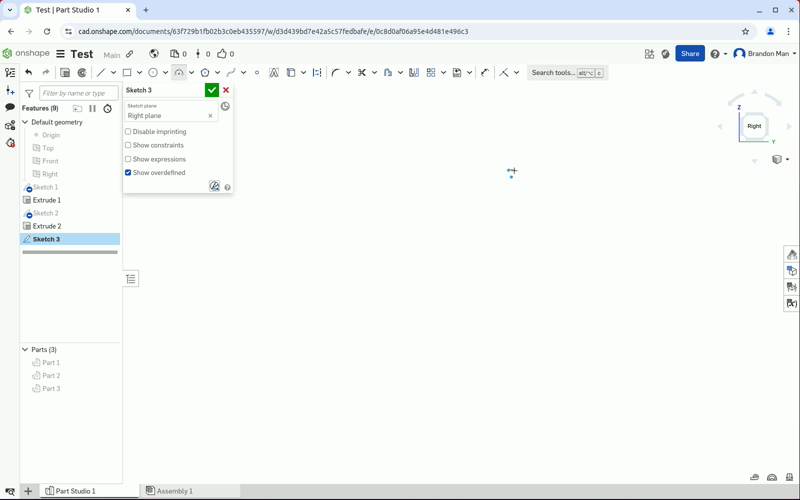
click(514, 170)
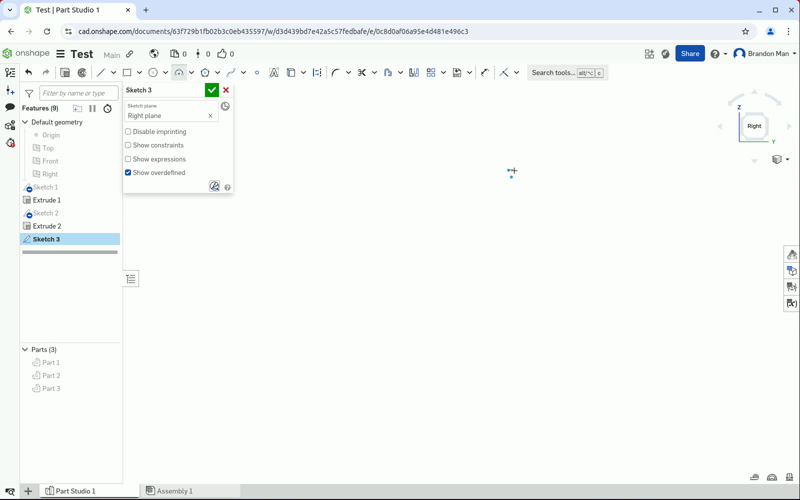
scroll(-6)
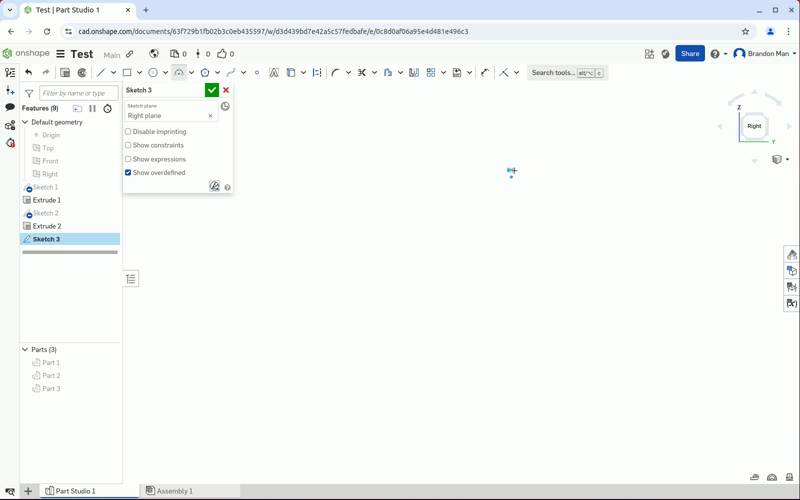
scroll(-6)
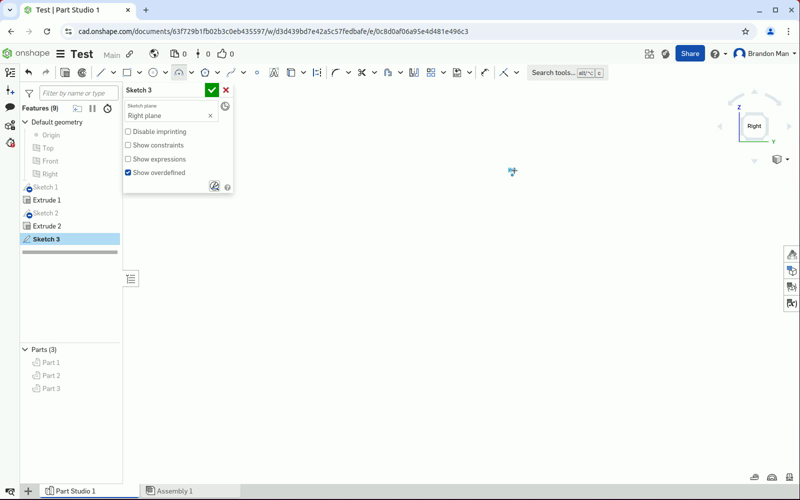
scroll(-6)
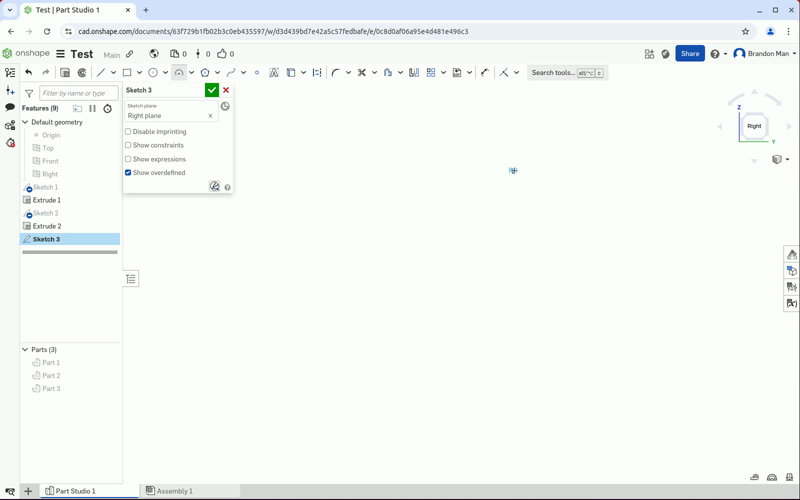
scroll(-6)
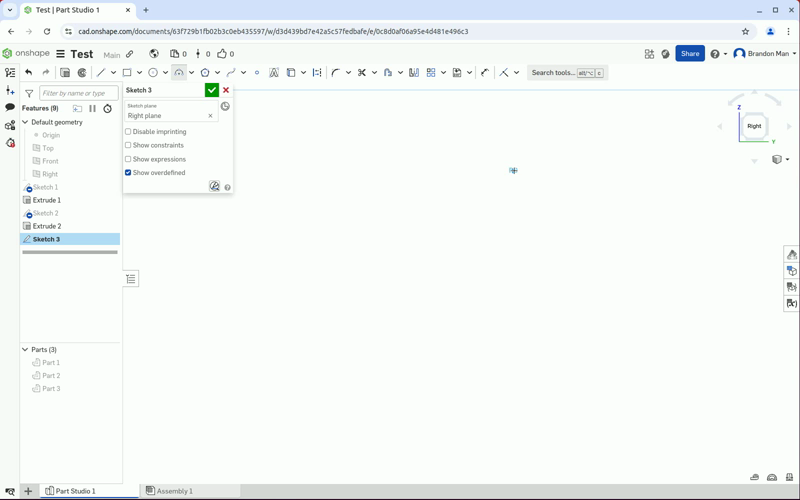
scroll(-6)
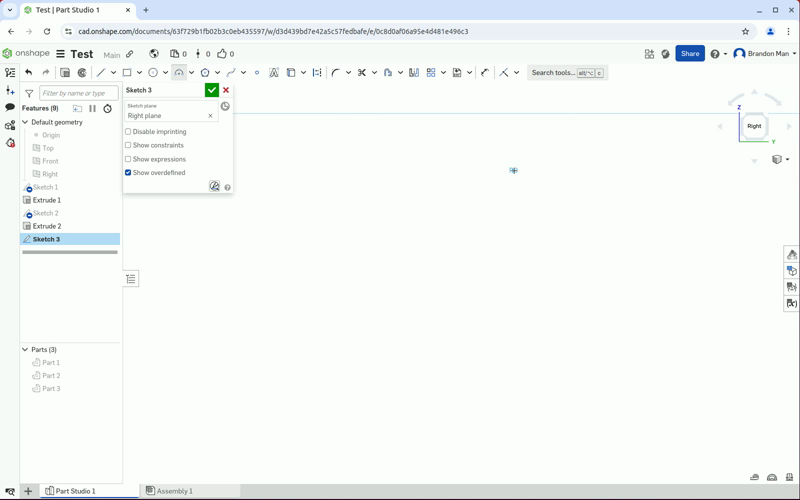
scroll(-6)
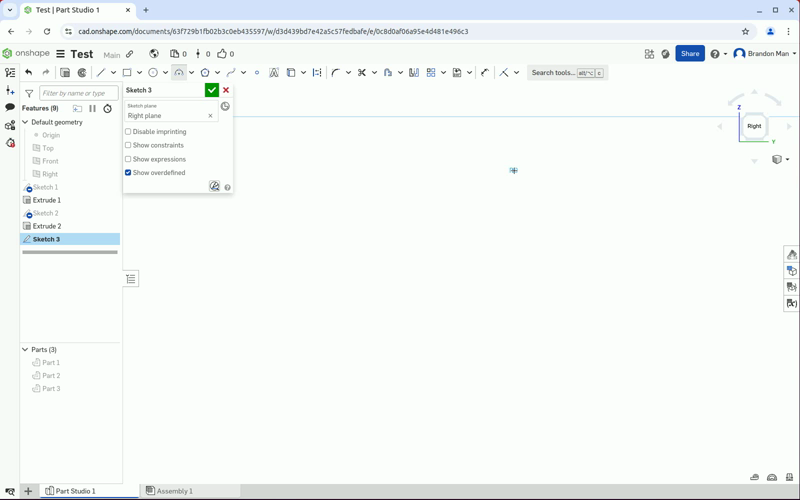
scroll(-6)
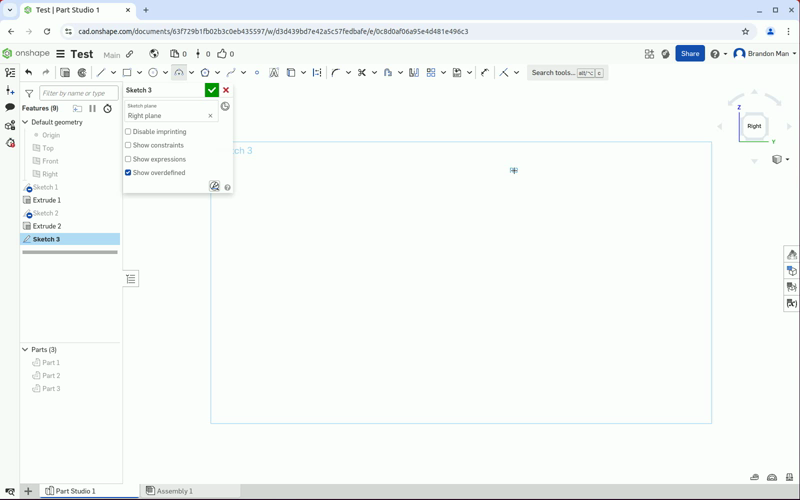
mouse_move(513, 218)
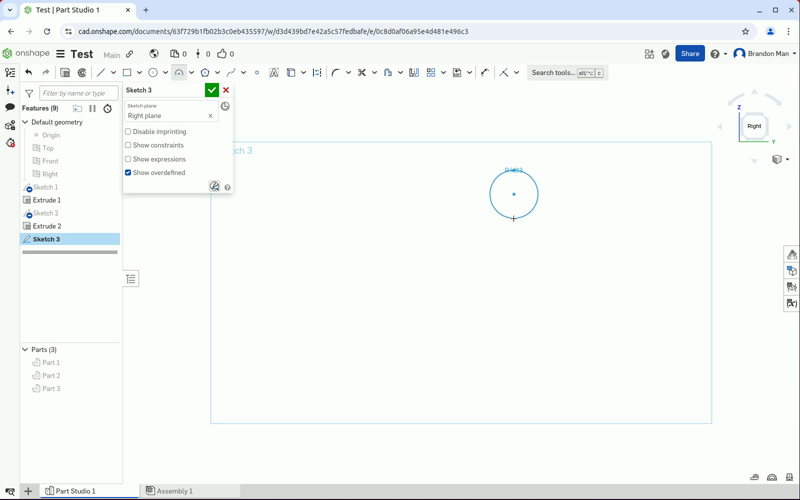
scroll(6)
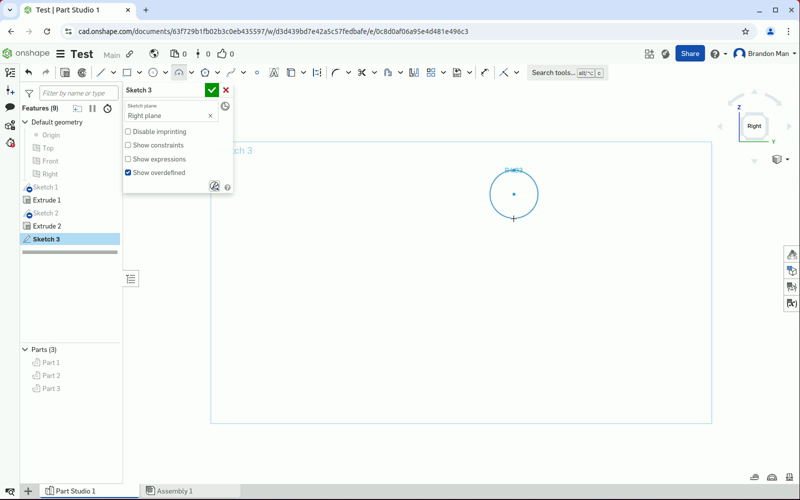
scroll(6)
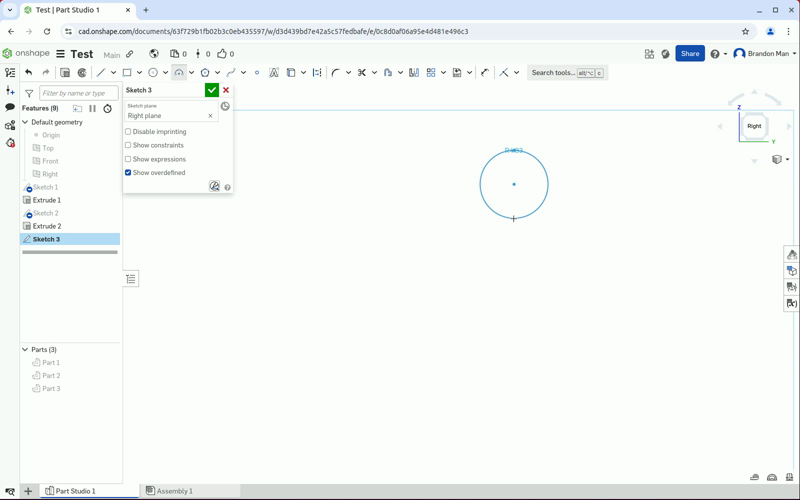
scroll(6)
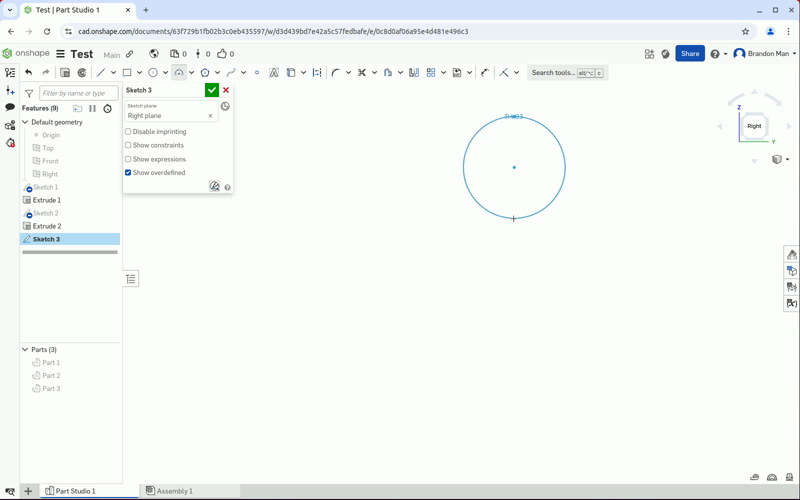
scroll(6)
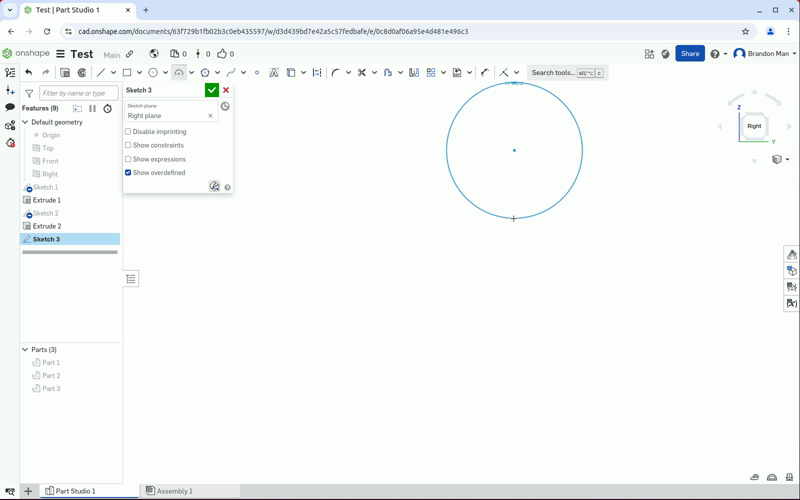
scroll(6)
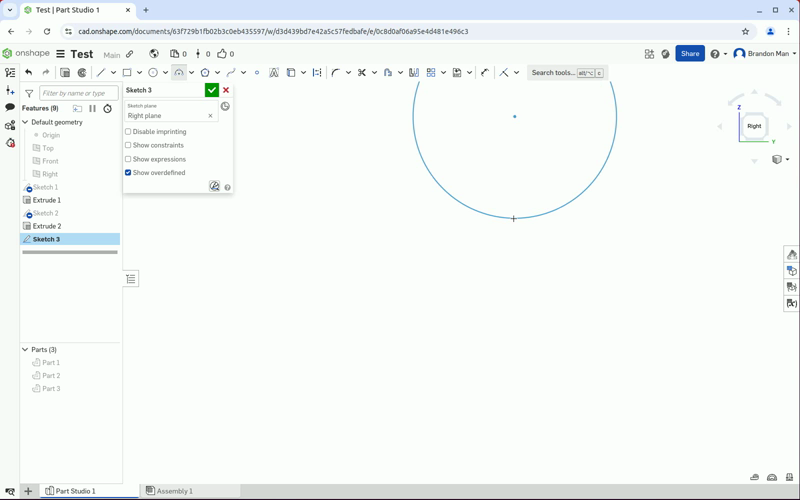
scroll(6)
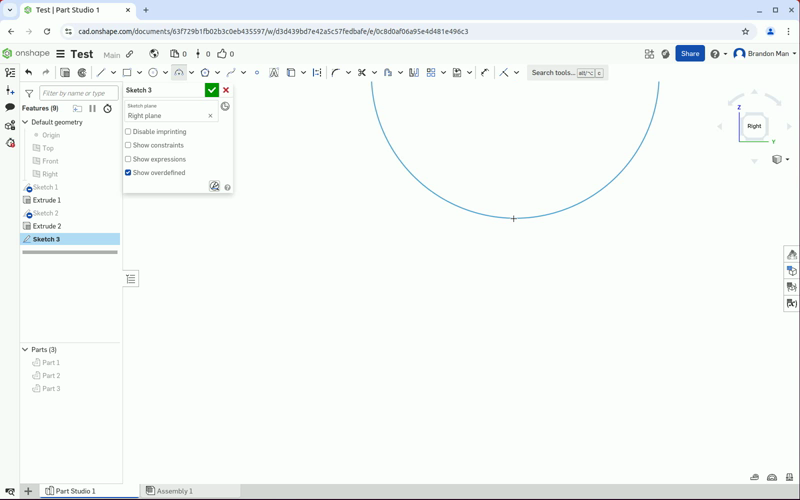
scroll(6)
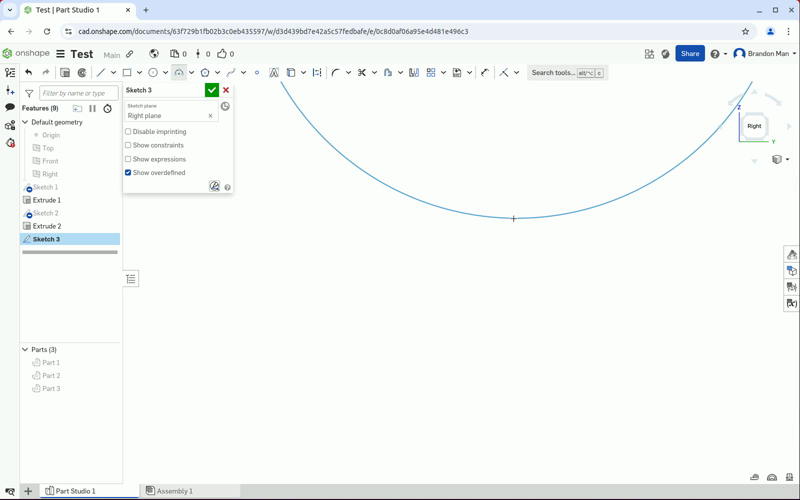
click(513, 218)
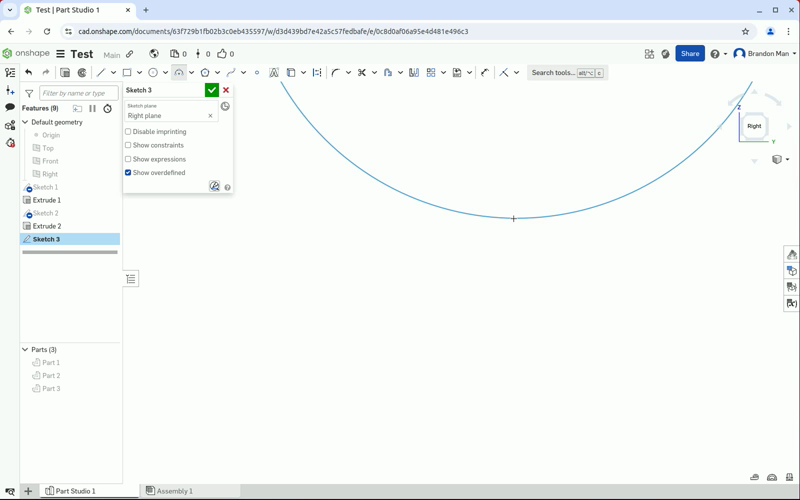
scroll(-6)
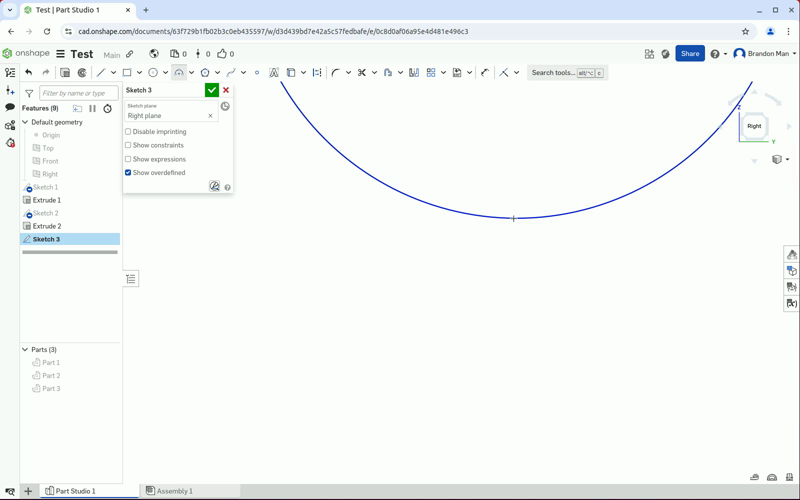
scroll(-6)
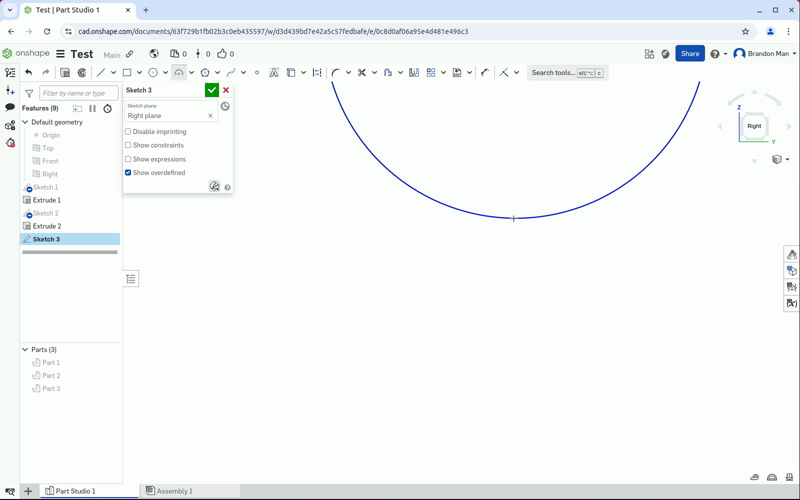
scroll(-6)
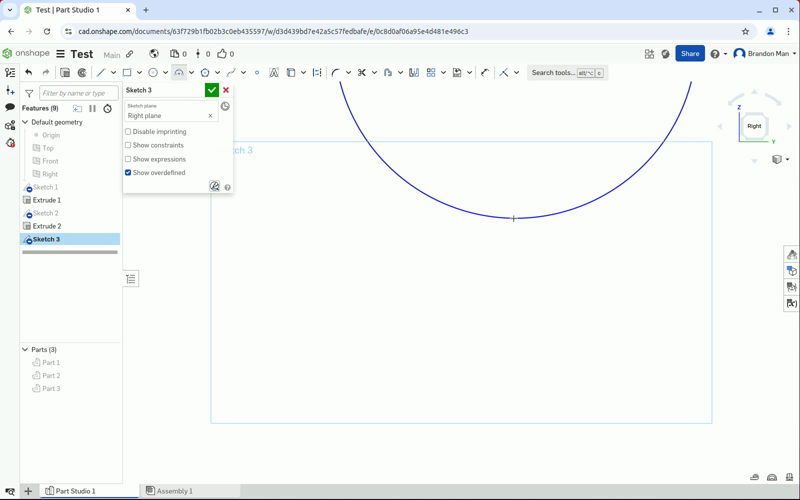
scroll(-6)
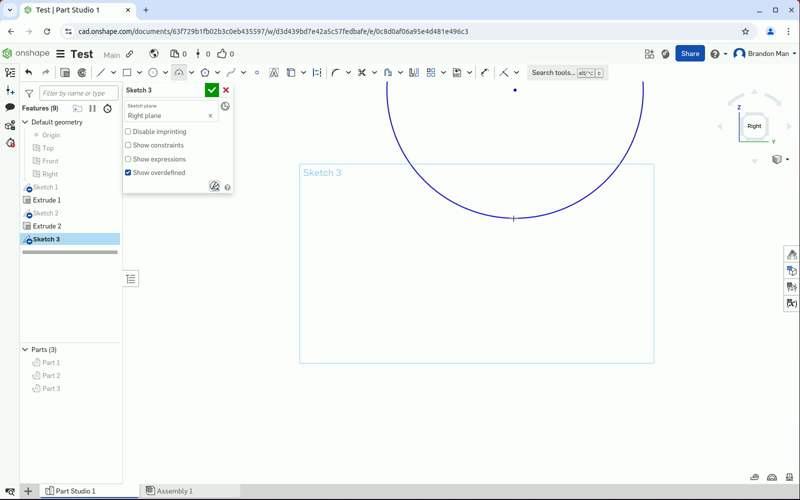
scroll(-6)
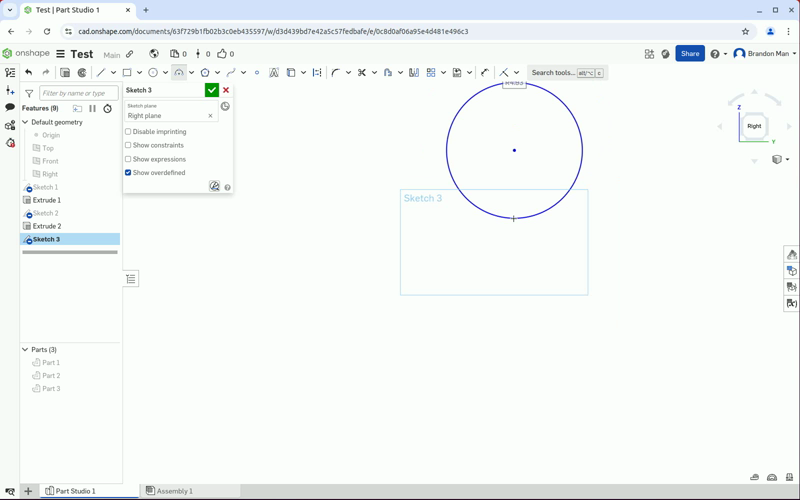
scroll(-6)
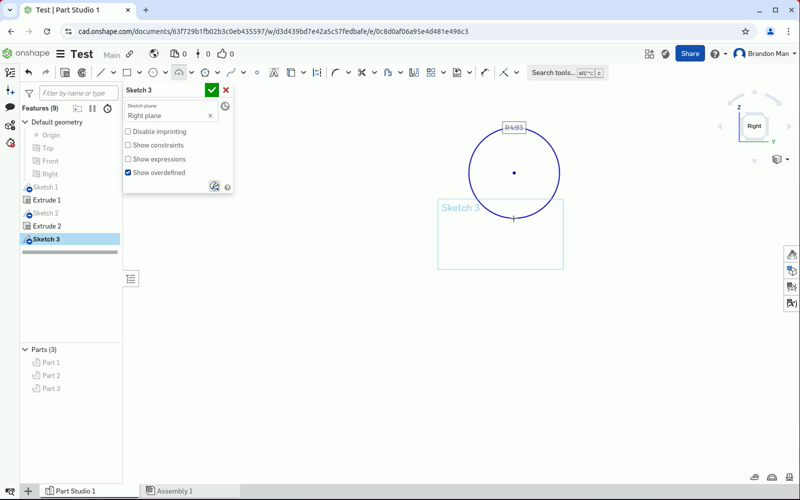
scroll(-6)
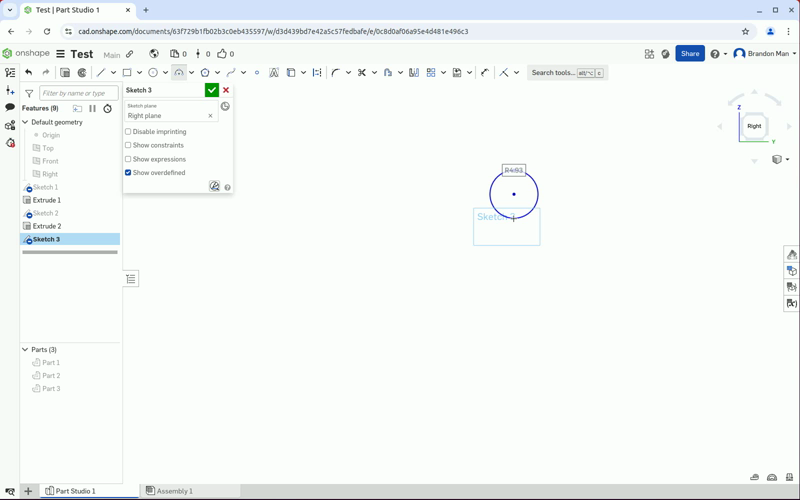
key_up(shift)
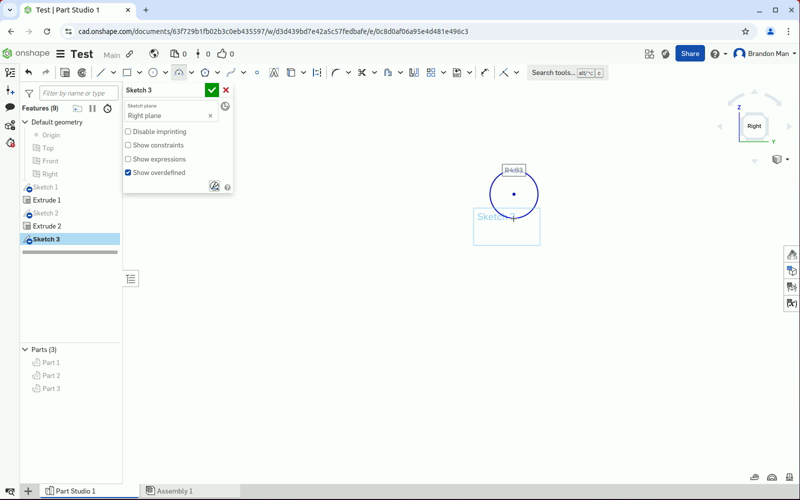
key(esc)
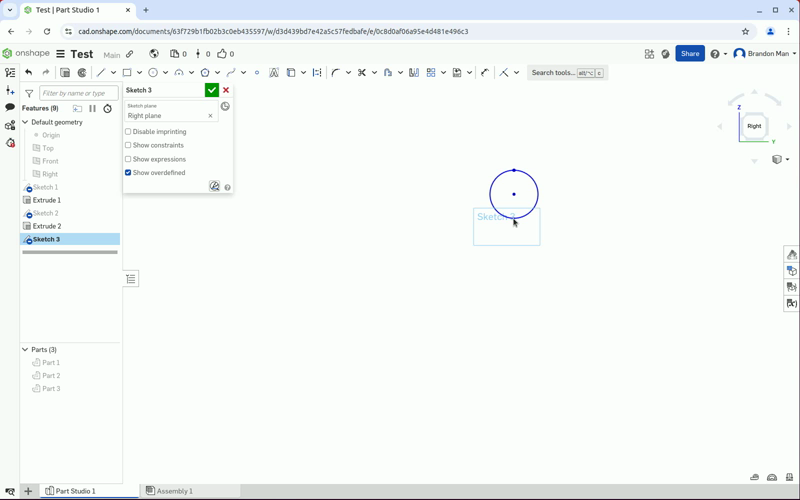
key(l)
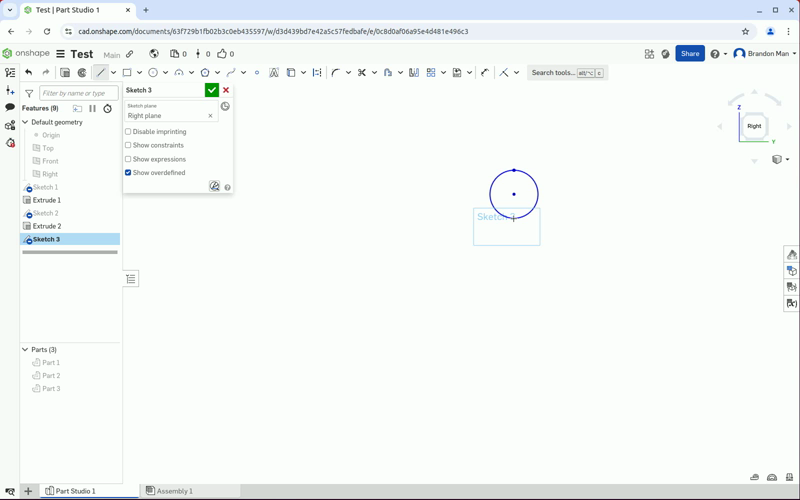
mouse_move(514, 170)
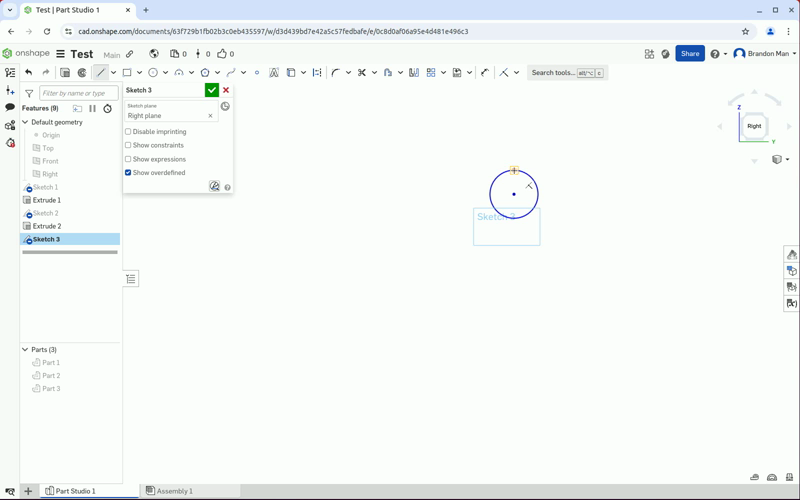
scroll(6)
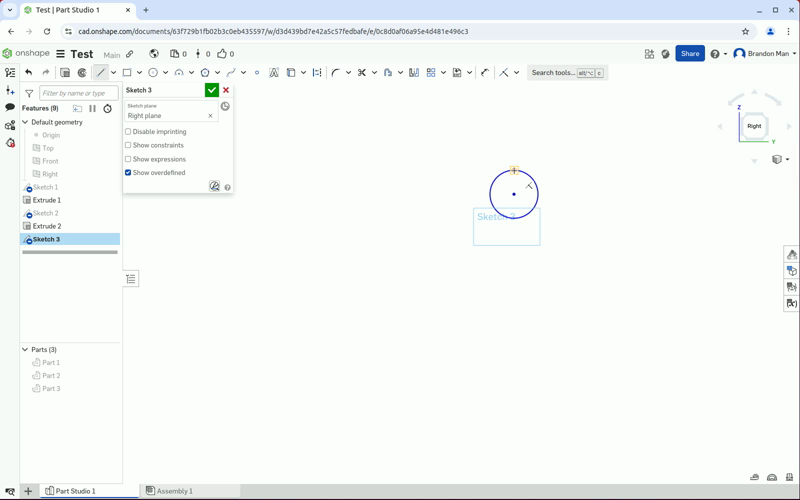
scroll(6)
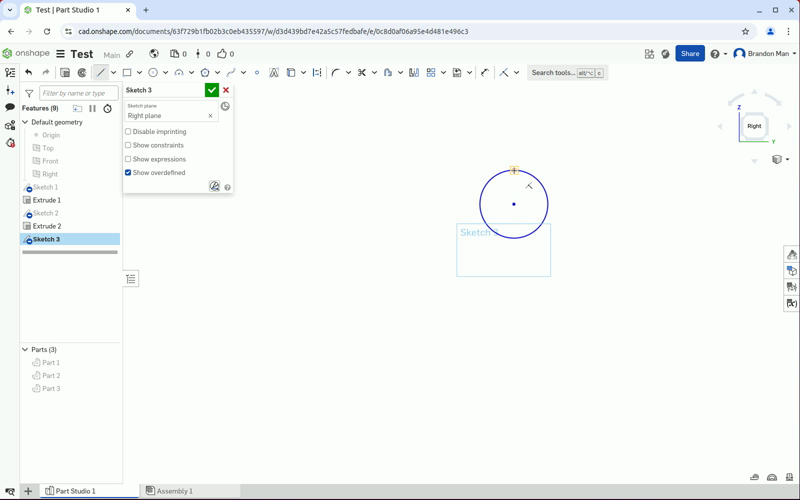
scroll(6)
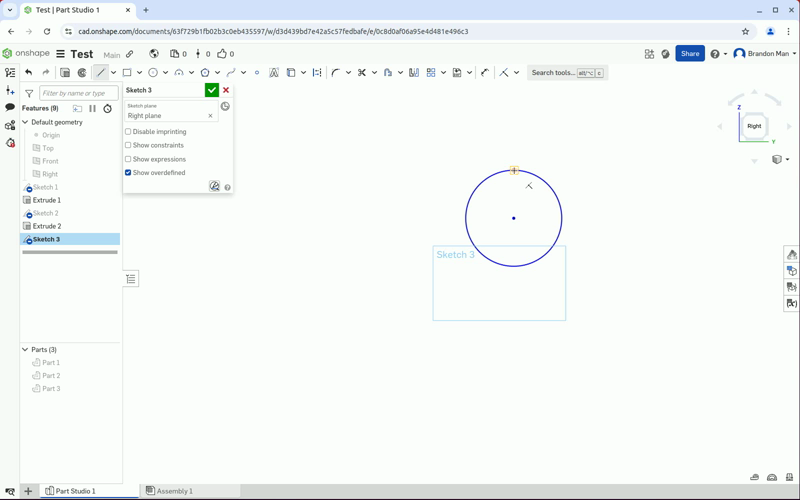
scroll(6)
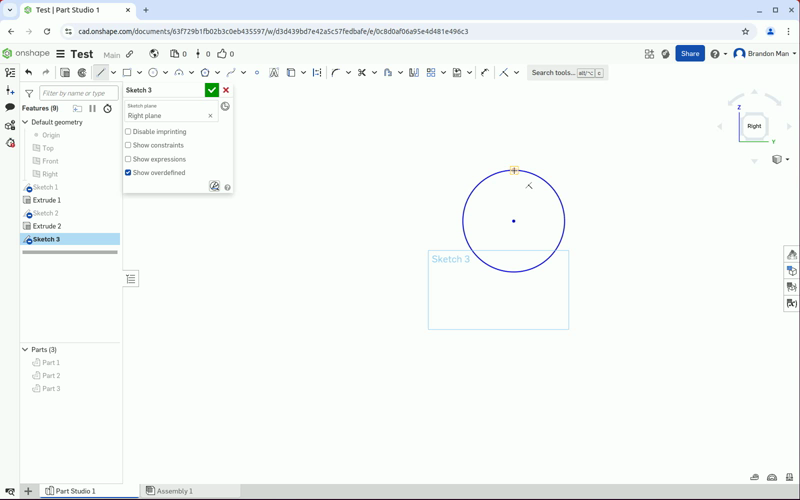
scroll(6)
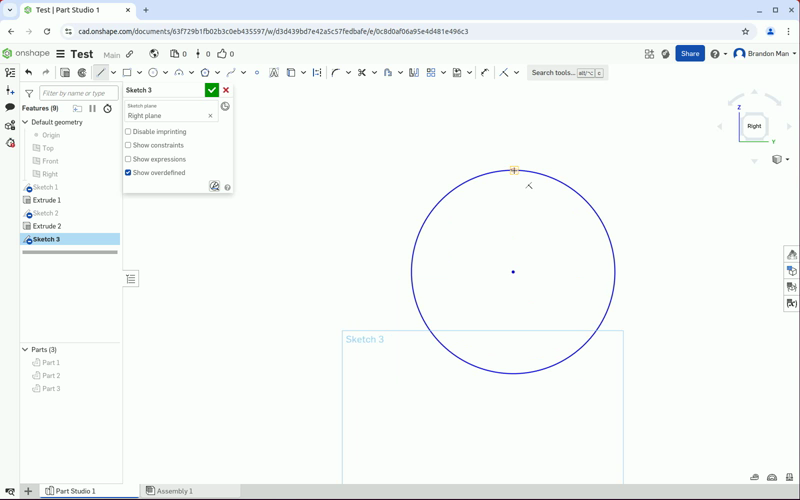
scroll(6)
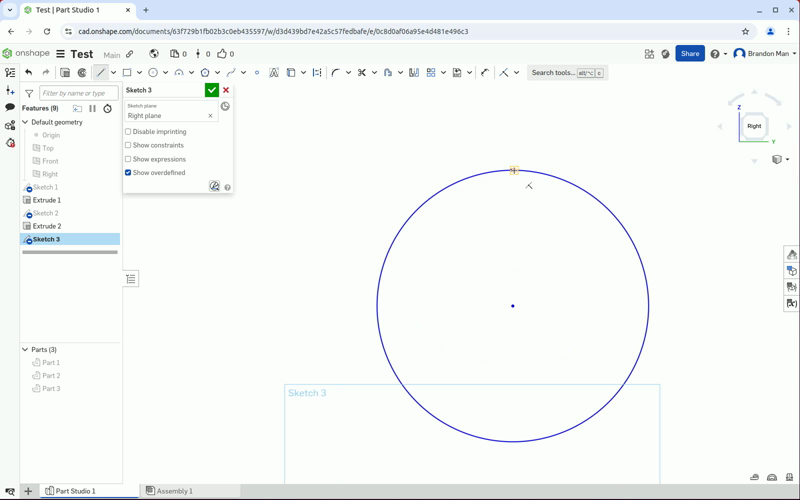
scroll(6)
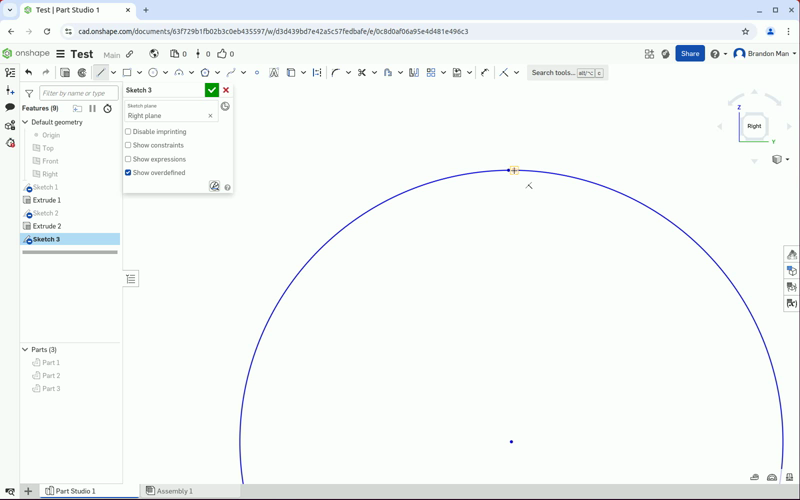
click(514, 170)
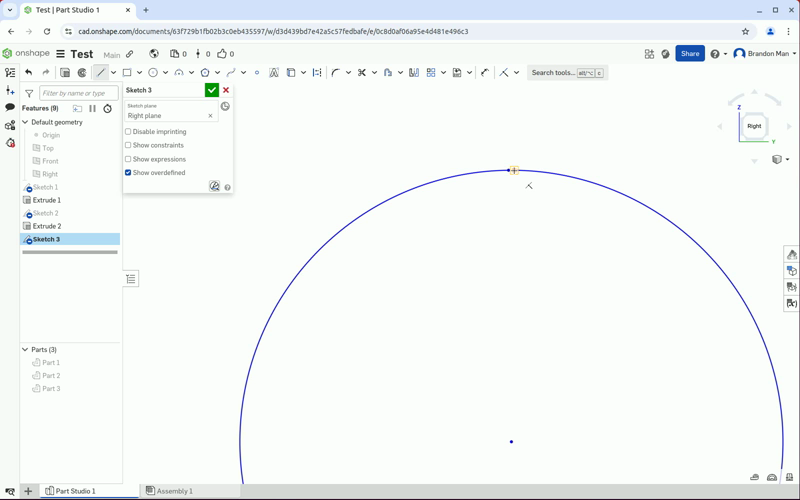
scroll(-6)
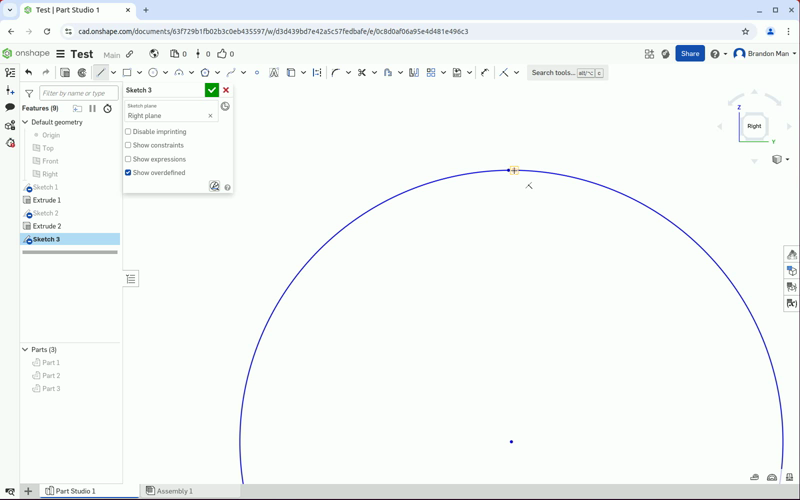
scroll(-6)
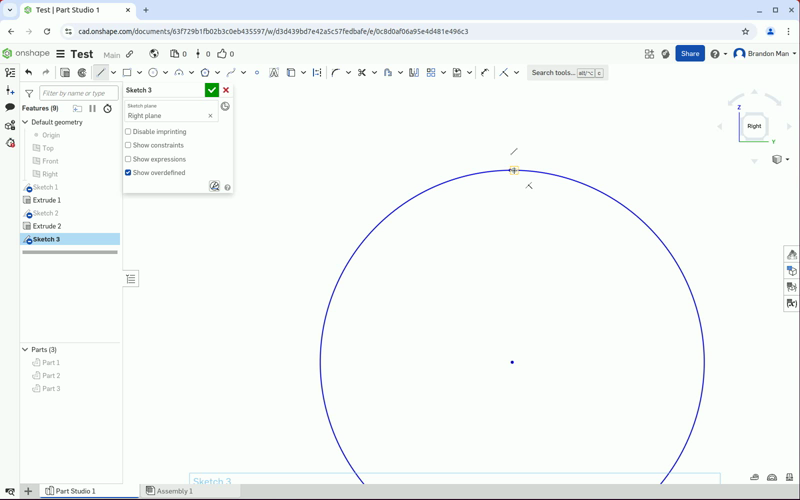
scroll(-6)
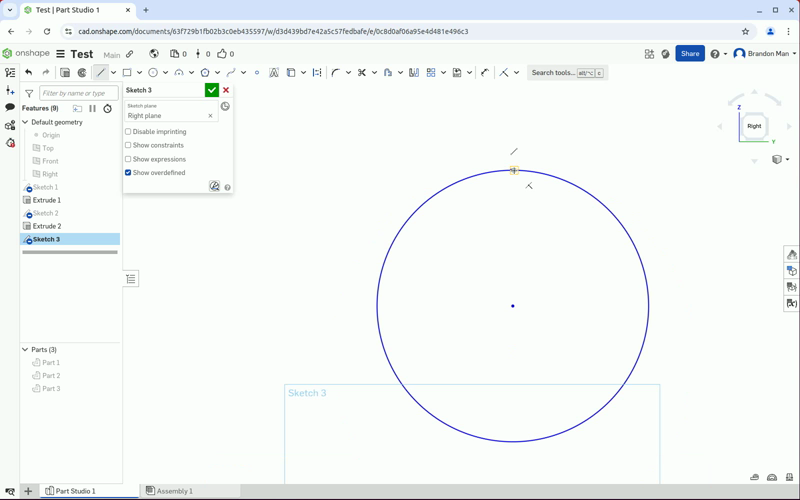
scroll(-6)
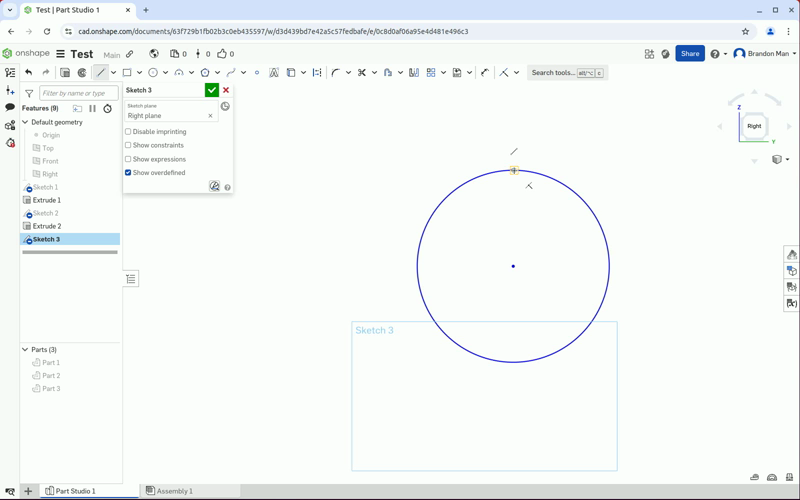
scroll(-6)
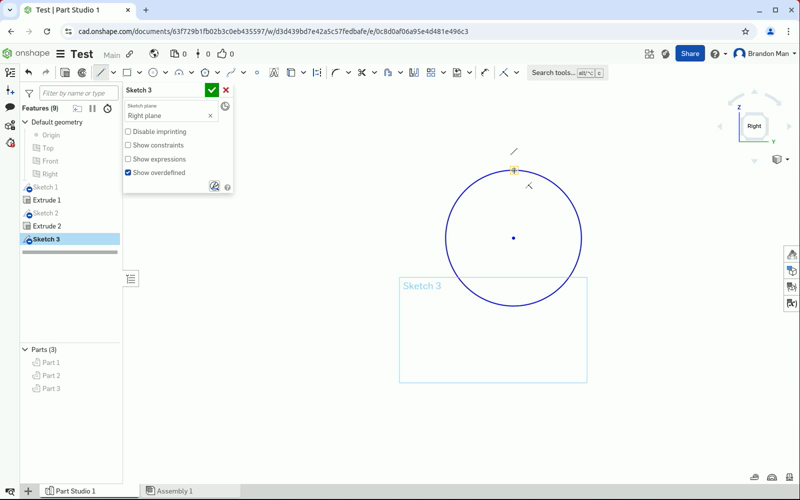
scroll(-6)
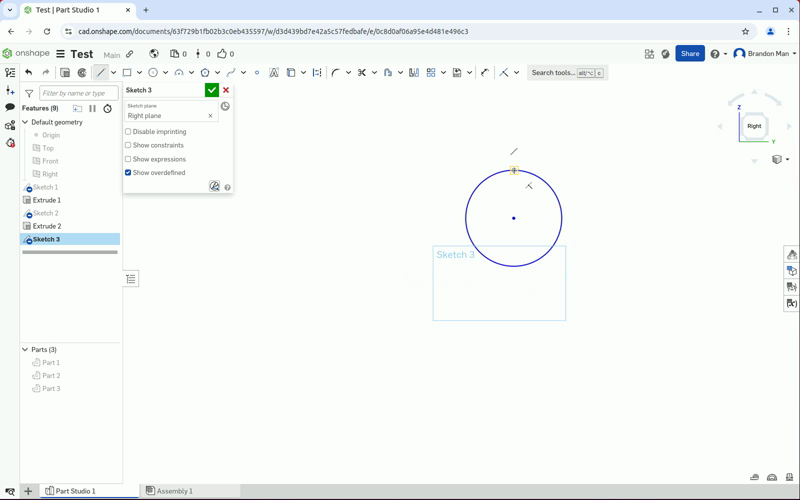
scroll(-6)
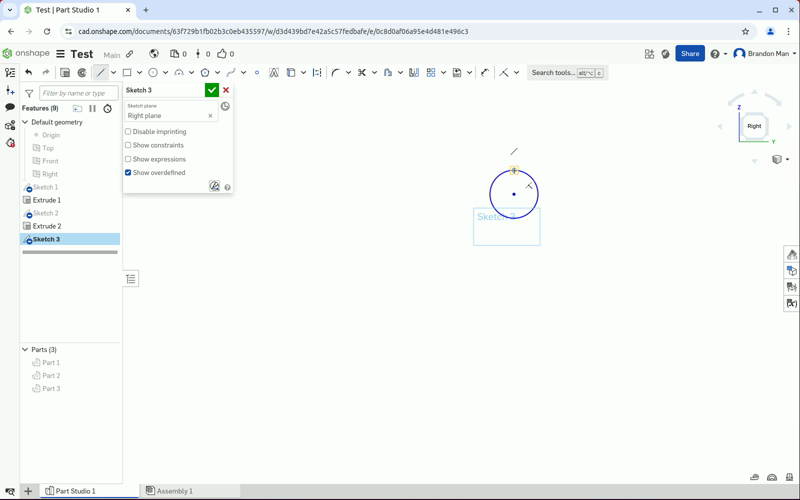
mouse_move(544, 170)
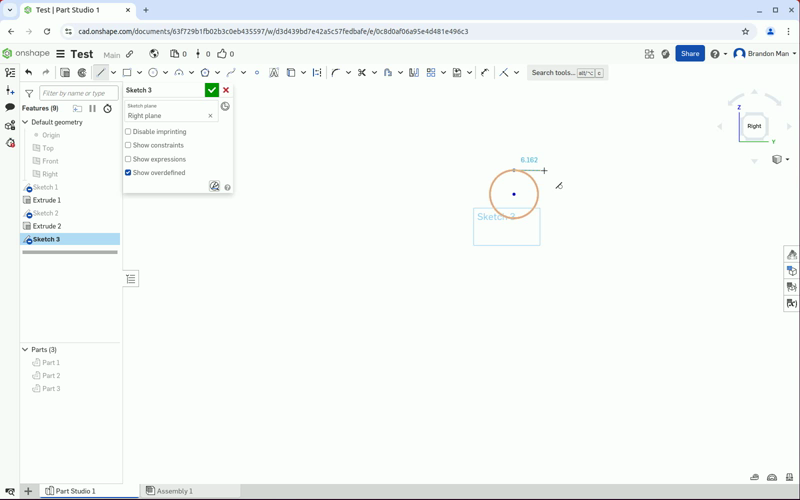
key_down(shift)
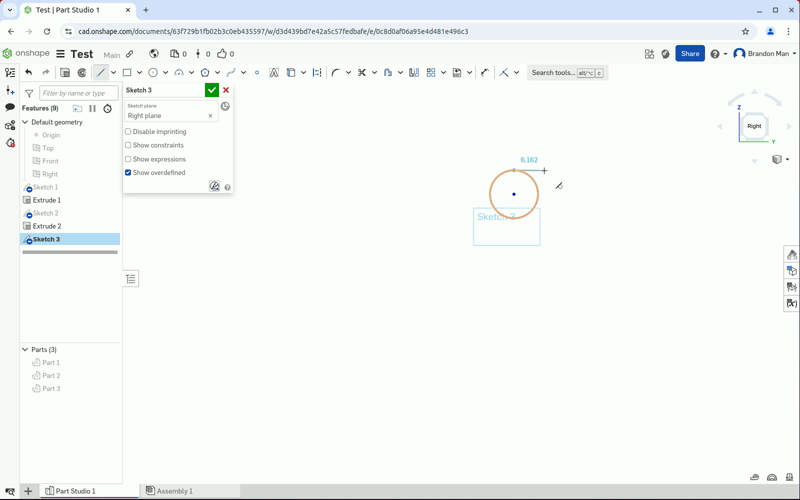
mouse_move(513, 170)
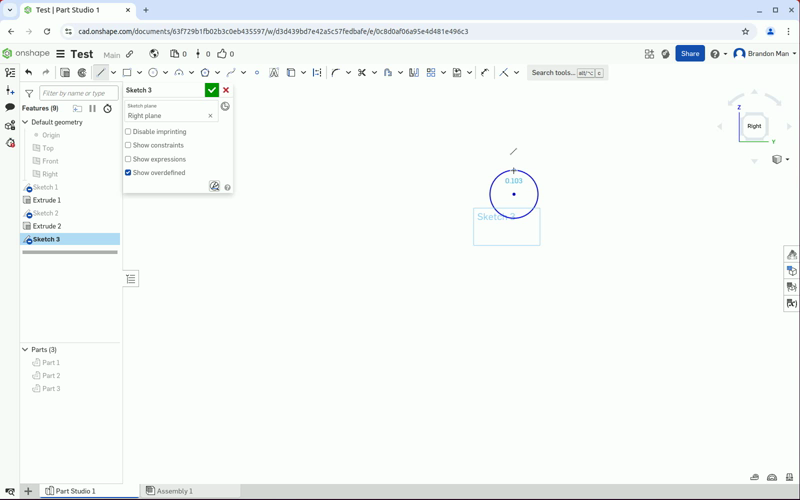
scroll(6)
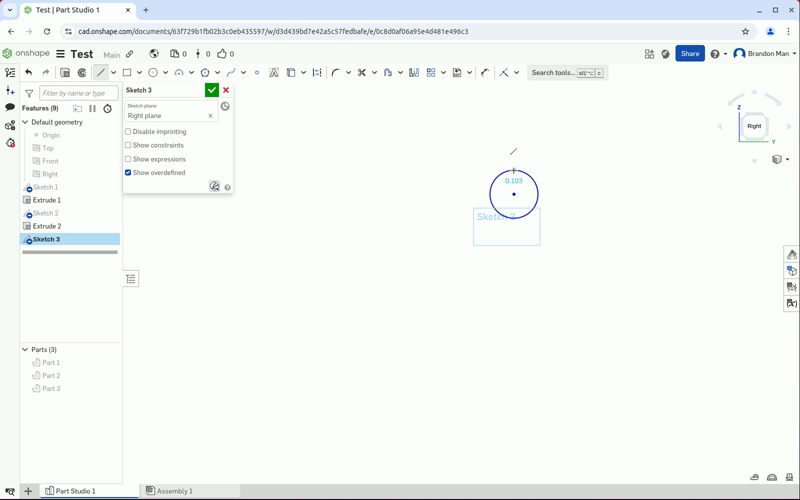
scroll(6)
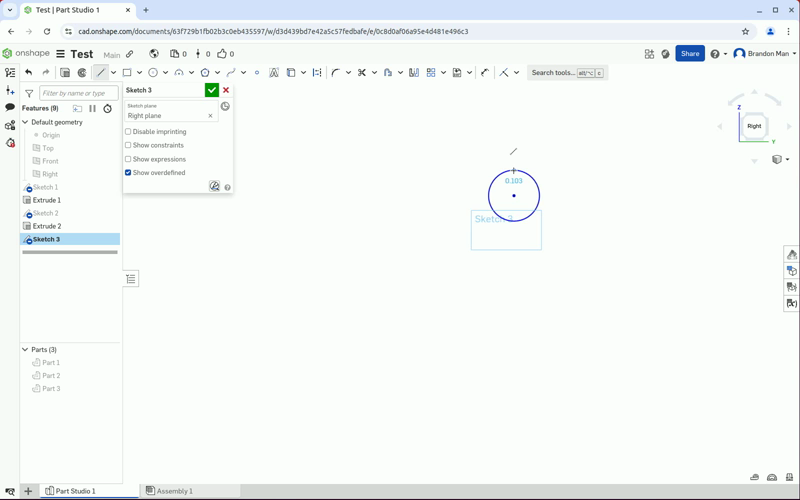
scroll(6)
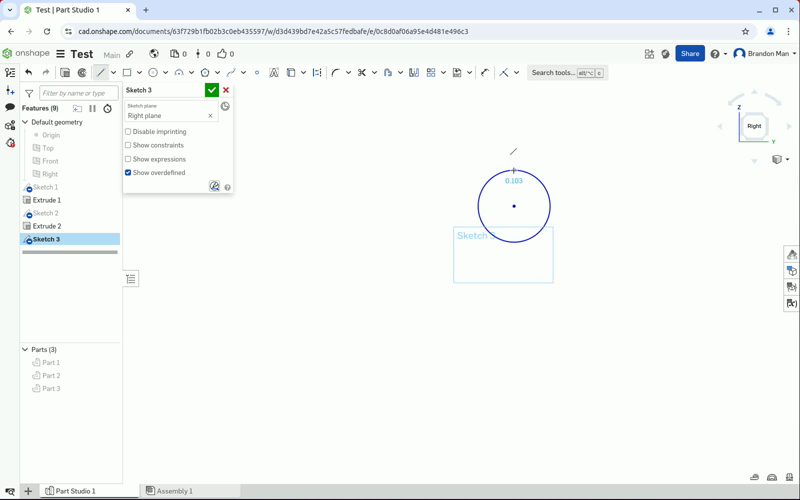
scroll(6)
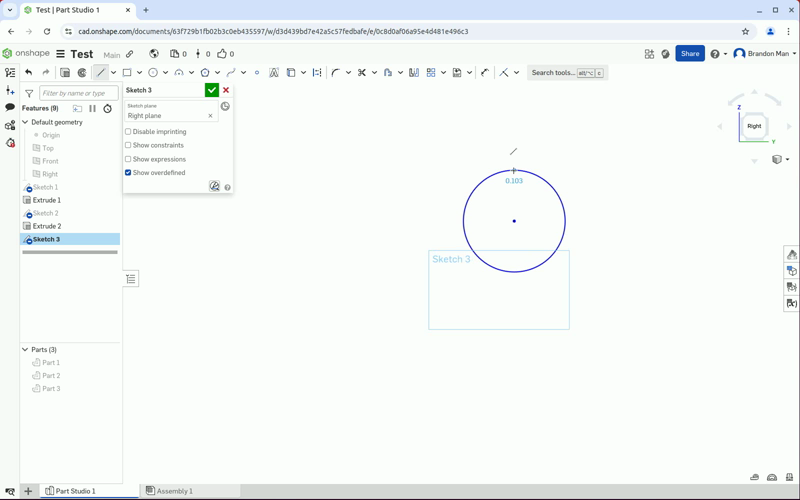
scroll(6)
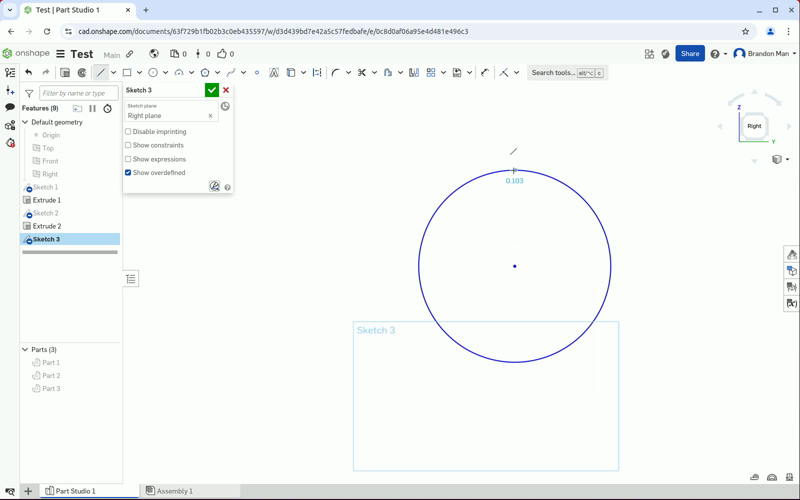
scroll(6)
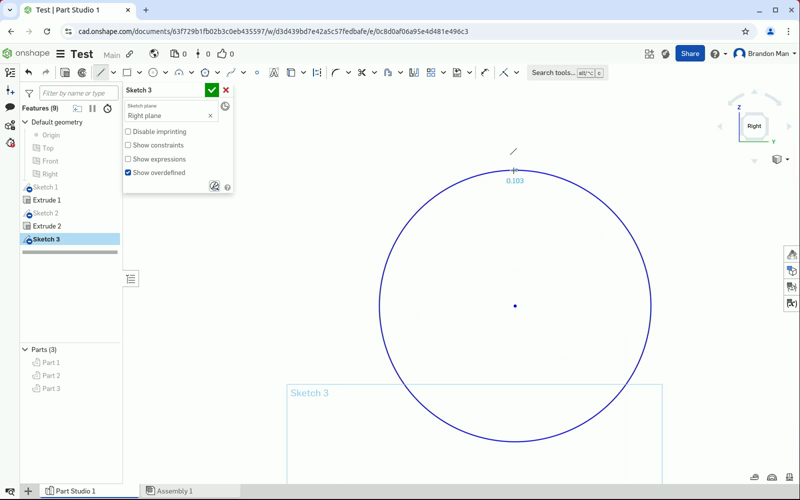
scroll(6)
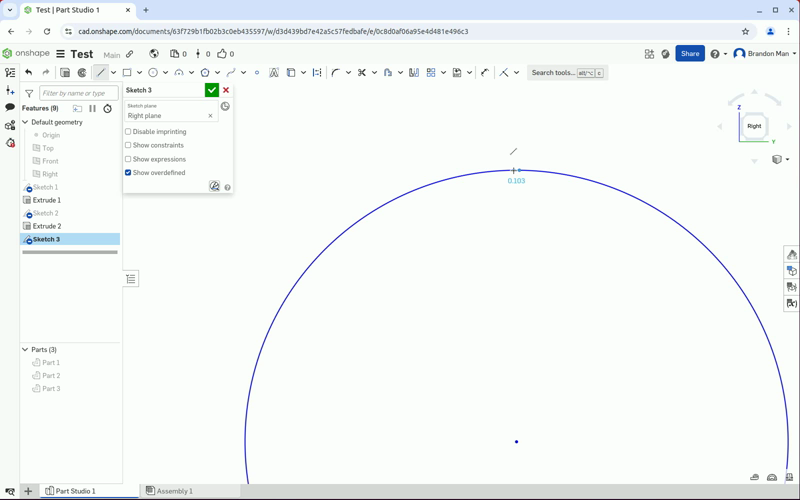
key_up(shift)
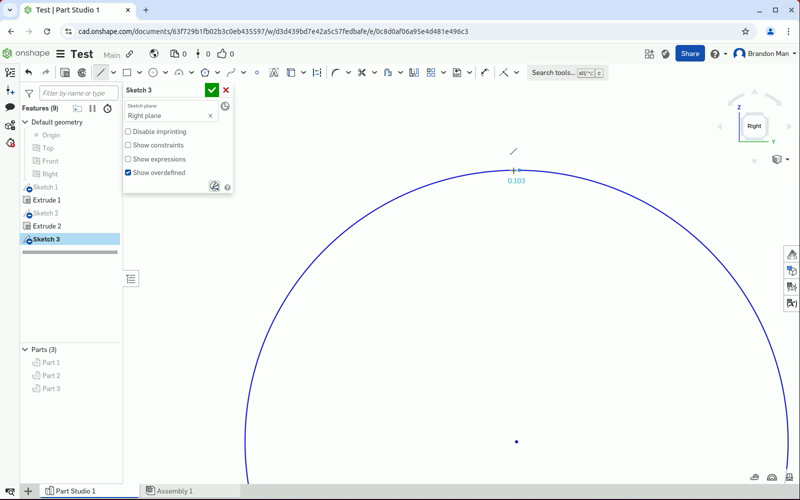
click(513, 170)
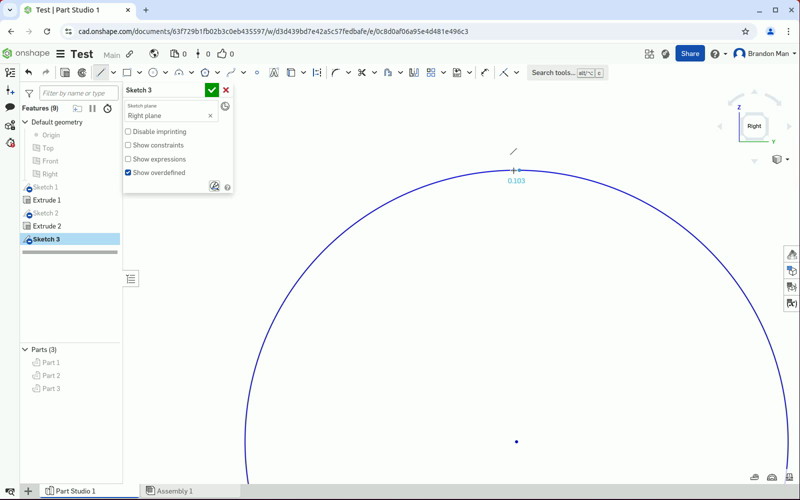
scroll(-6)
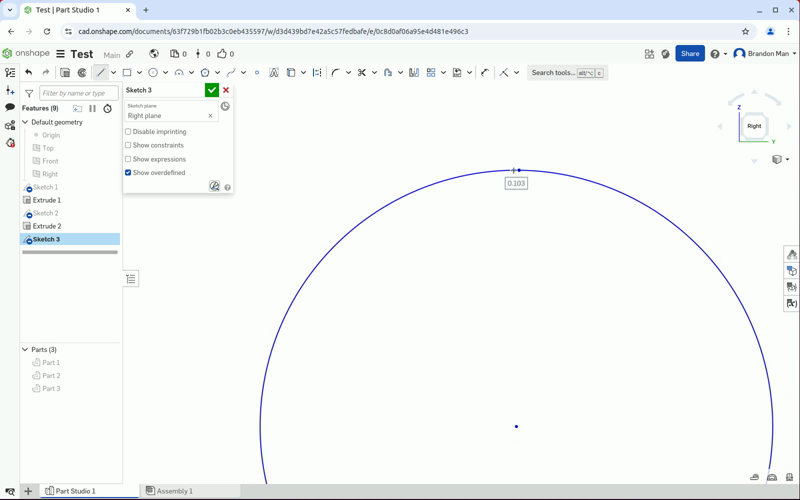
scroll(-6)
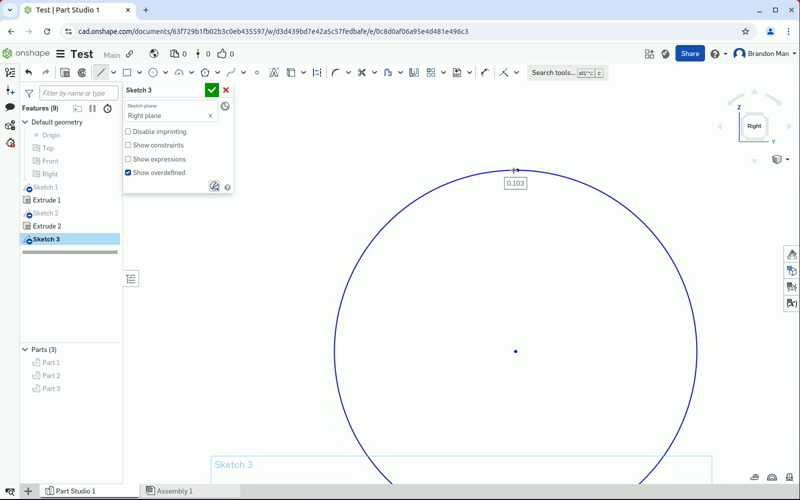
scroll(-6)
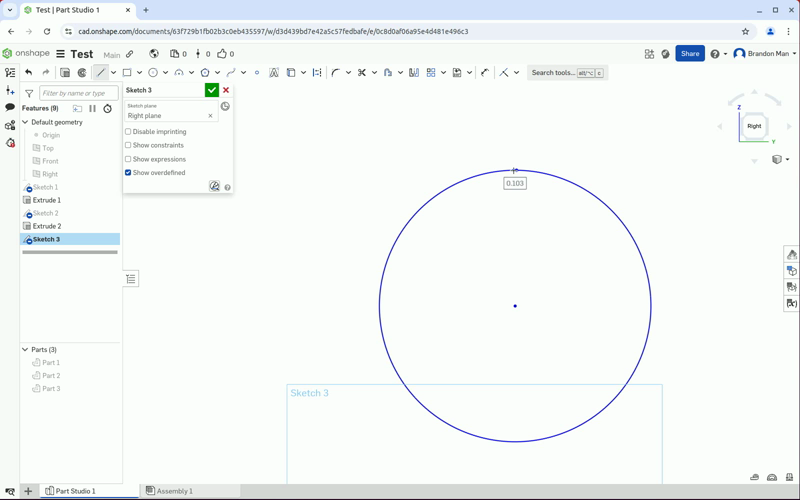
scroll(-6)
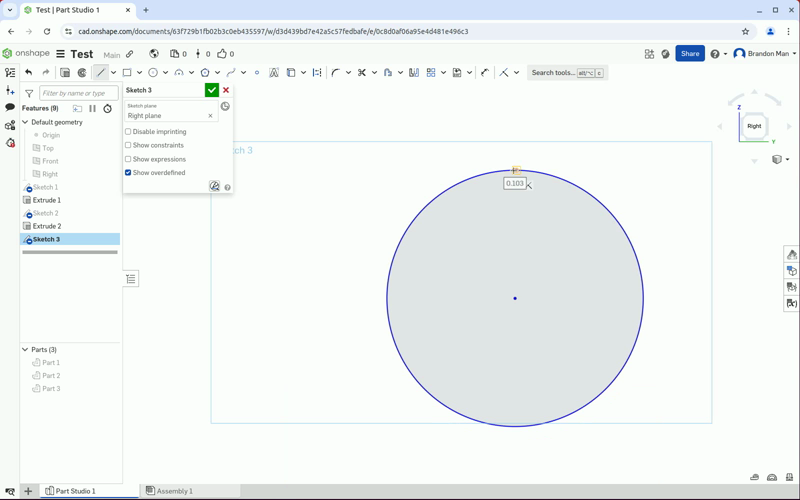
scroll(-6)
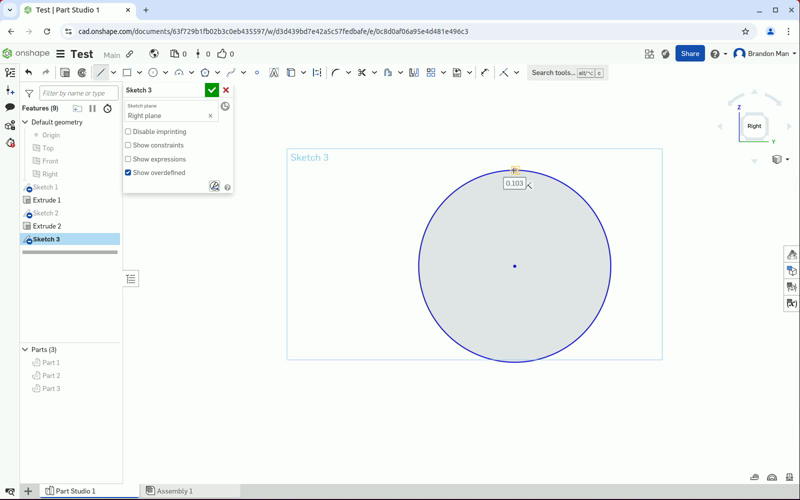
scroll(-6)
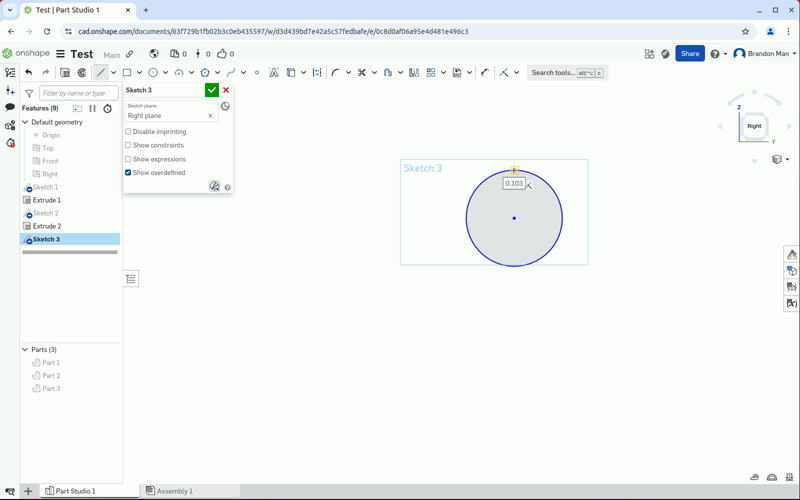
scroll(-6)
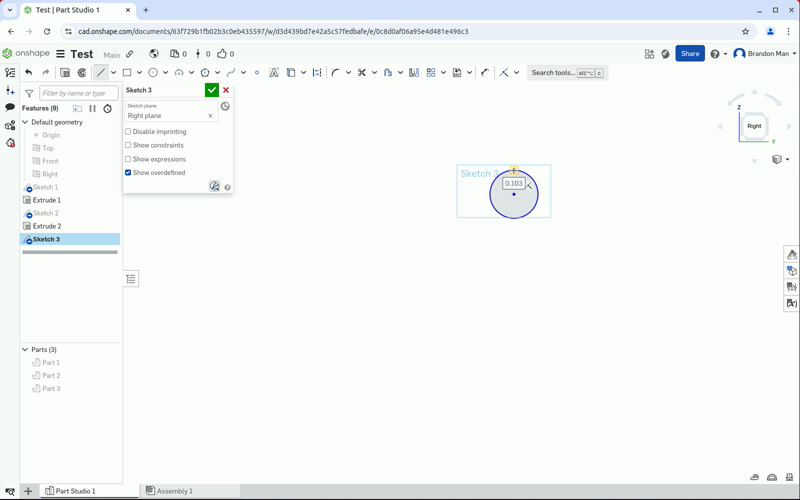
key(esc)
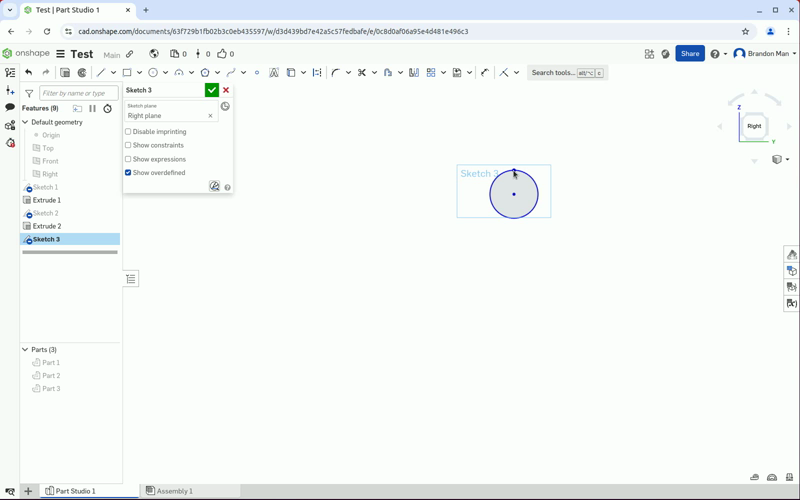
key(c)
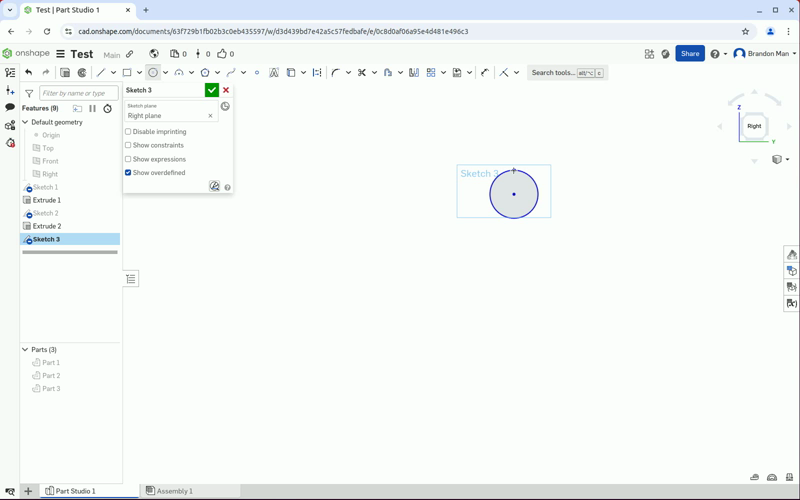
key_down(shift)
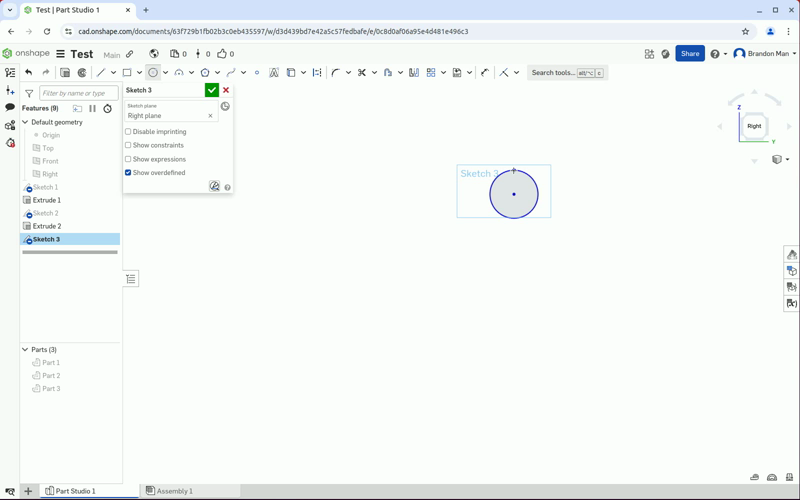
mouse_move(513, 184)
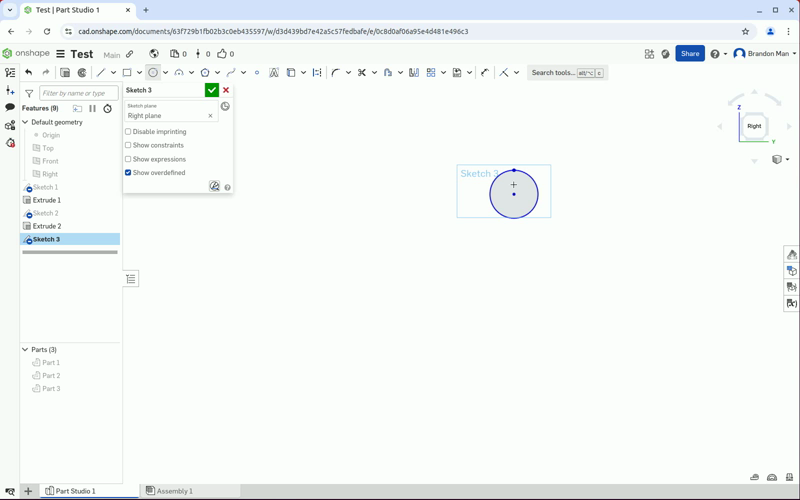
click(513, 184)
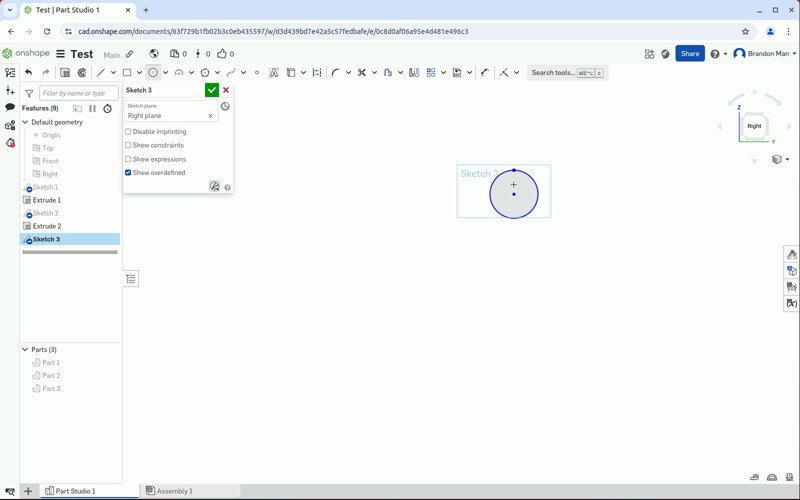
key_up(shift)
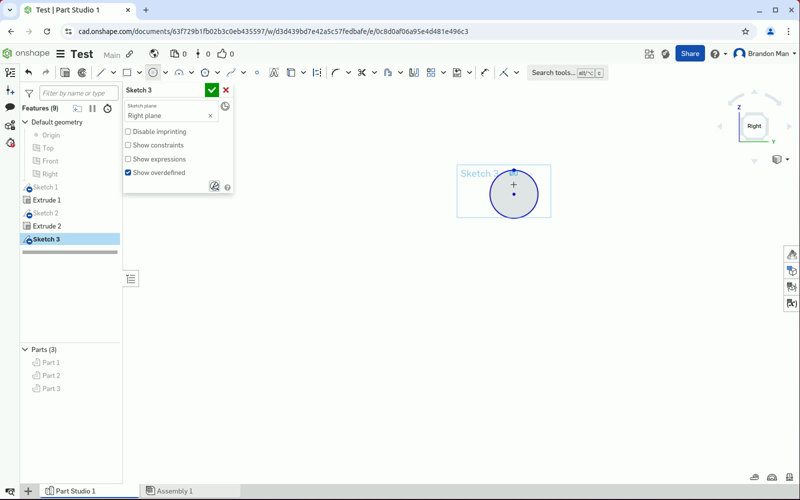
mouse_move(516, 184)
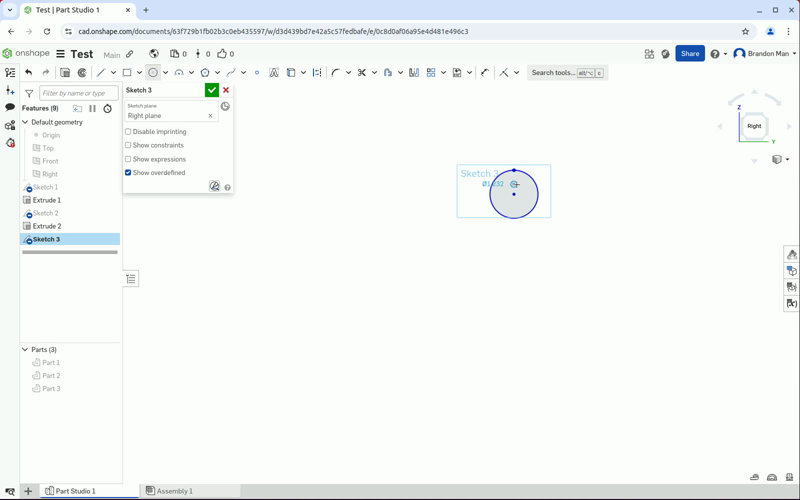
click(516, 184)
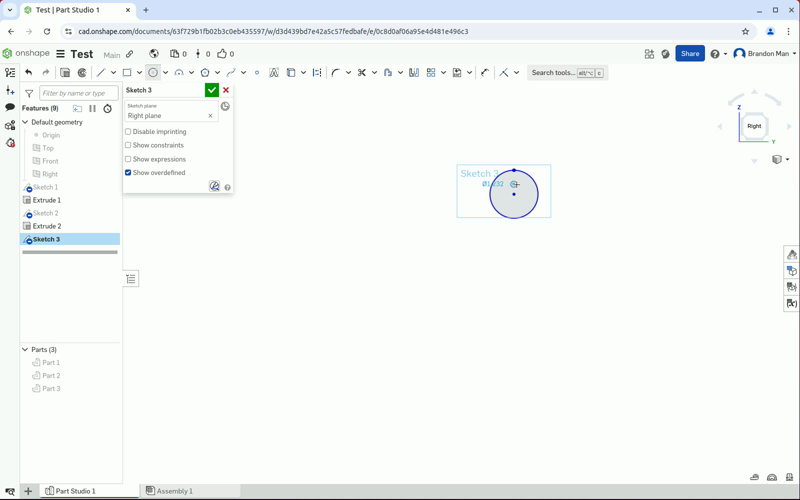
key(esc)
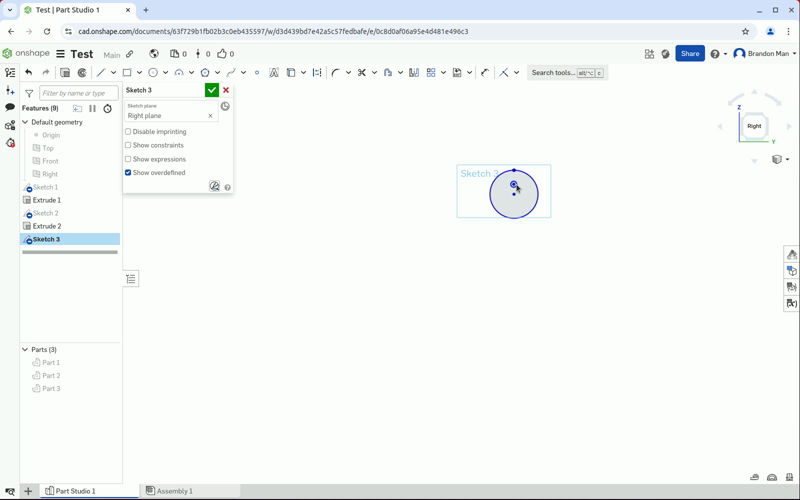
mouse_move(494, 199)
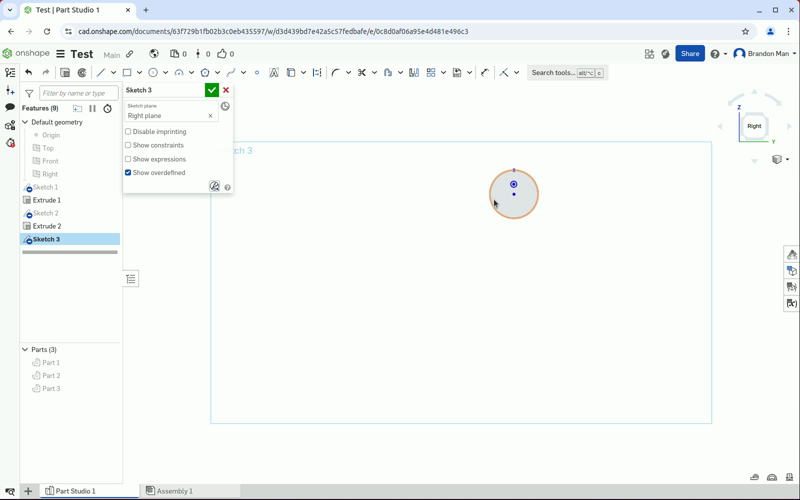
scroll(6)
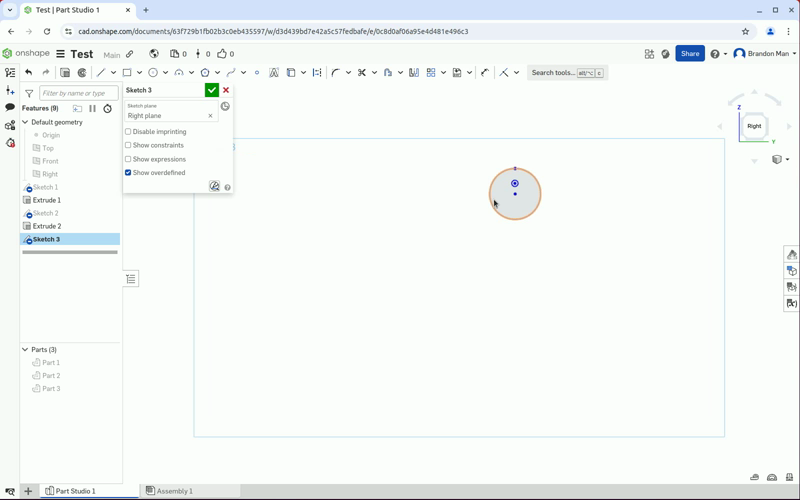
scroll(6)
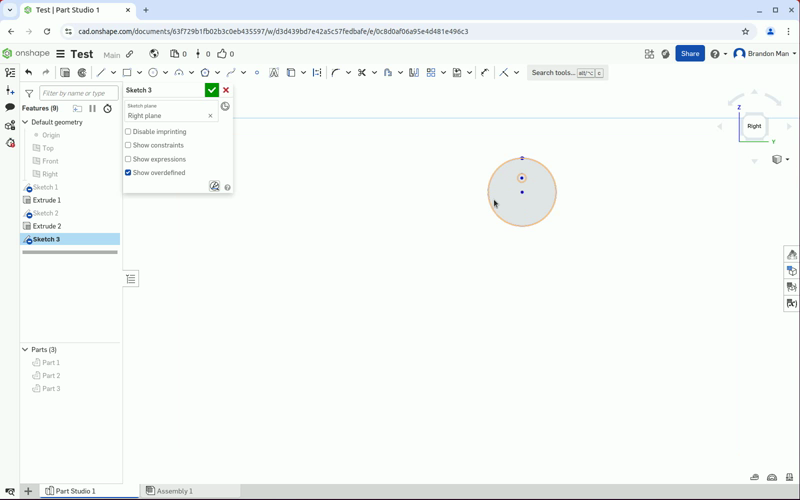
scroll(6)
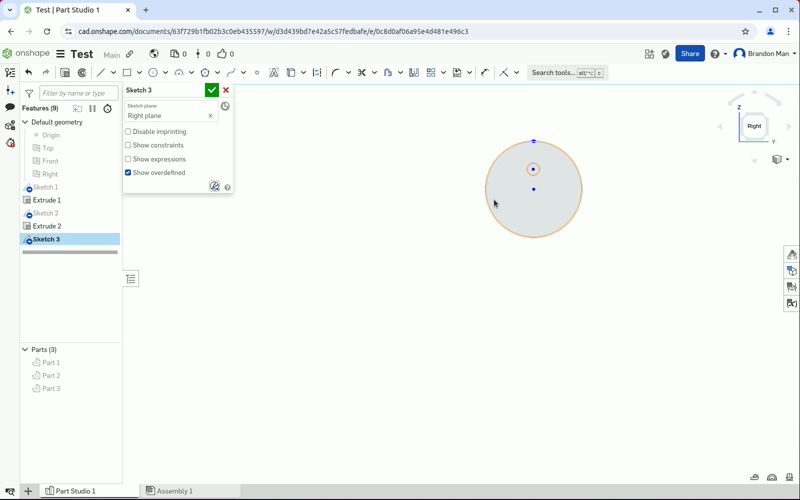
scroll(6)
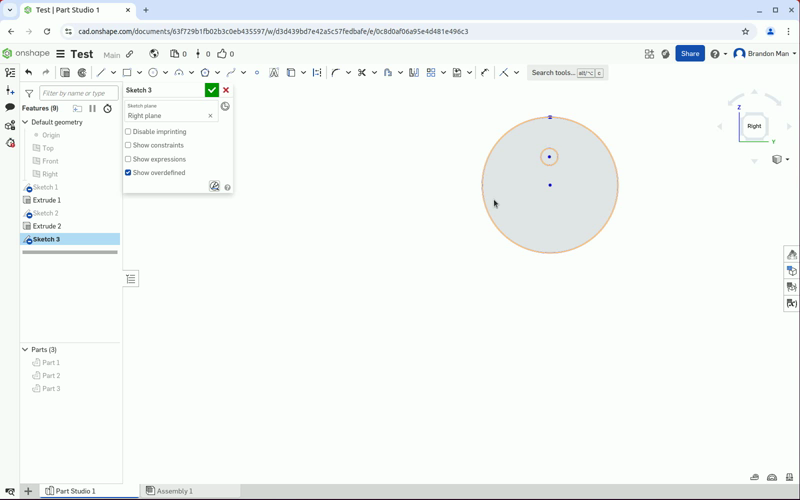
scroll(6)
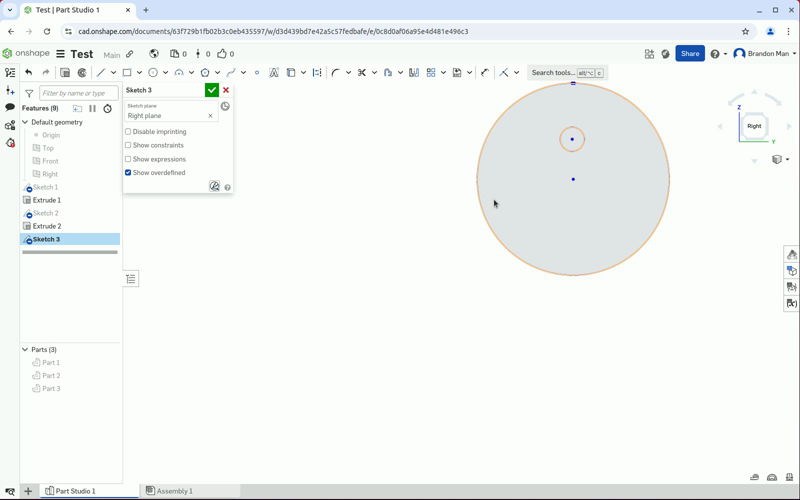
scroll(6)
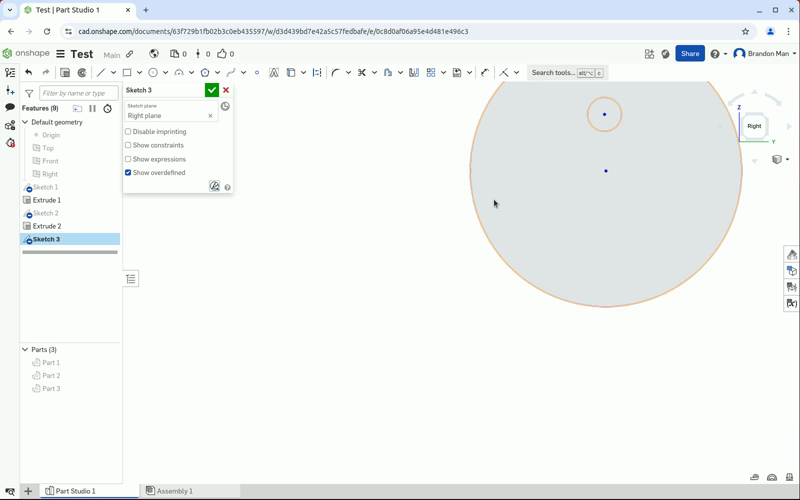
scroll(6)
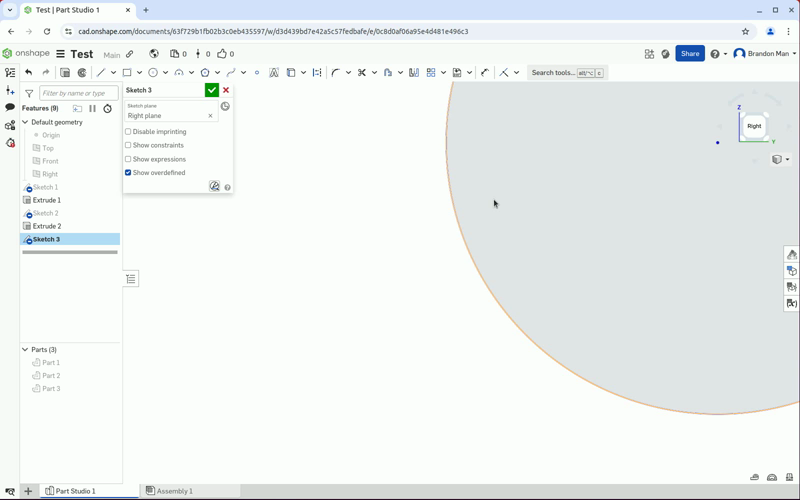
click(494, 199)
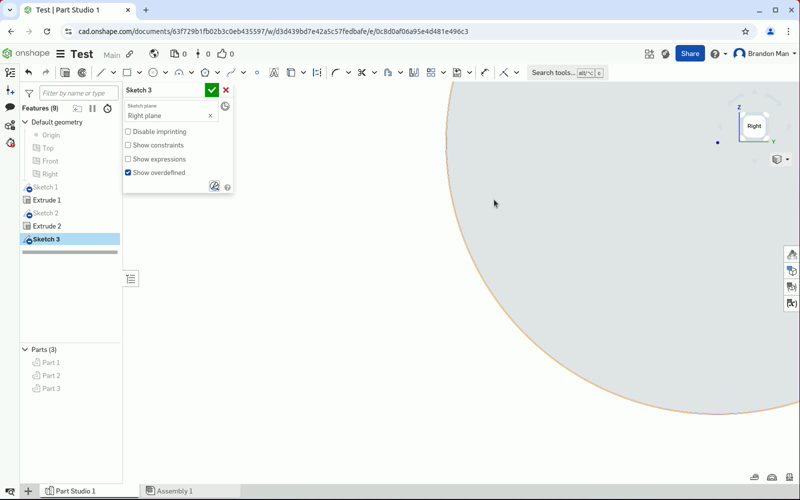
scroll(-6)
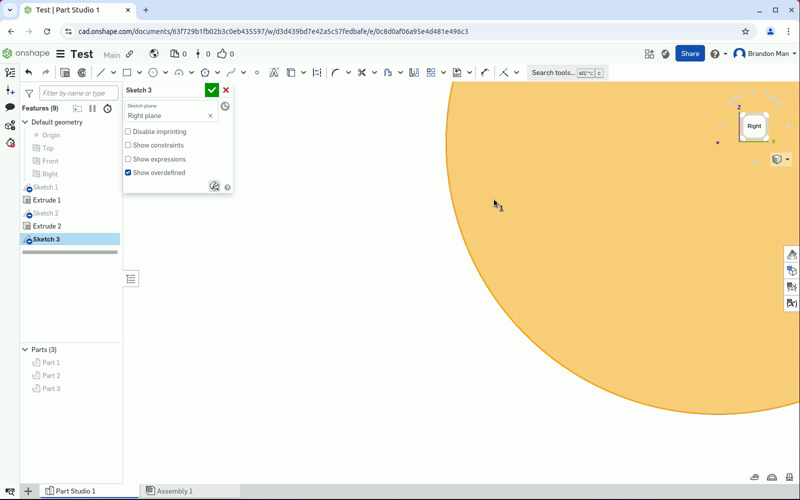
scroll(-6)
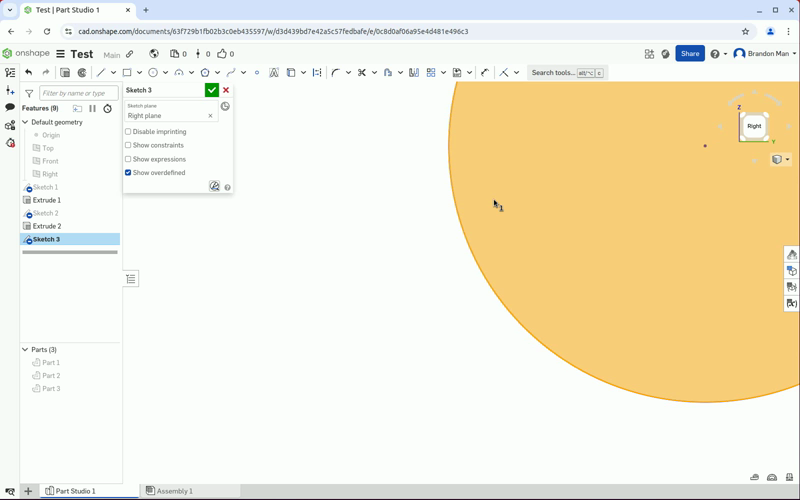
scroll(-6)
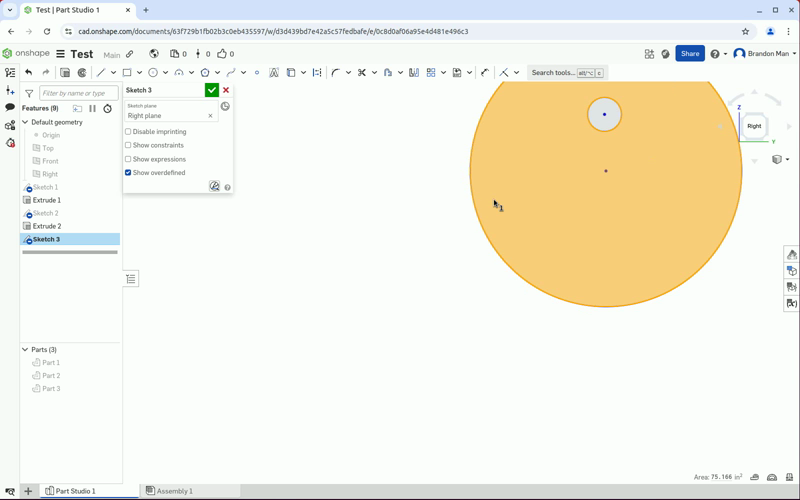
scroll(-6)
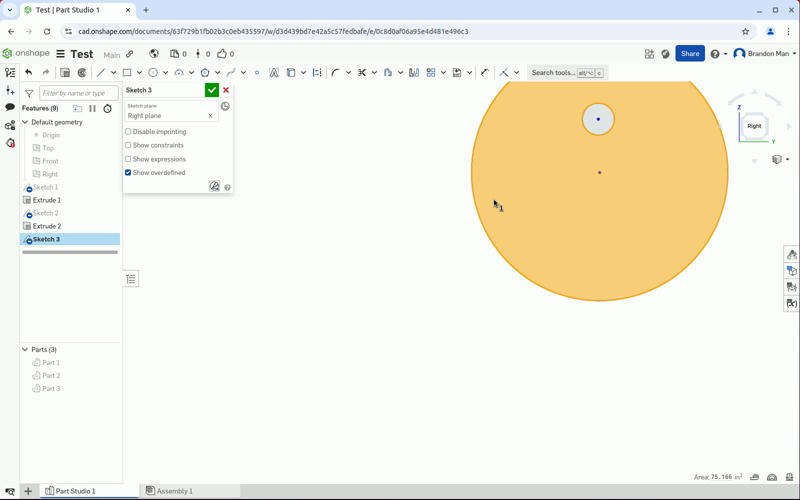
scroll(-6)
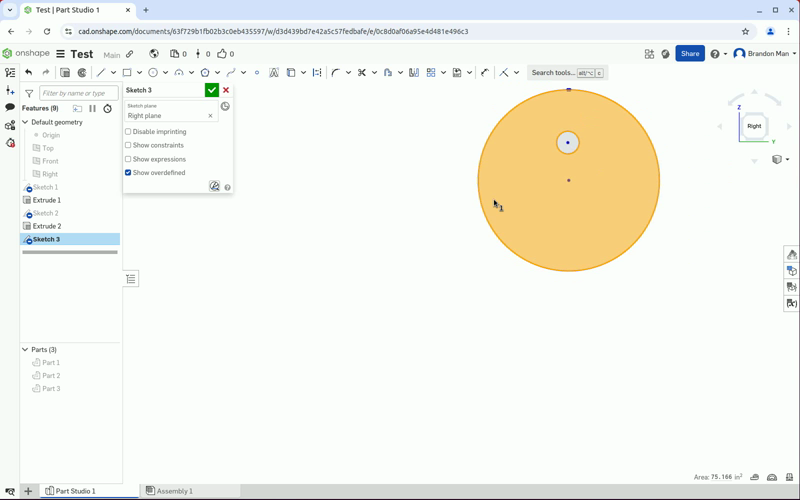
scroll(-6)
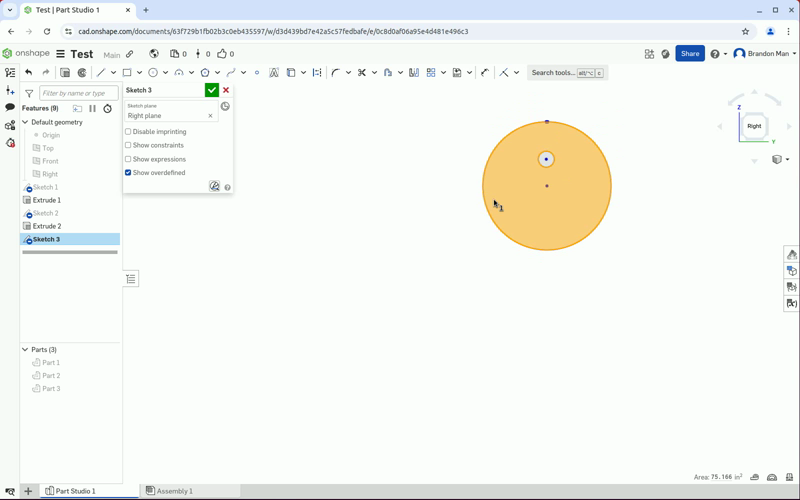
scroll(-6)
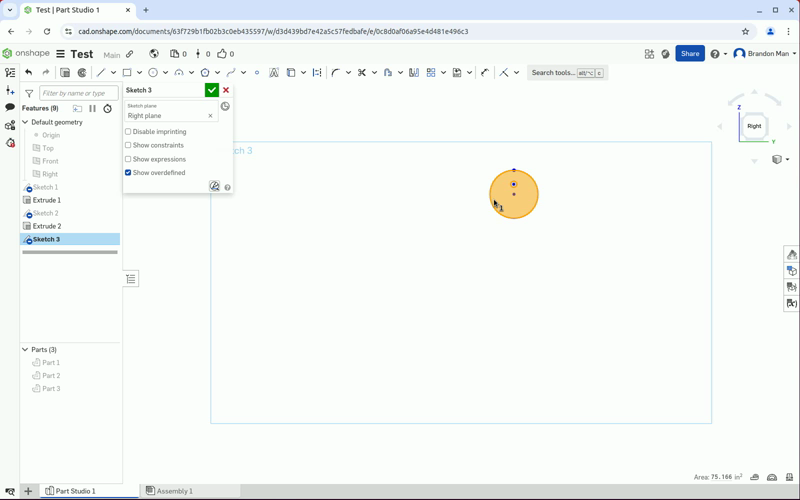
mouse_move(73, 352)
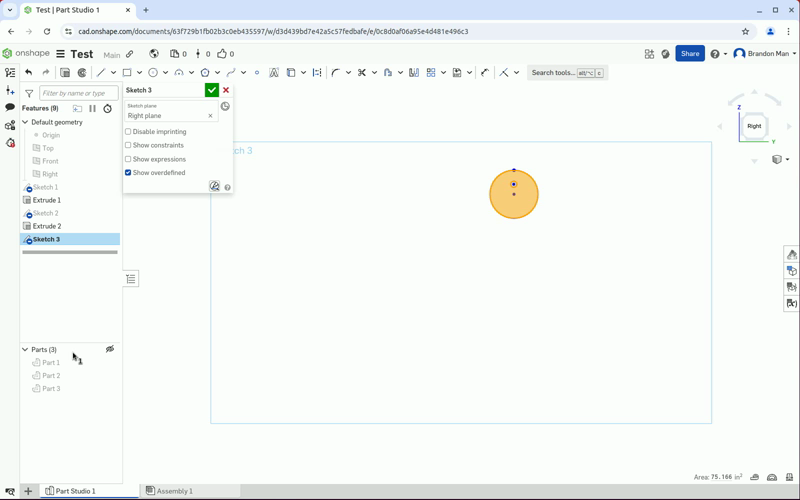
key(shift+y)
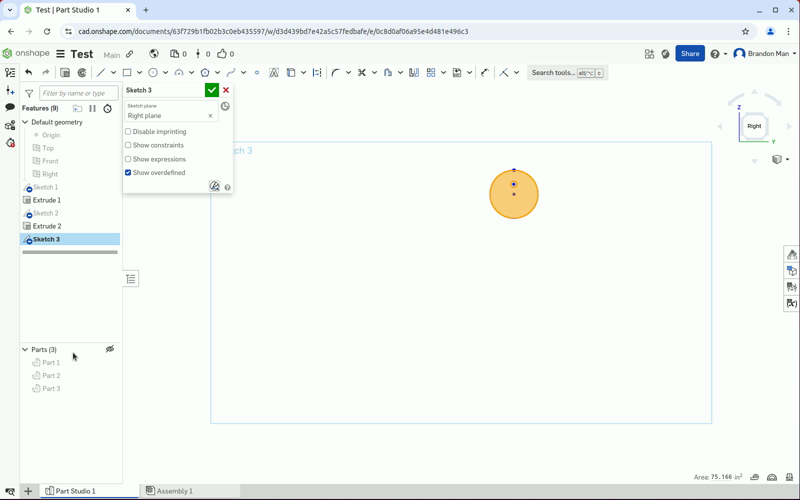
key(shift+e)
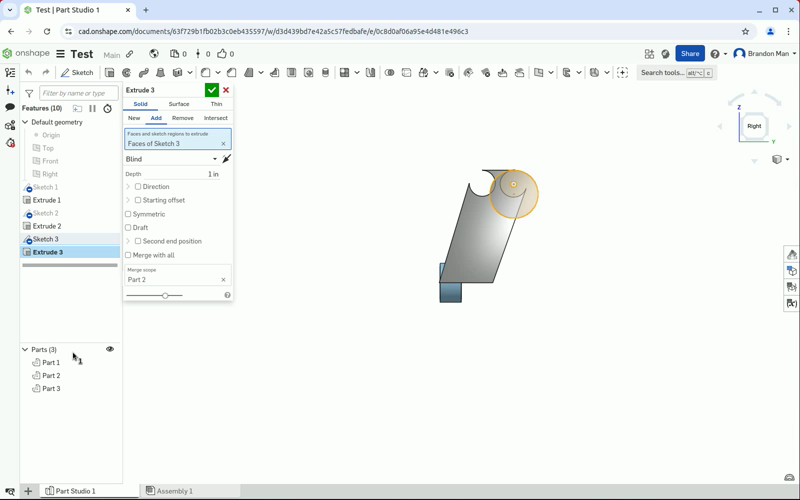
mouse_move(143, 106)
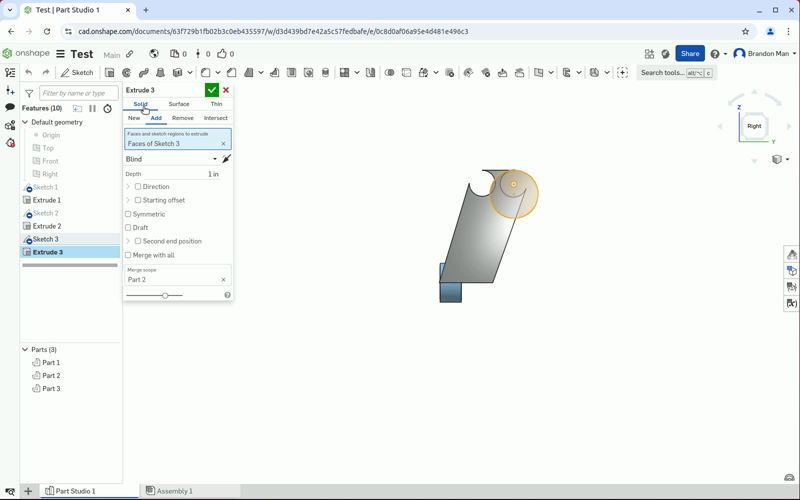
click(143, 106)
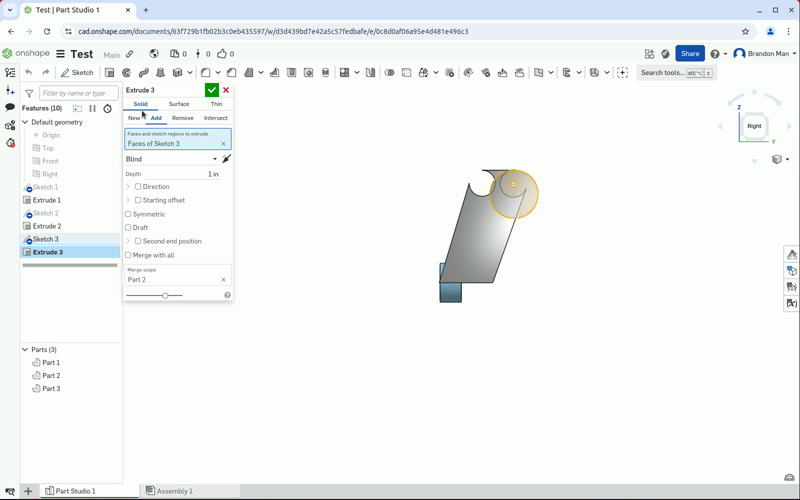
mouse_move(137, 120)
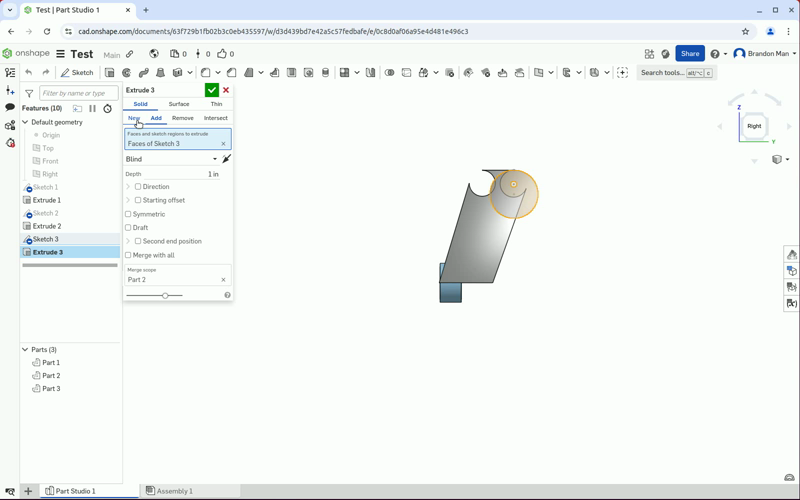
click(137, 120)
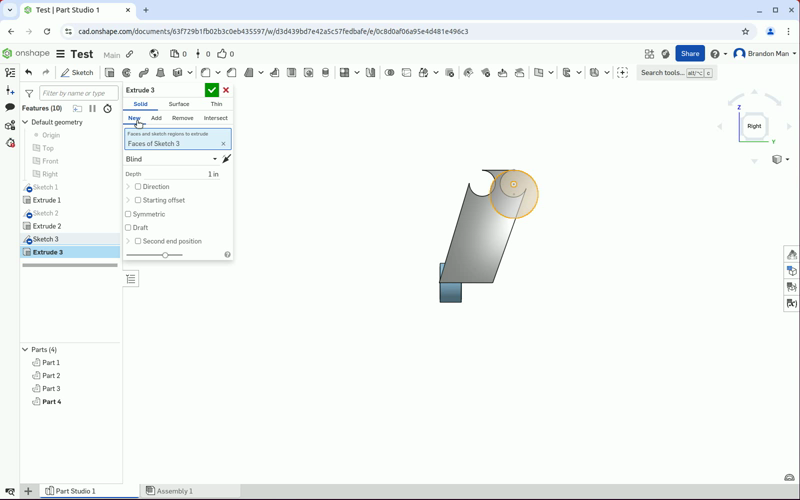
key(tab, 4)
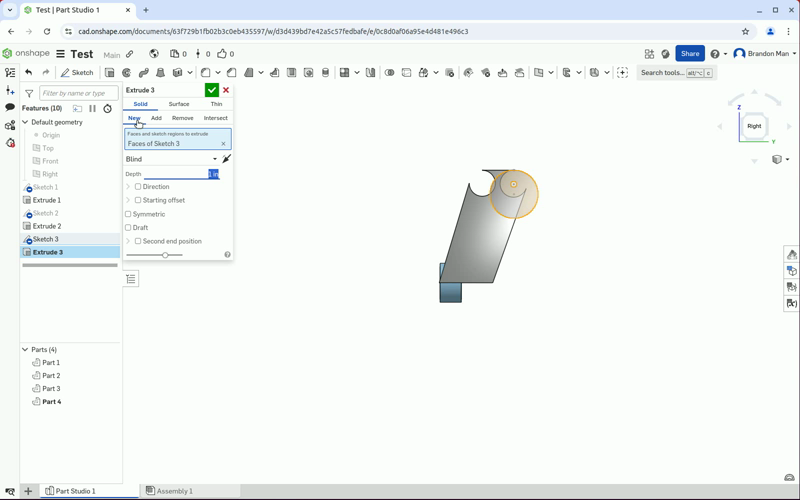
text(4.333)
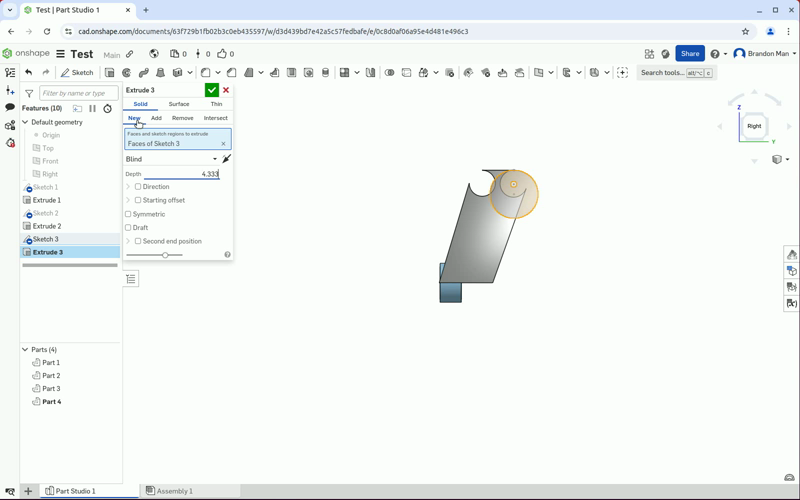
key(enter)
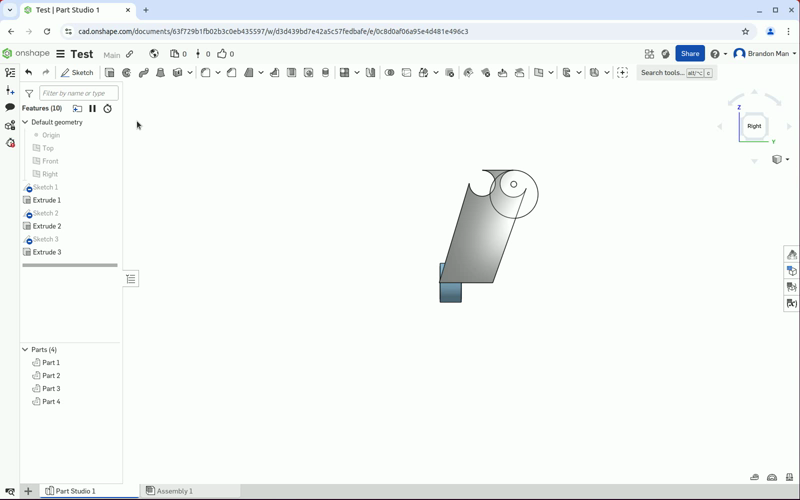
key(shift+h)
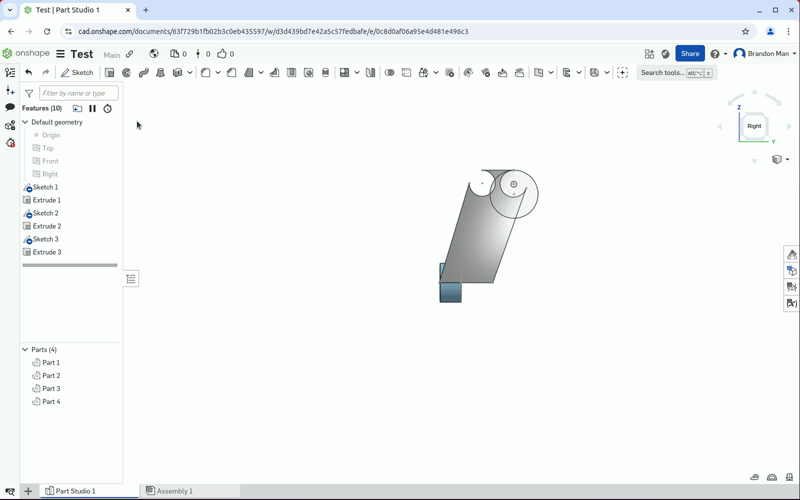
key(shift+h)
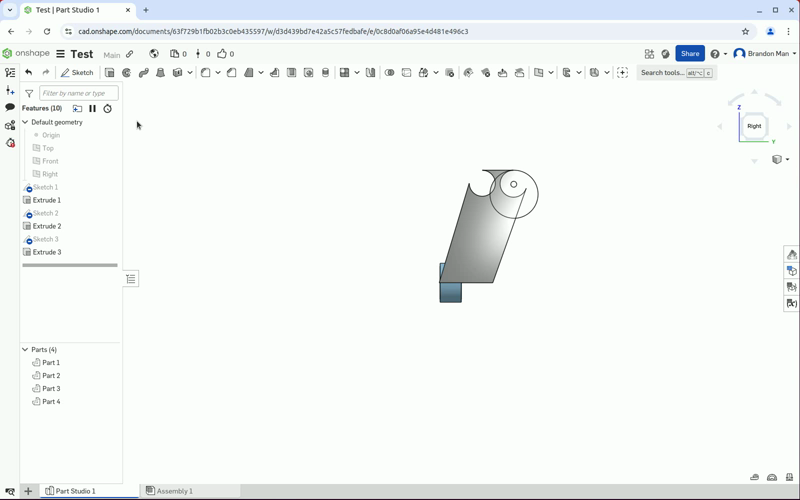
mouse_move(73, 189)
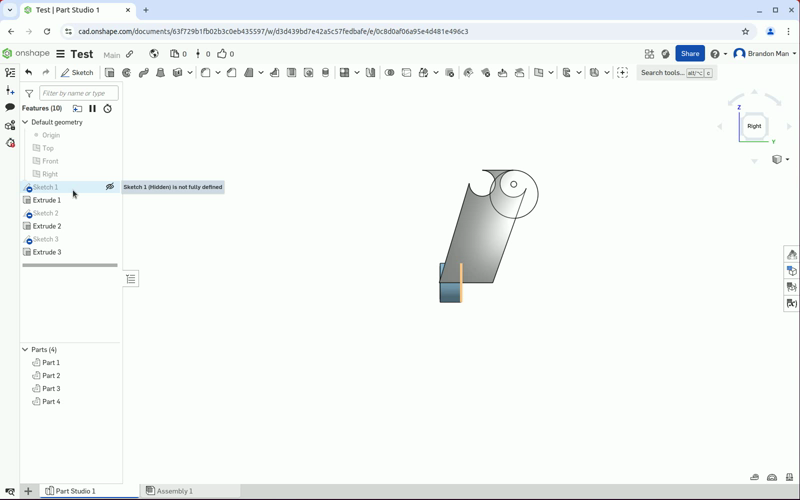
click(73, 189)
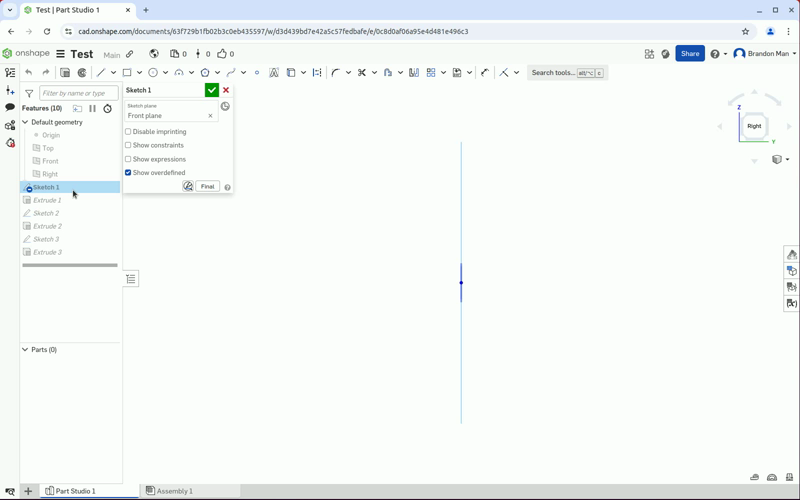
mouse_move(229, 92)
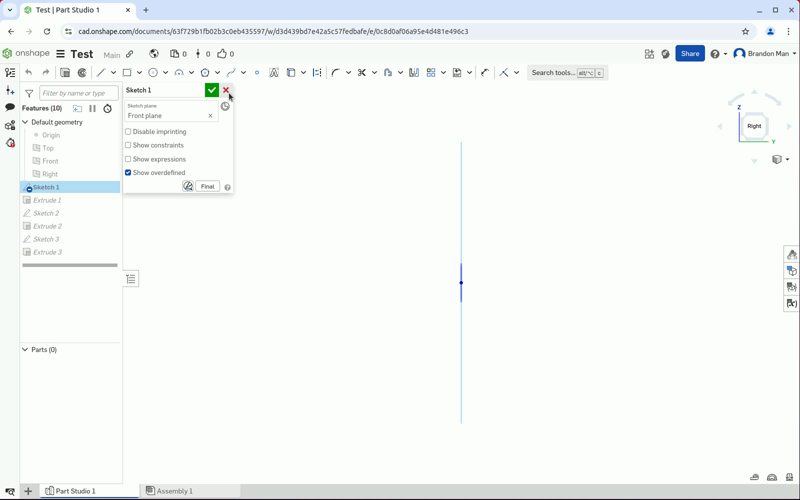
click(229, 92)
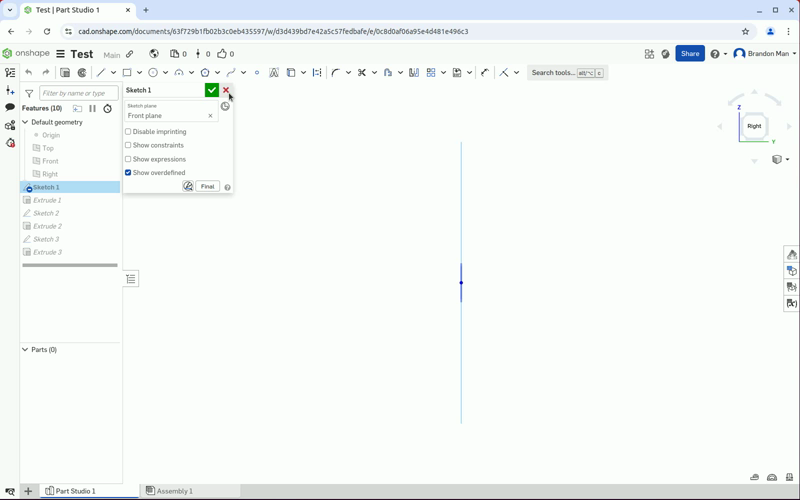
key(shift+s)
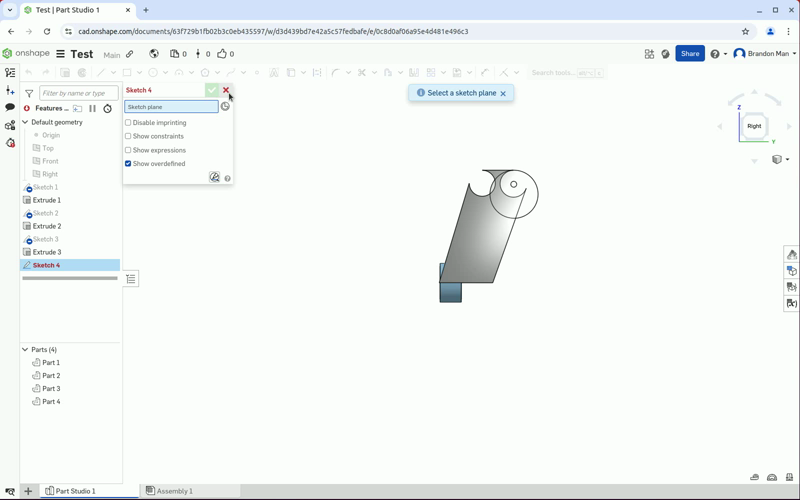
mouse_move(73, 176)
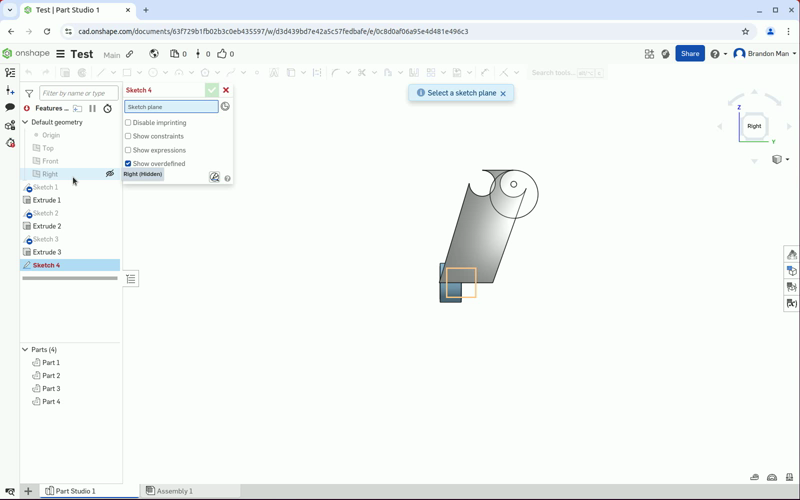
click(73, 176)
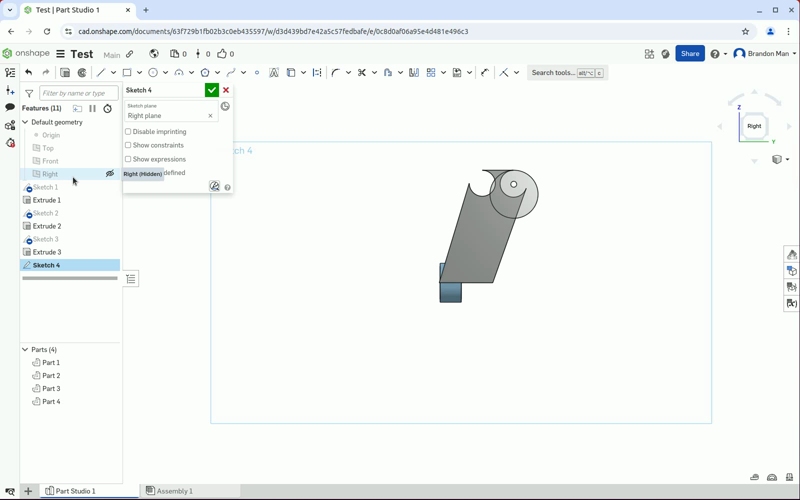
mouse_move(73, 352)
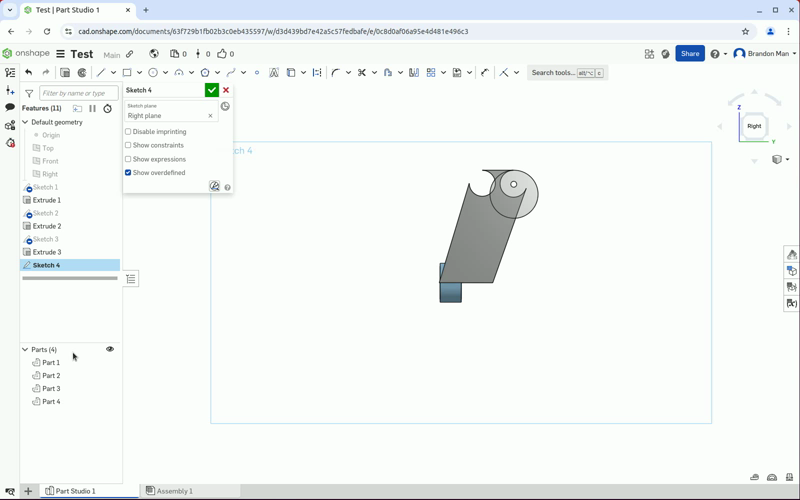
key(y)
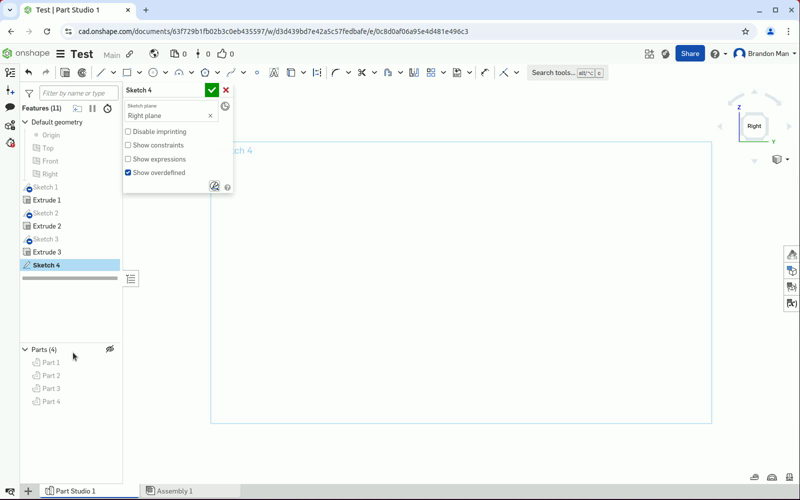
key(c)
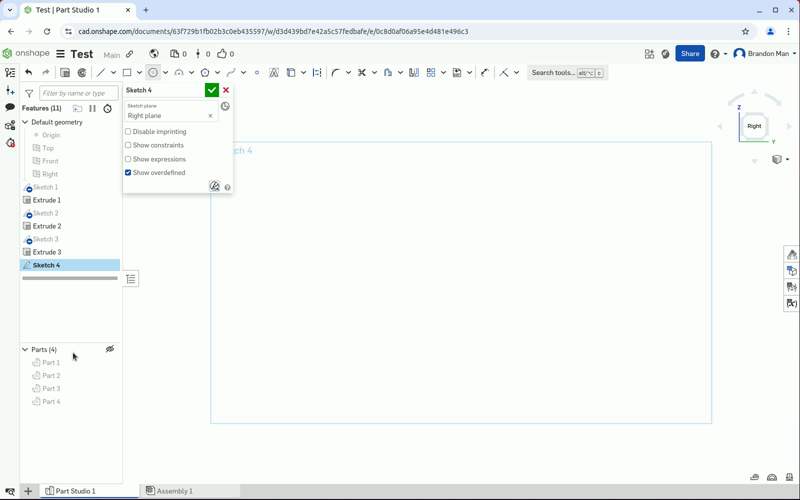
key_down(shift)
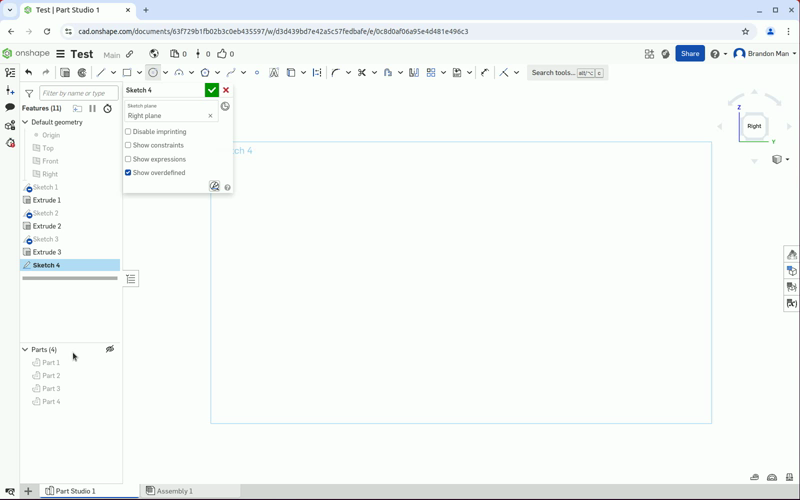
mouse_move(483, 183)
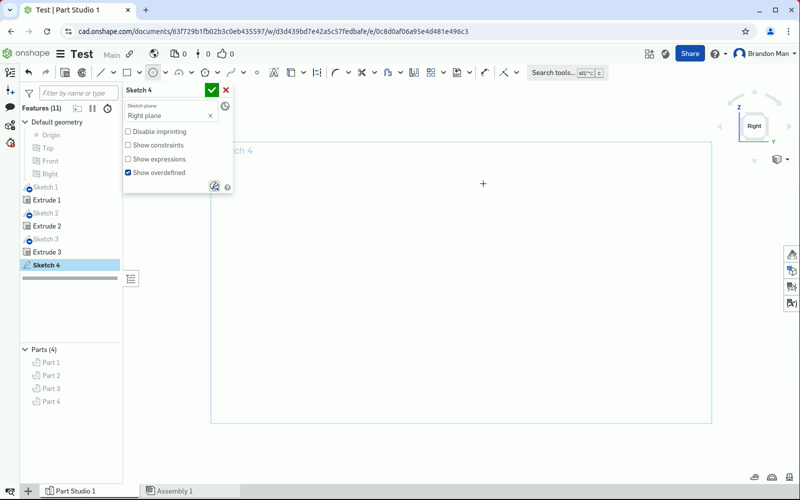
click(483, 183)
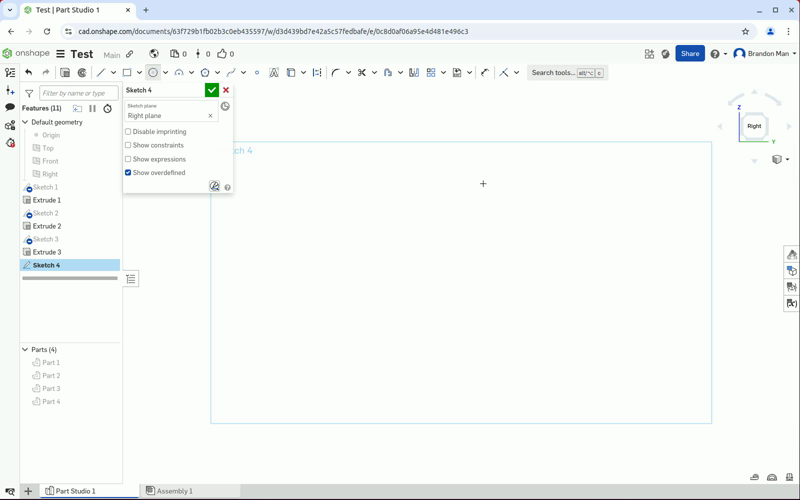
key_up(shift)
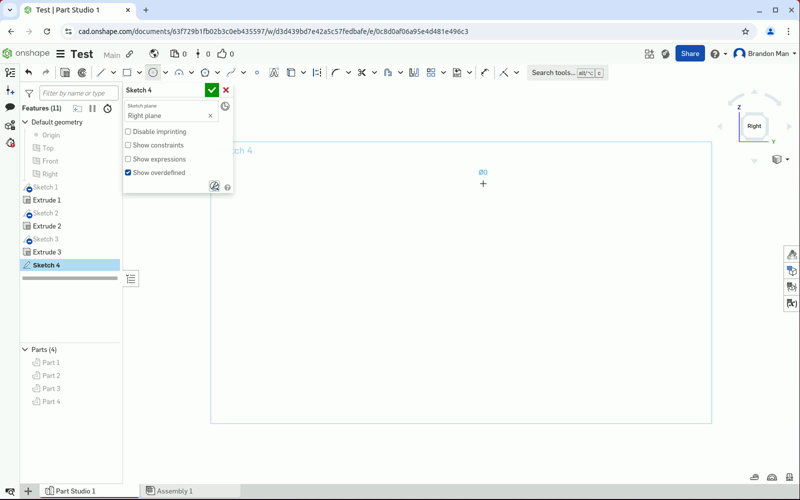
mouse_move(497, 183)
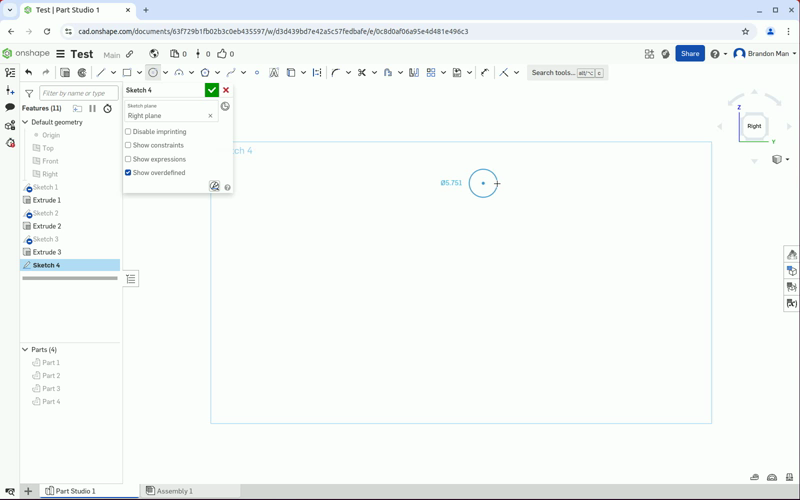
click(497, 183)
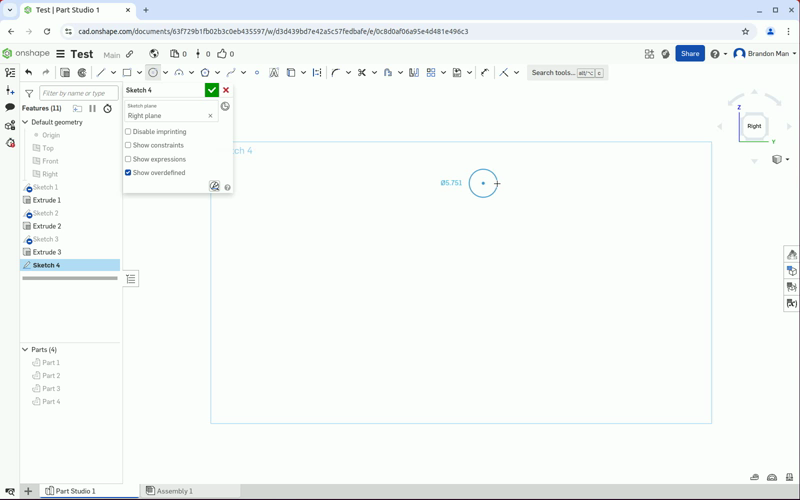
key(esc)
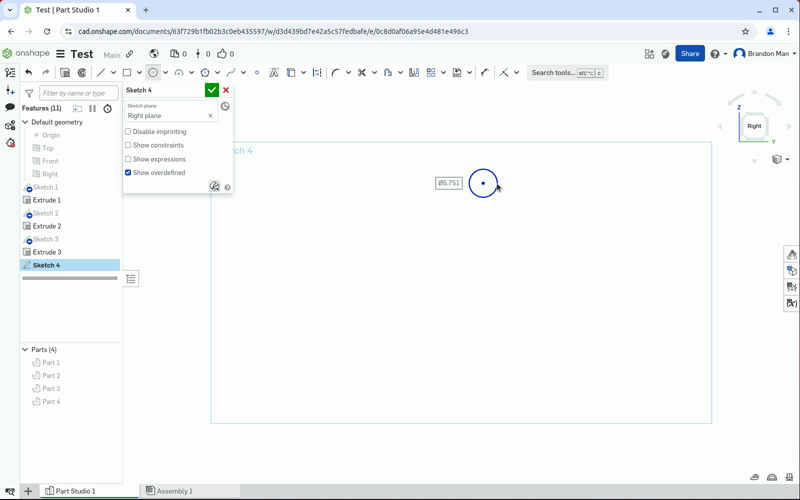
mouse_move(482, 171)
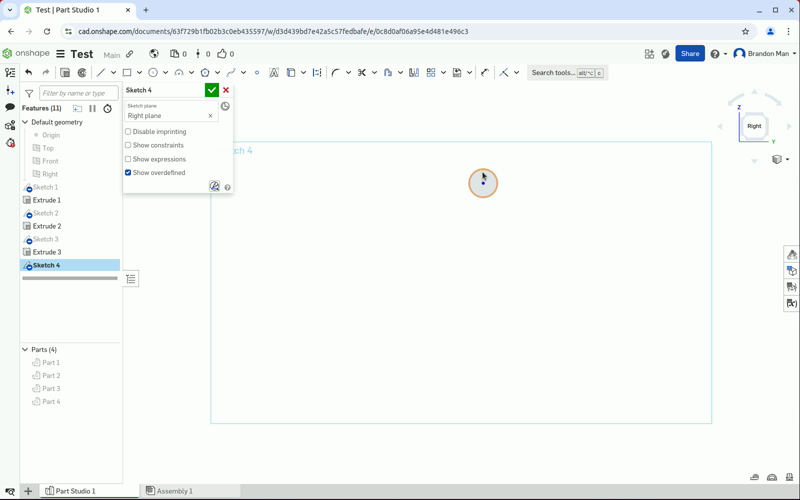
scroll(6)
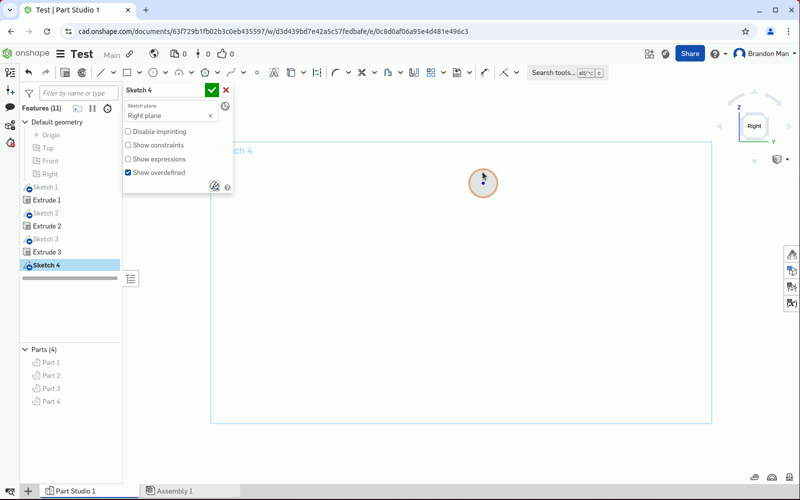
scroll(6)
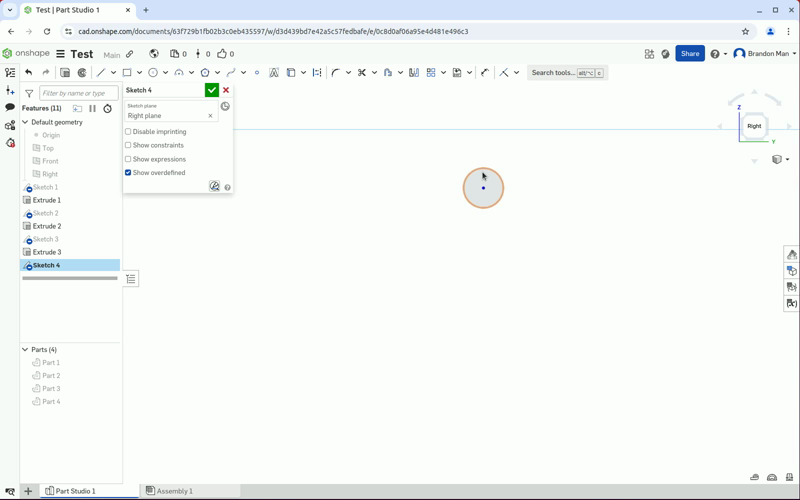
scroll(6)
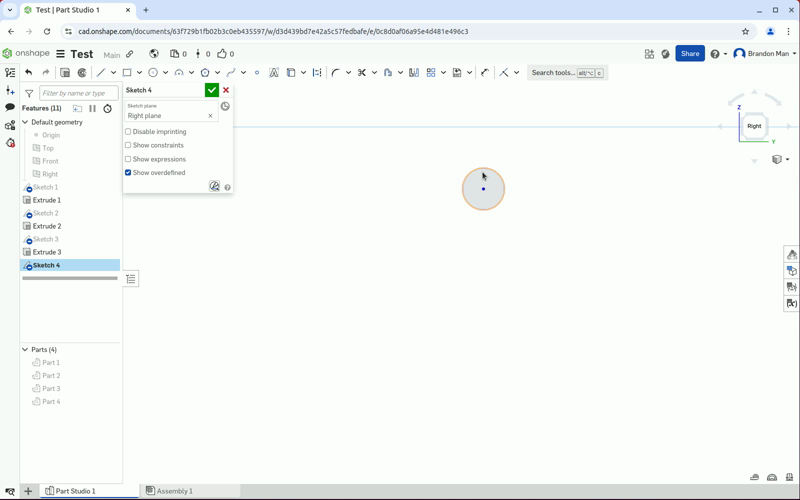
scroll(6)
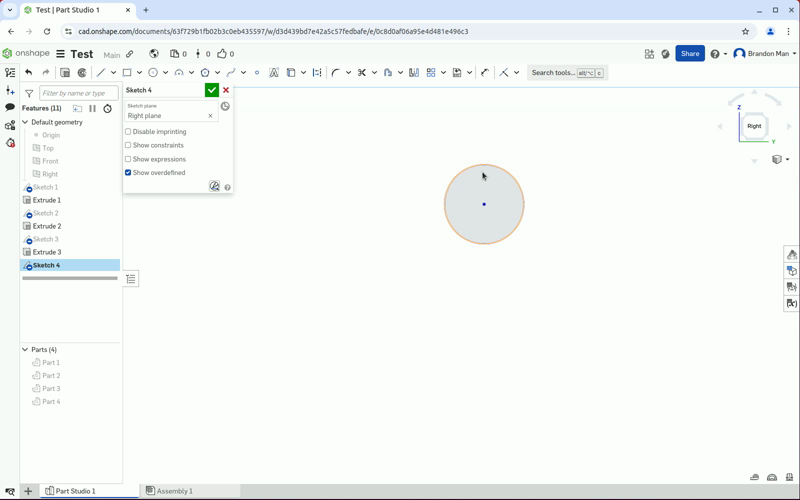
scroll(6)
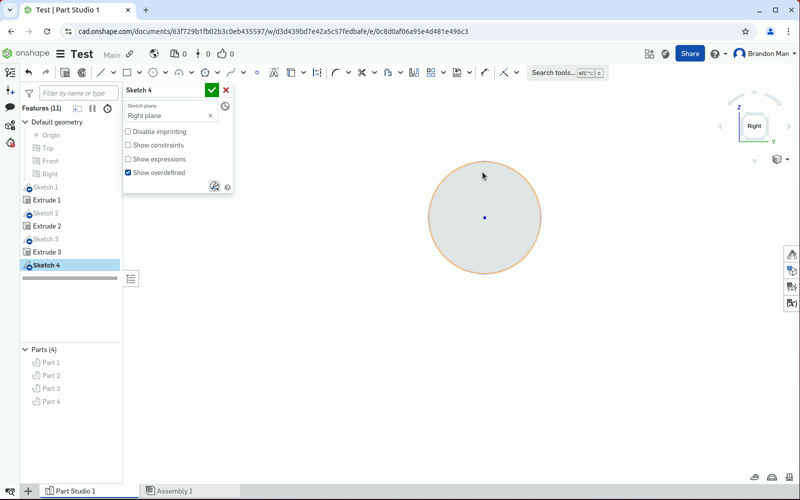
scroll(6)
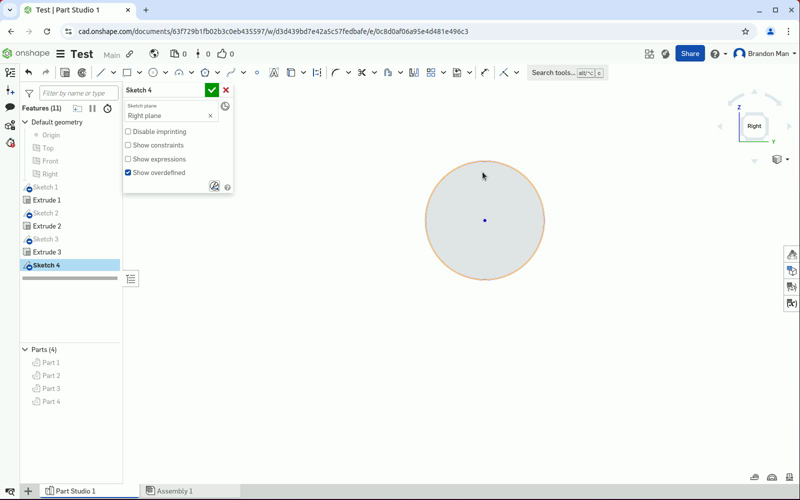
scroll(6)
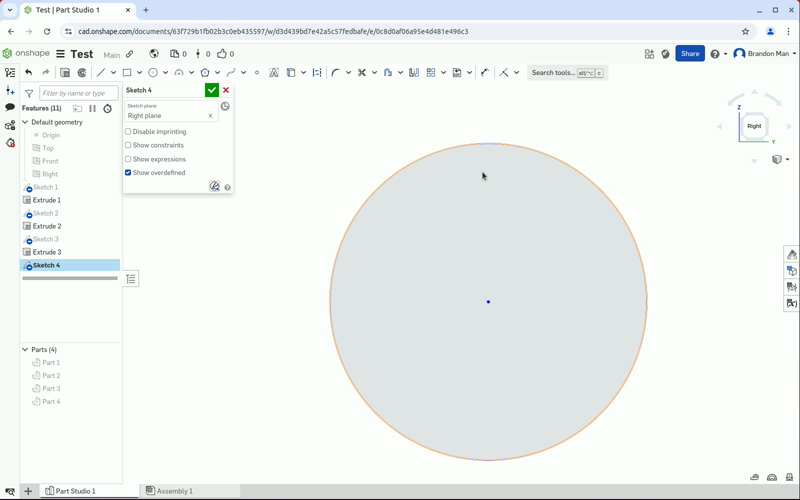
click(482, 171)
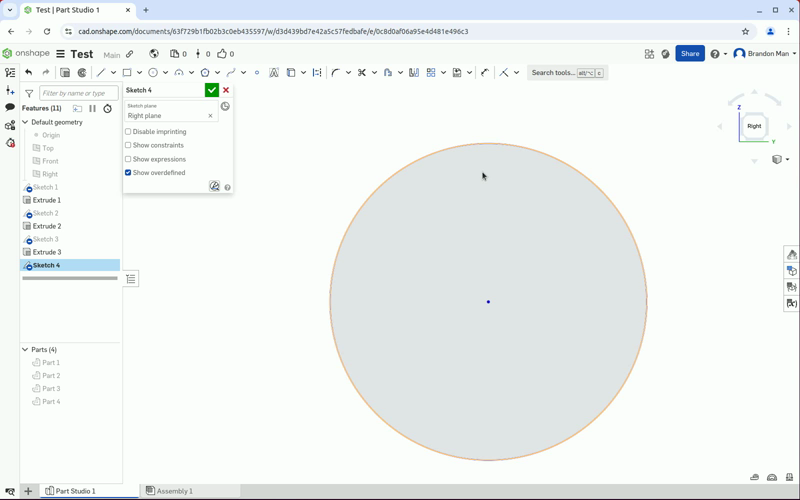
scroll(-6)
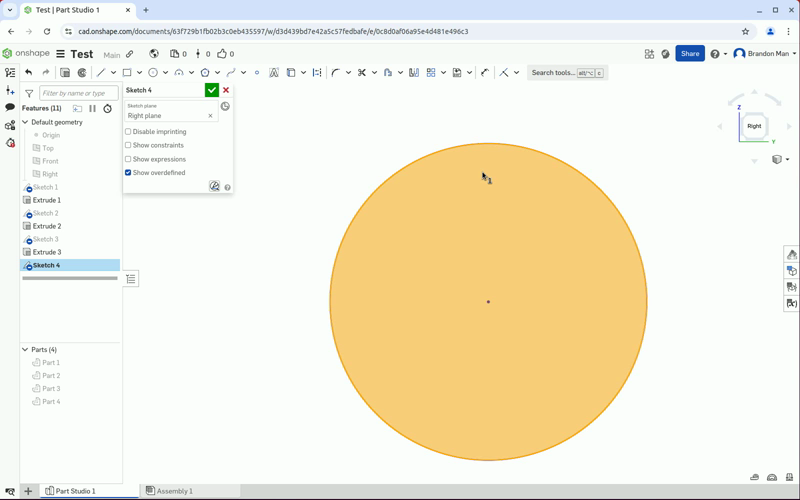
scroll(-6)
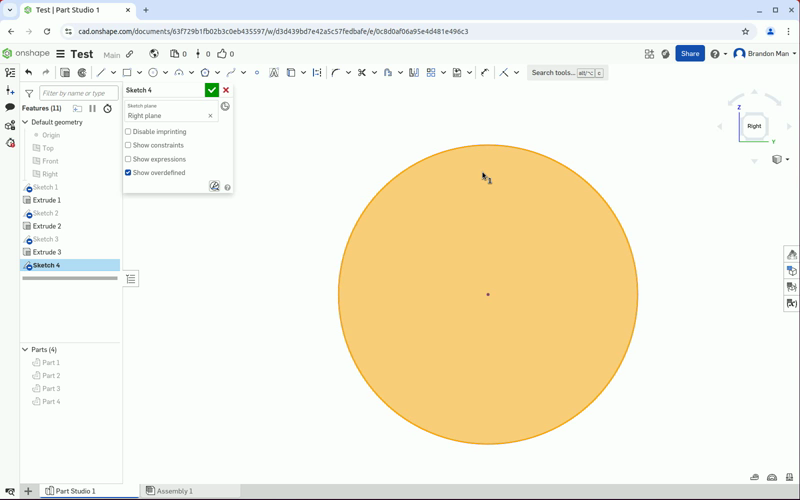
scroll(-6)
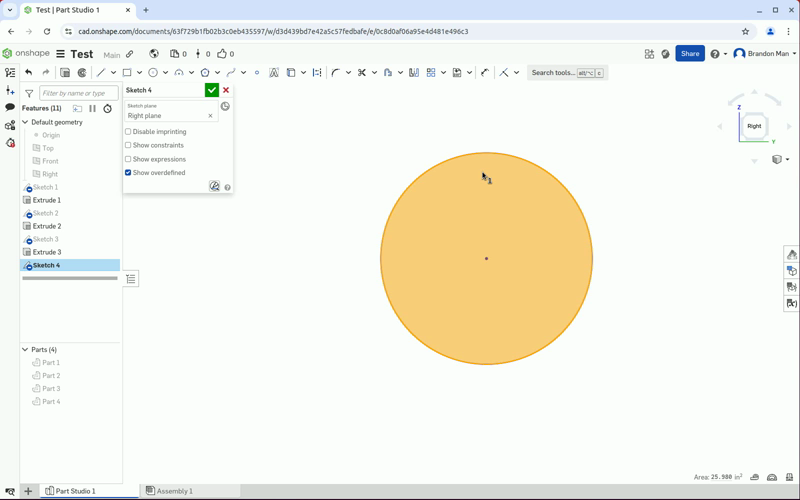
scroll(-6)
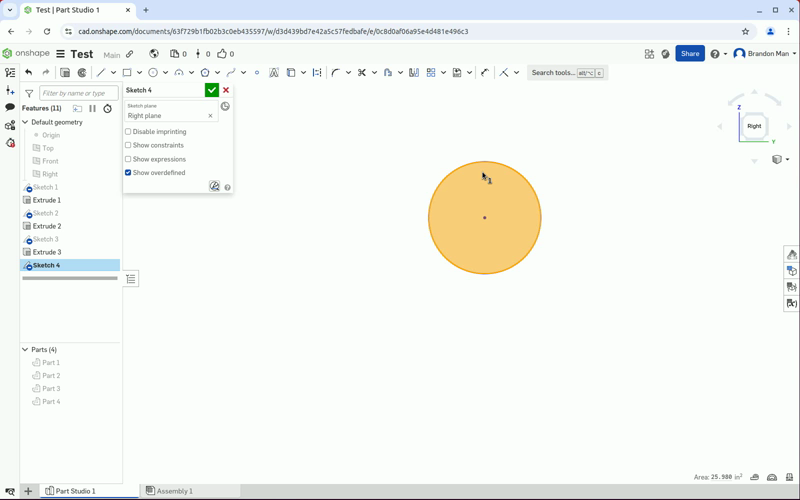
scroll(-6)
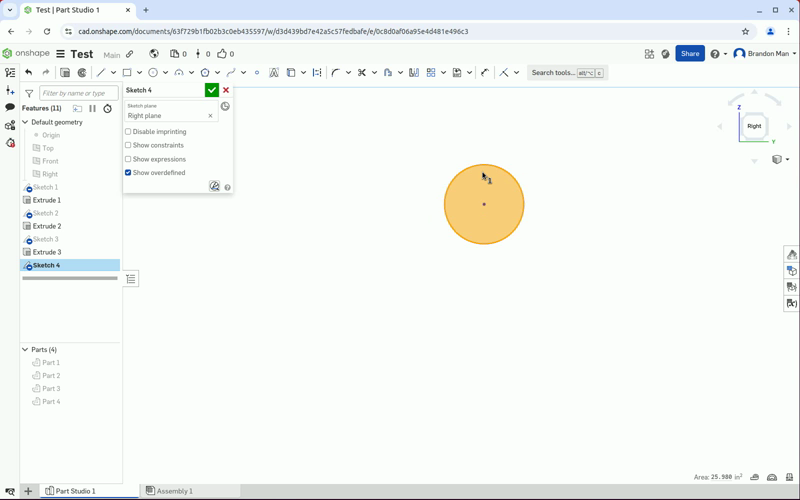
scroll(-6)
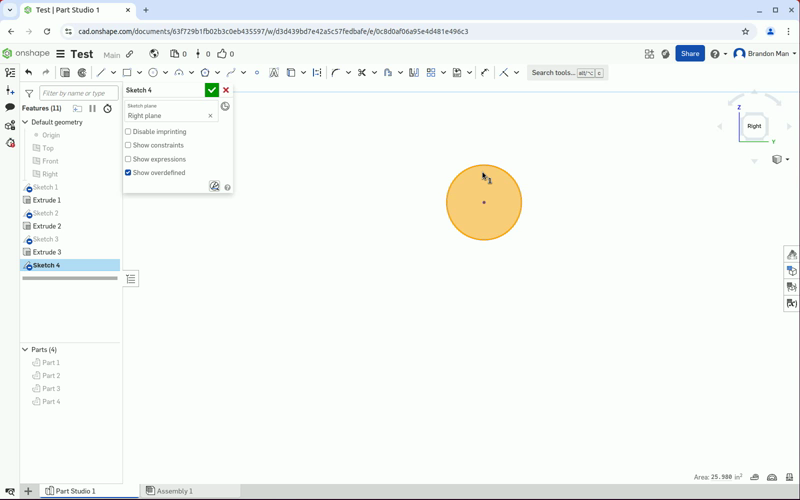
scroll(-6)
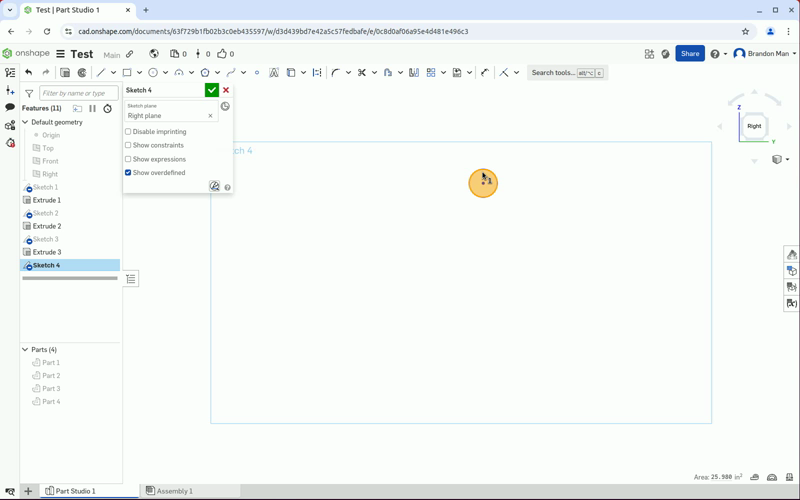
mouse_move(73, 352)
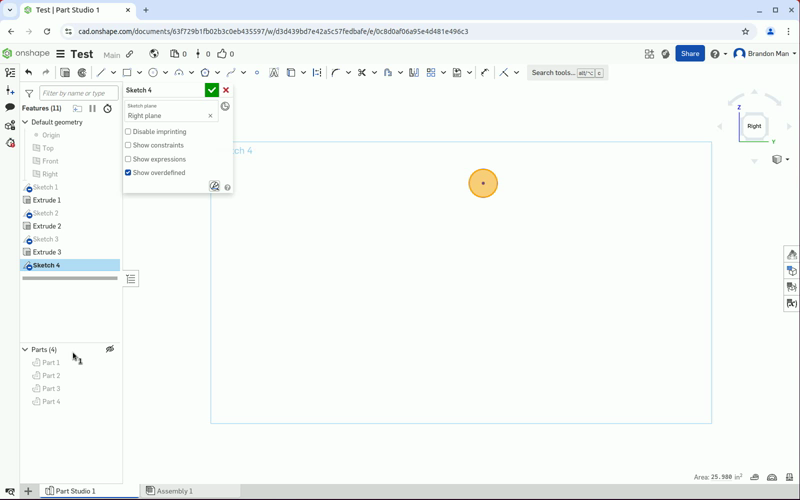
key(shift+y)
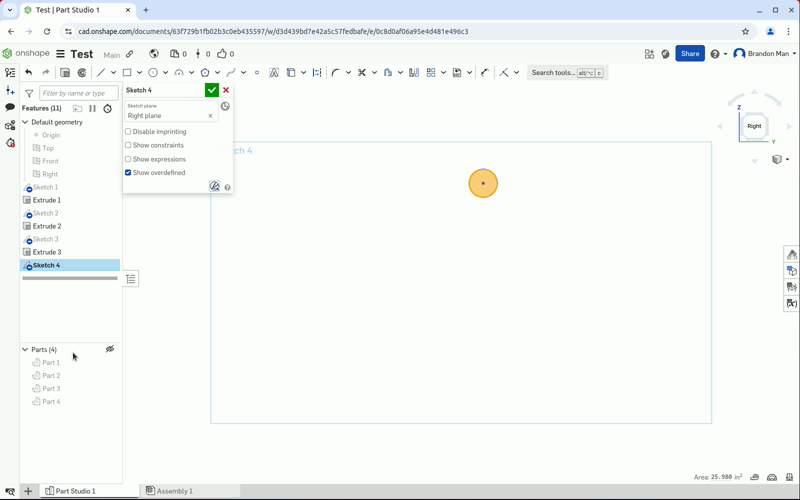
key(shift+e)
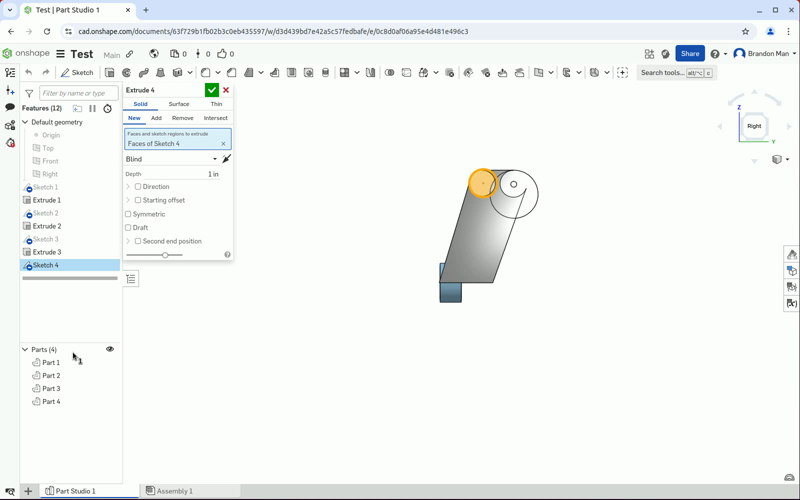
mouse_move(143, 106)
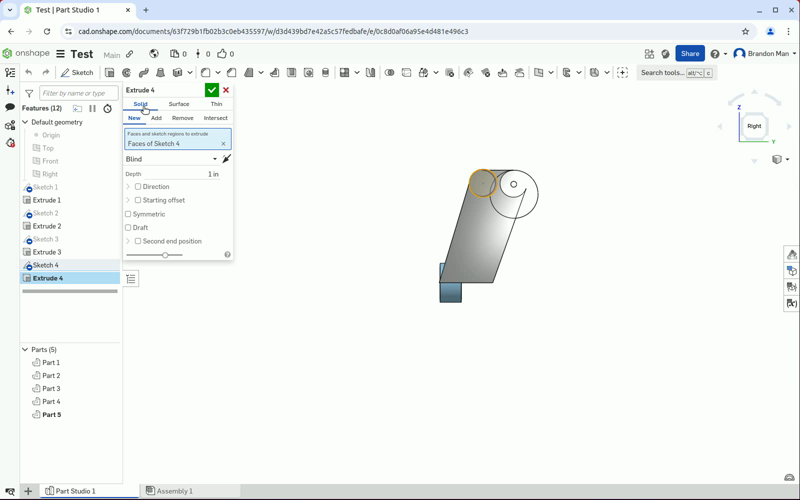
click(143, 106)
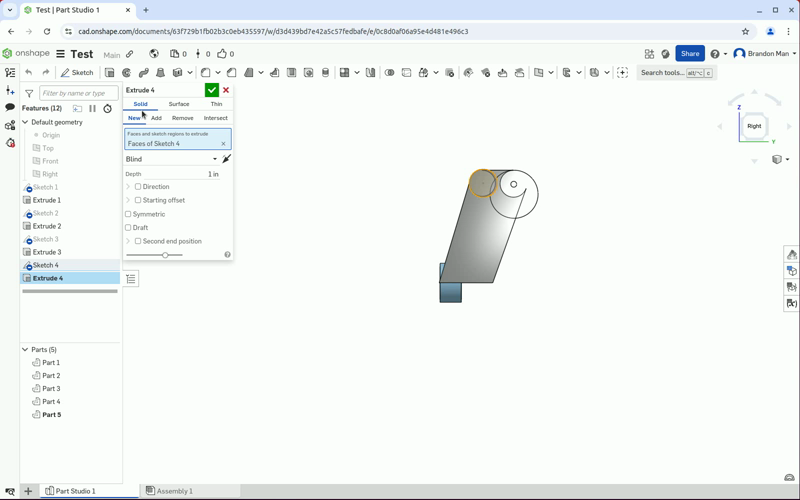
mouse_move(137, 120)
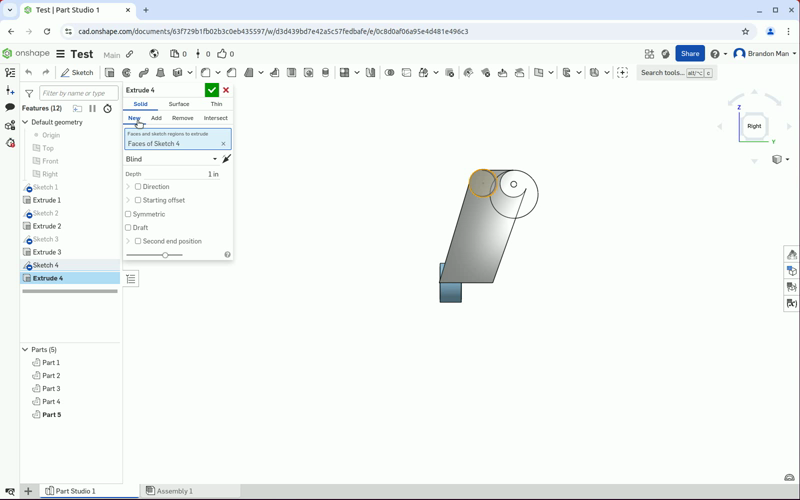
click(137, 120)
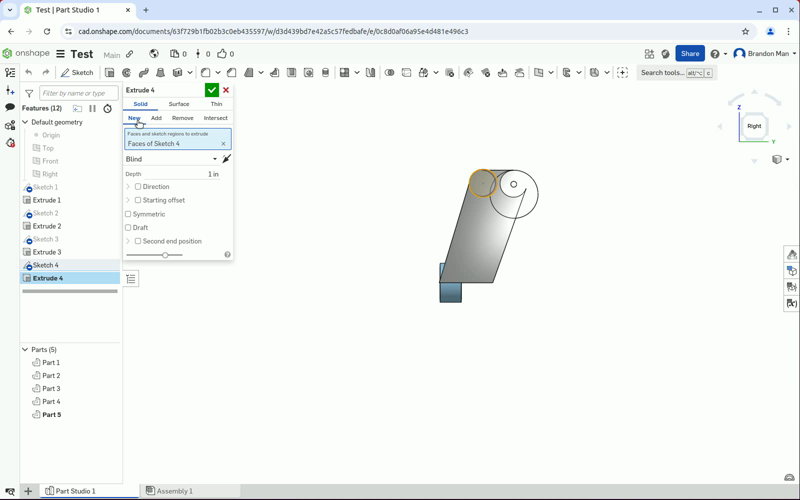
key(tab, 4)
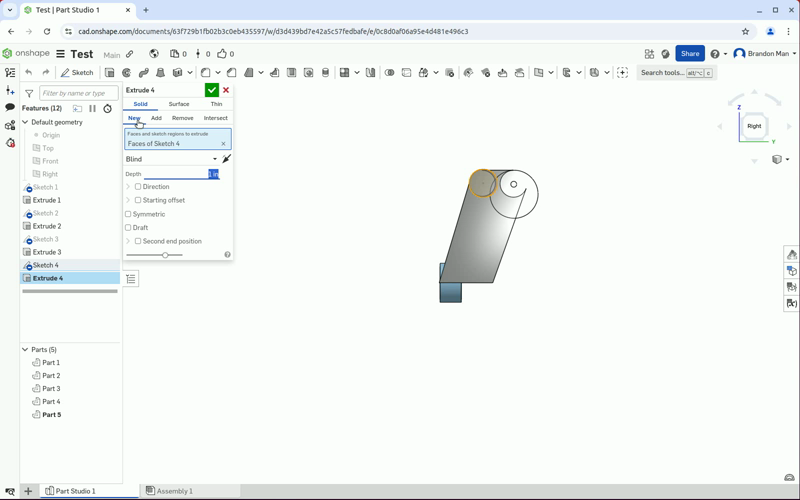
text(4.333)
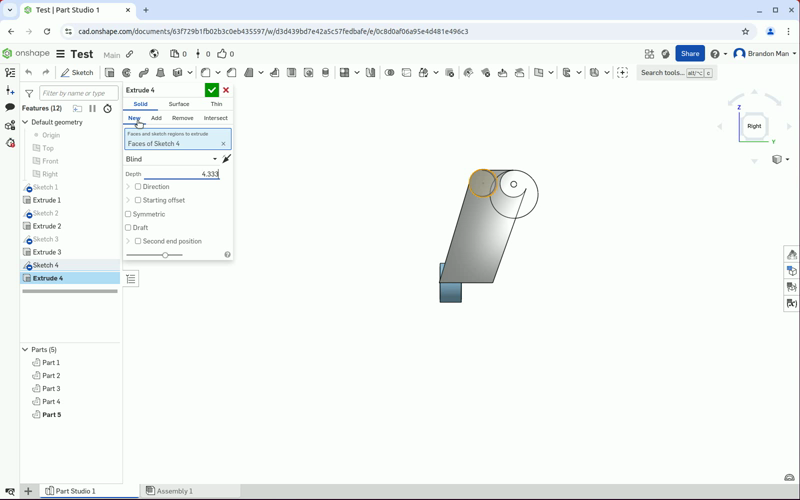
key(enter)
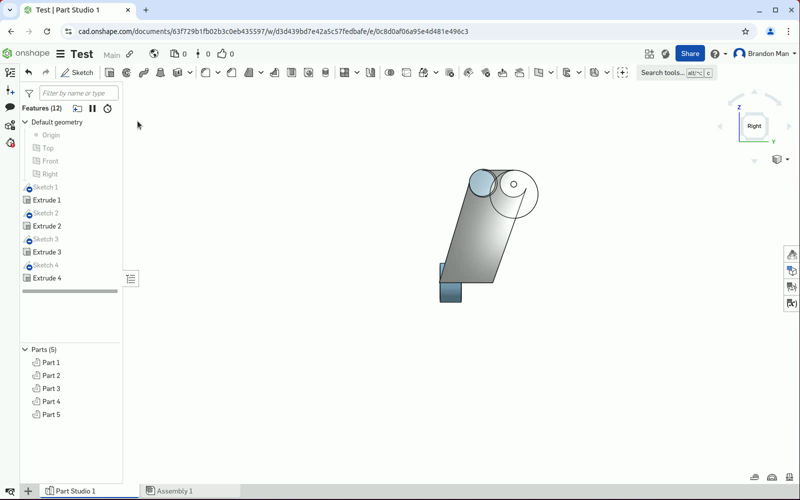
key(shift+h)
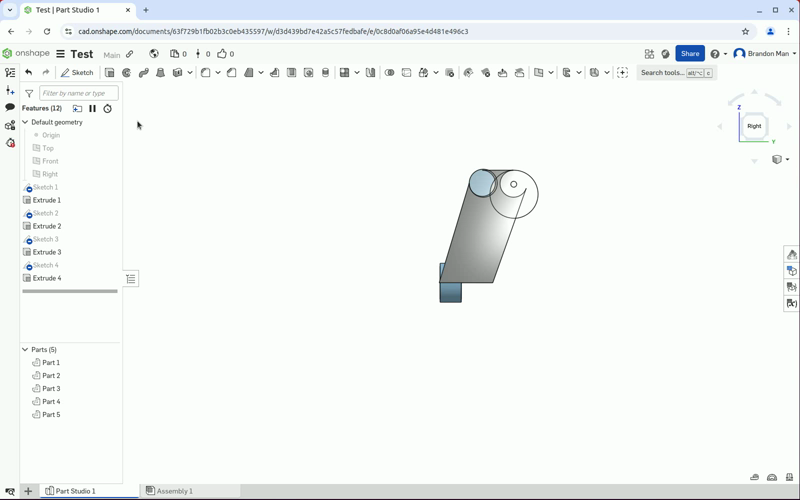
key(shift+h)
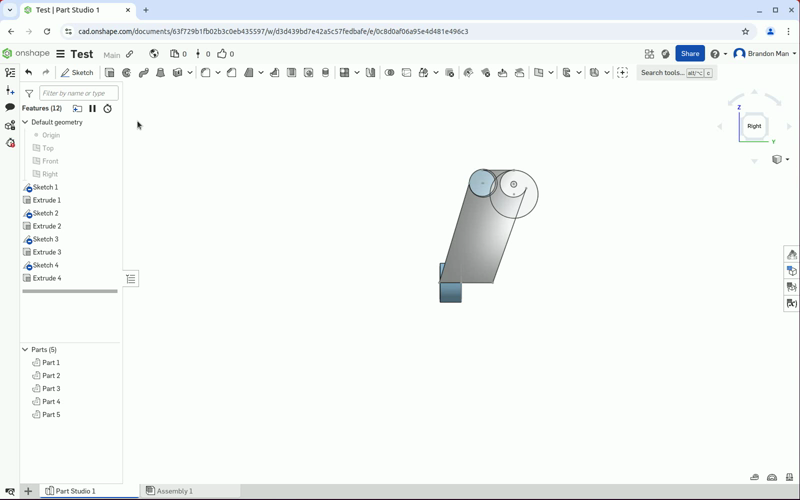
key(shift+7)
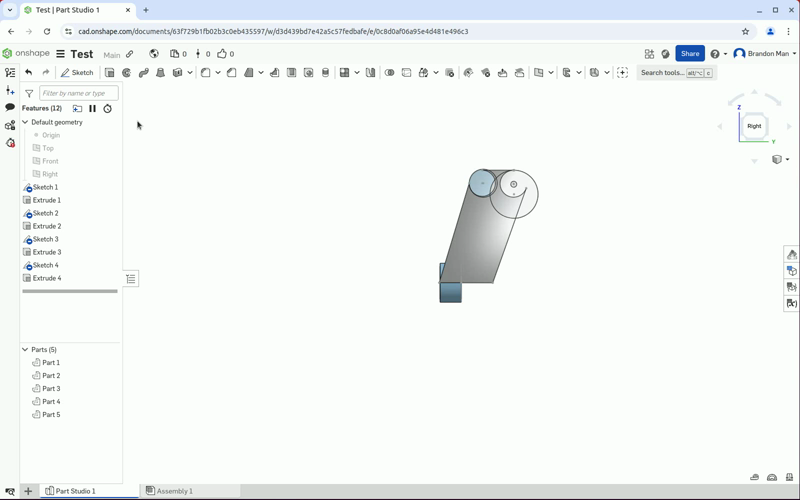
key(right, 2)
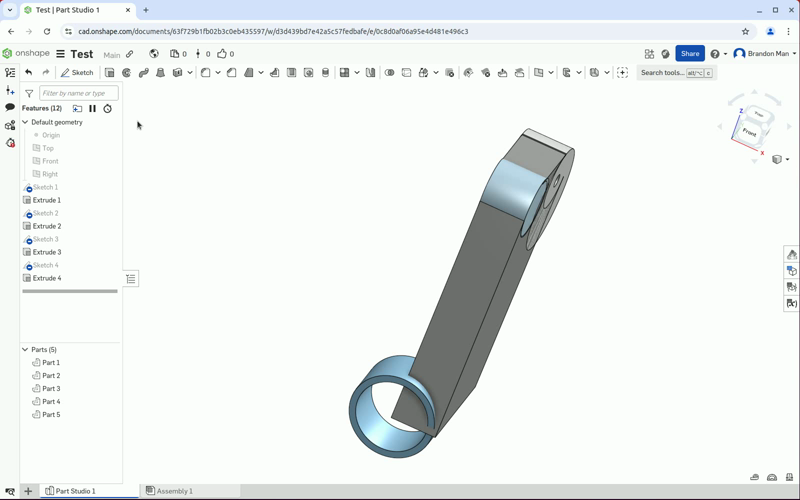
key(down, 2)
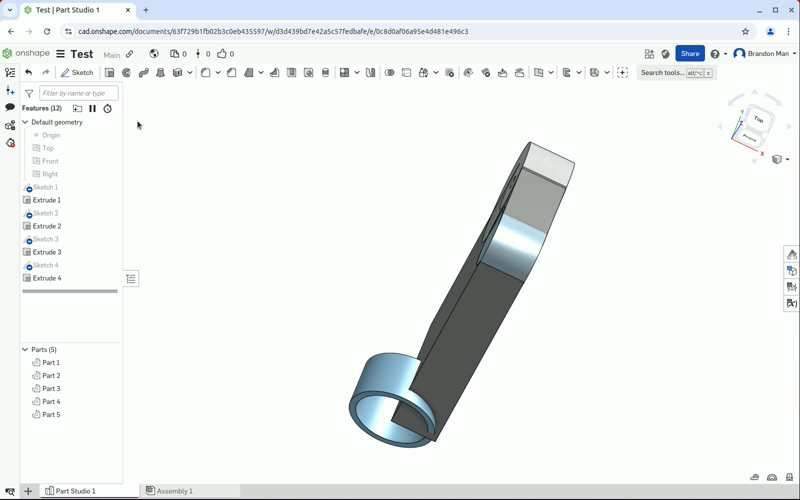
key(up, 2)
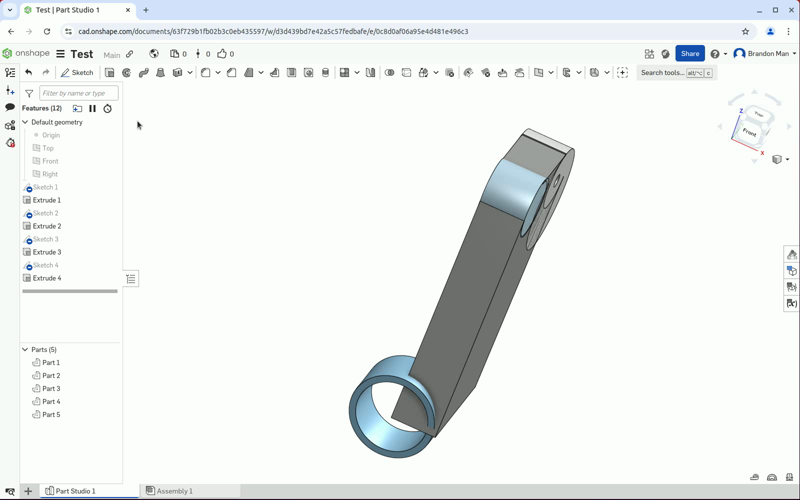
key(left, 2)
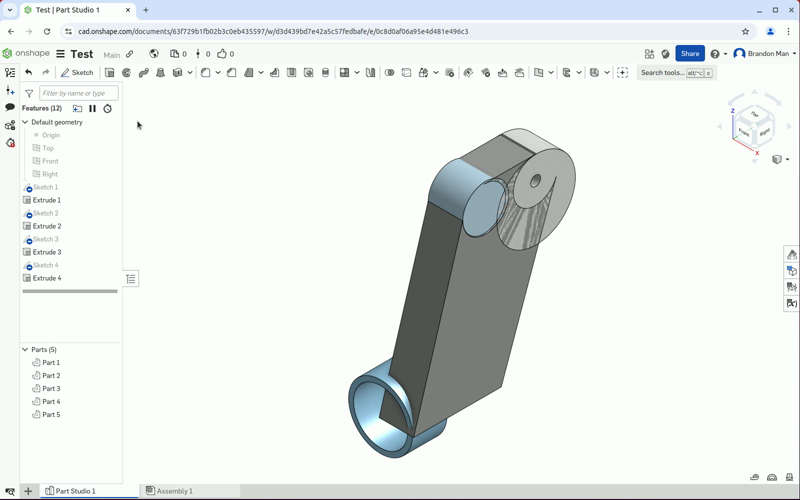
mouse_move(73, 189)
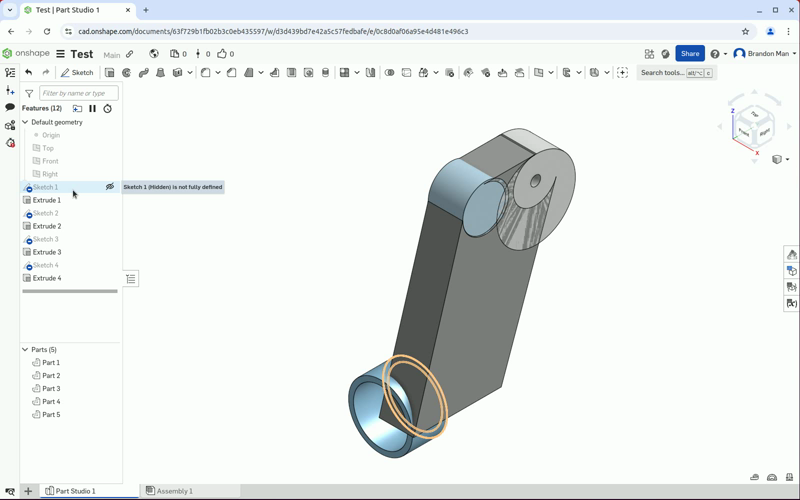
click(73, 189)